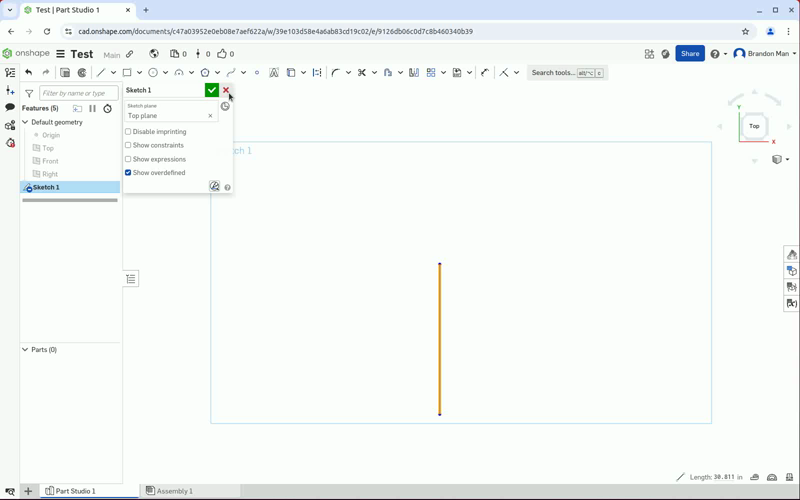
key(shift+h)
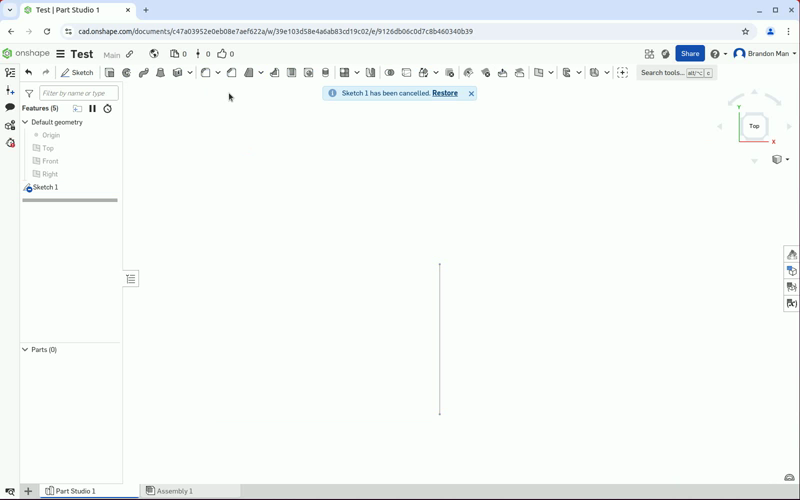
key(shift+s)
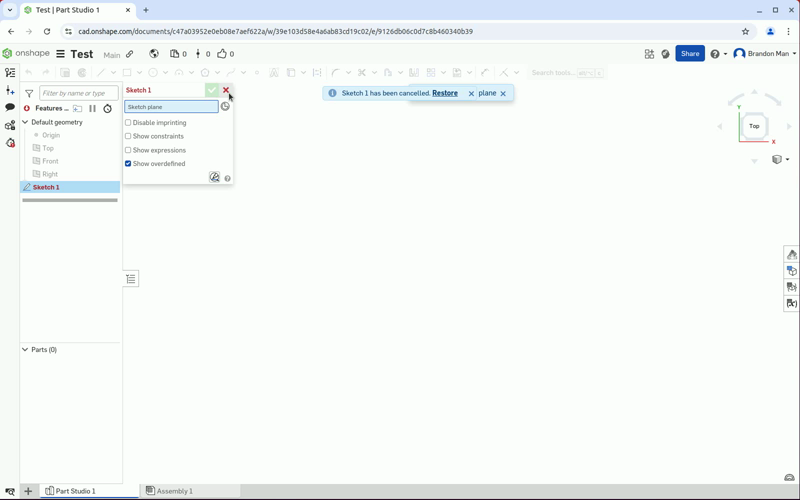
mouse_move(73, 150)
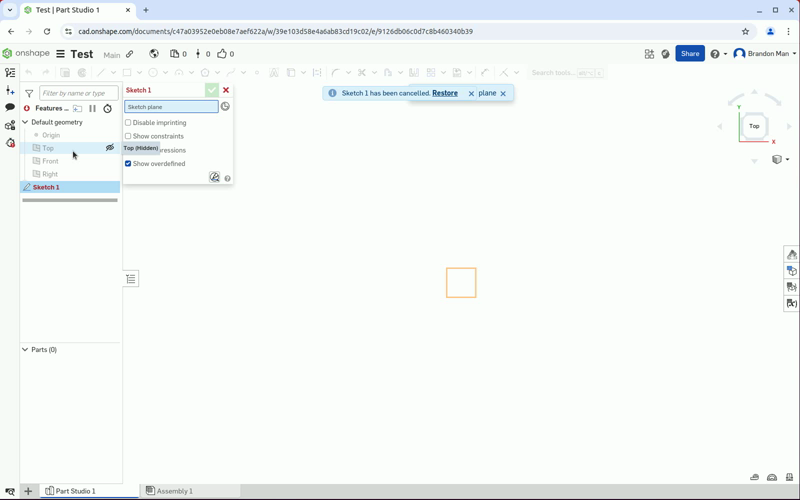
click(73, 150)
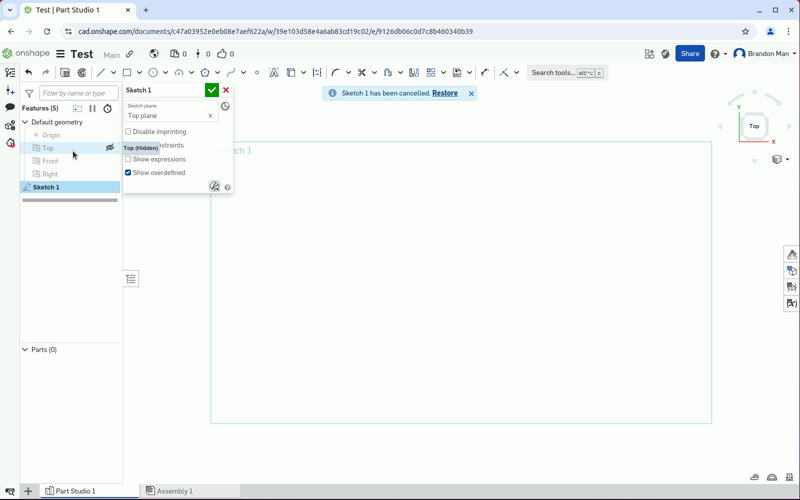
mouse_move(73, 352)
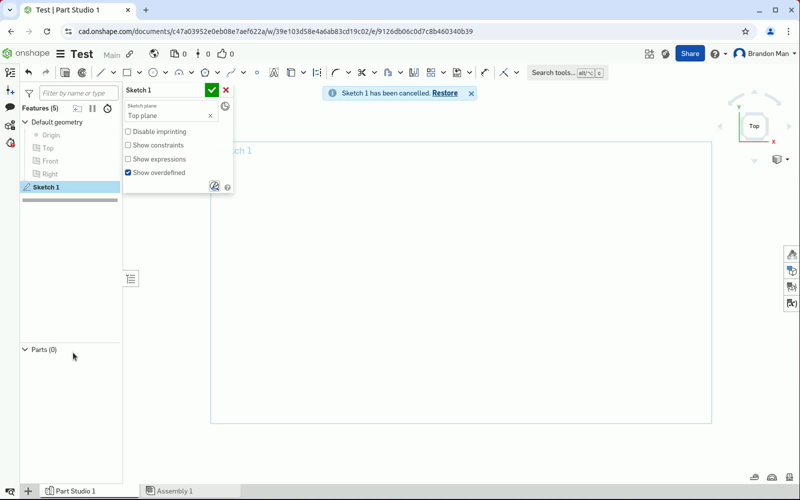
key(y)
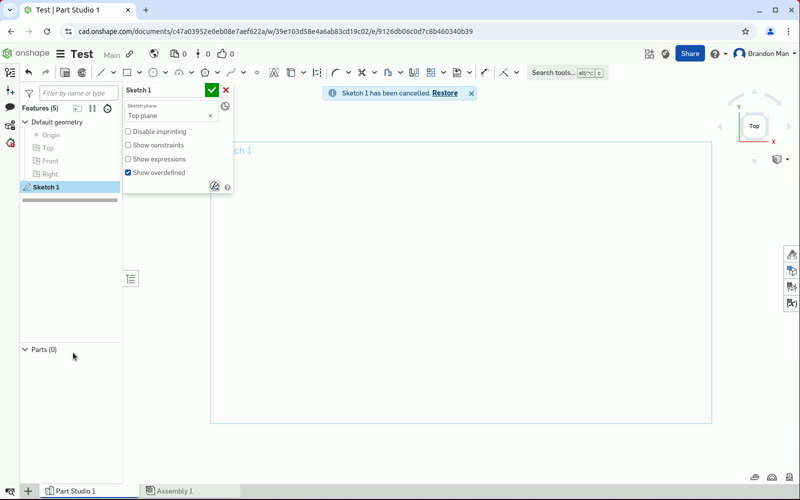
key(a)
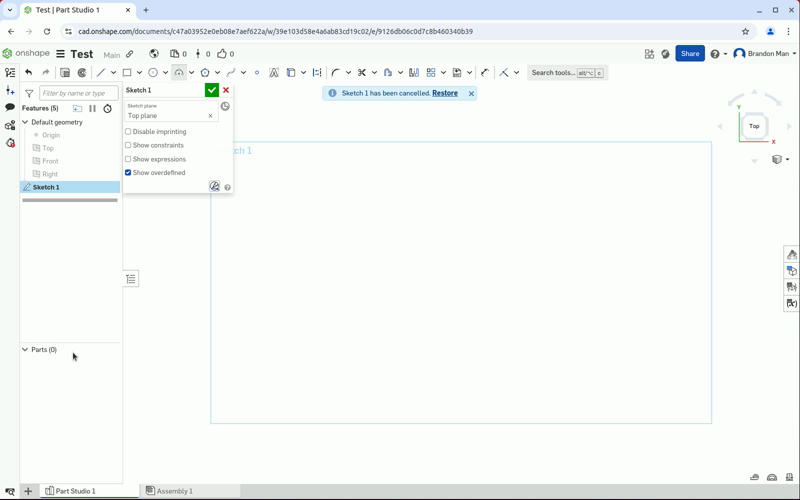
key_down(shift)
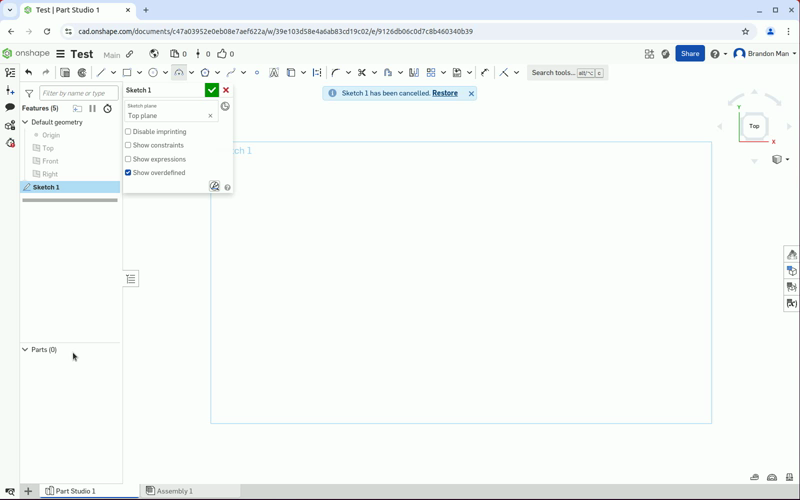
mouse_move(460, 291)
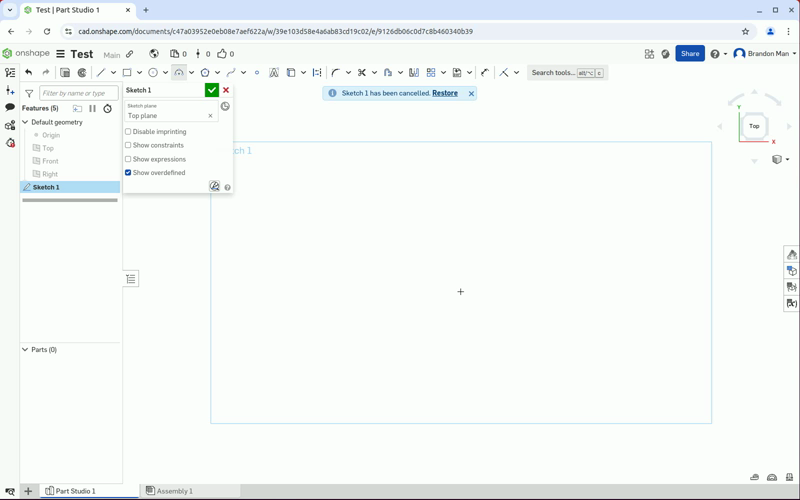
click(460, 291)
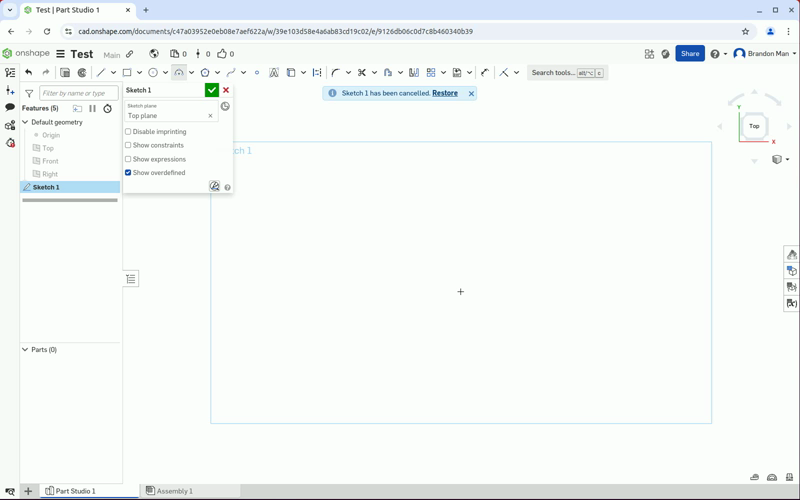
key_up(shift)
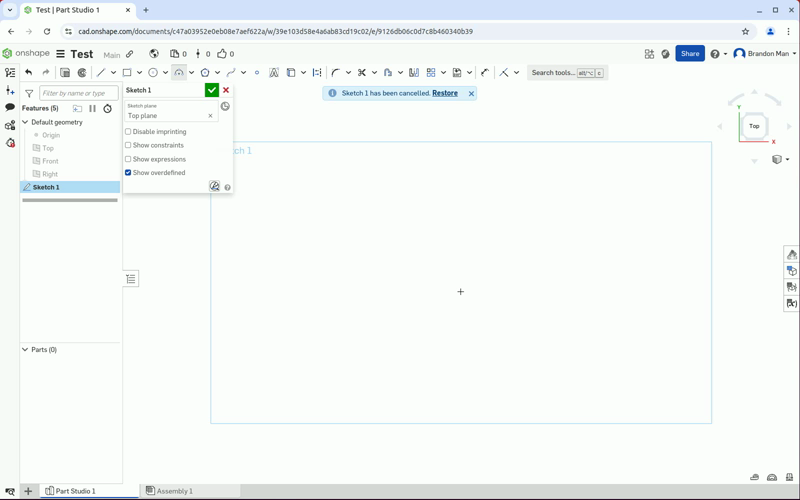
key_down(shift)
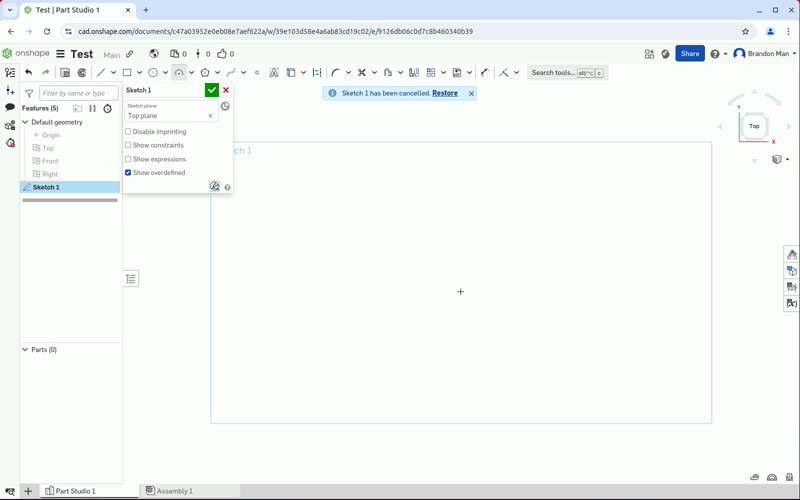
mouse_move(474, 284)
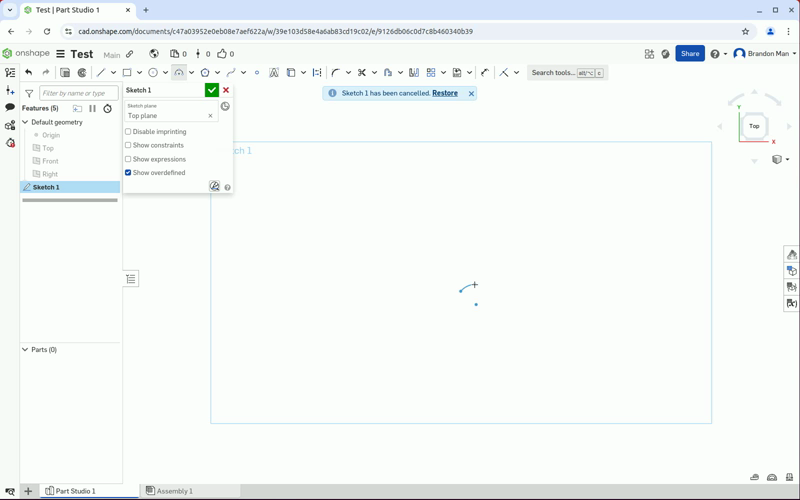
click(474, 284)
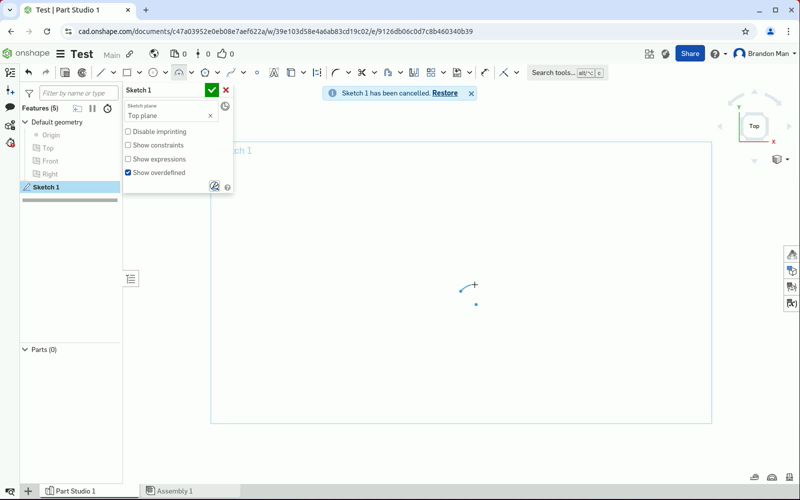
mouse_move(469, 291)
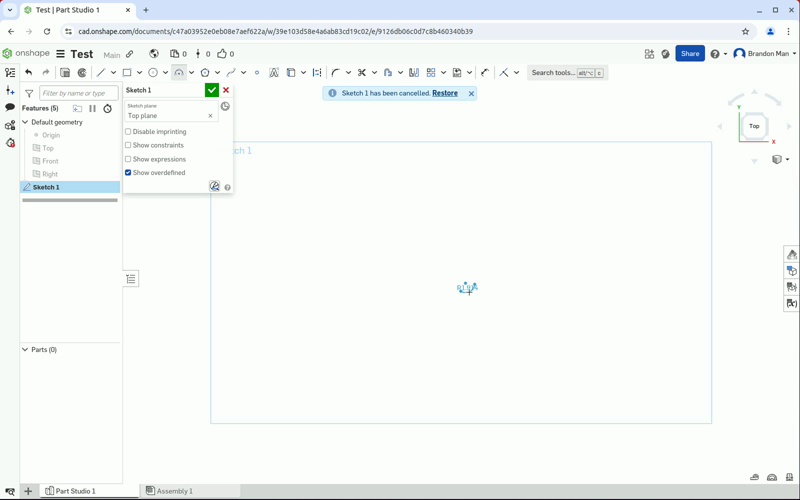
click(469, 291)
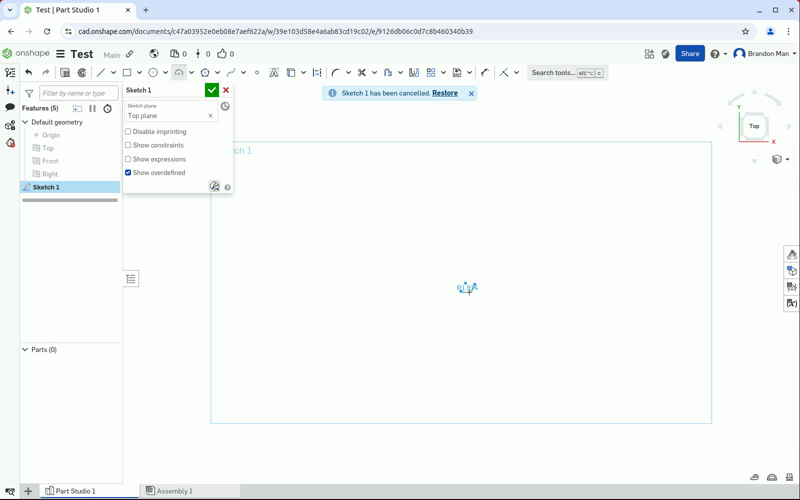
key_up(shift)
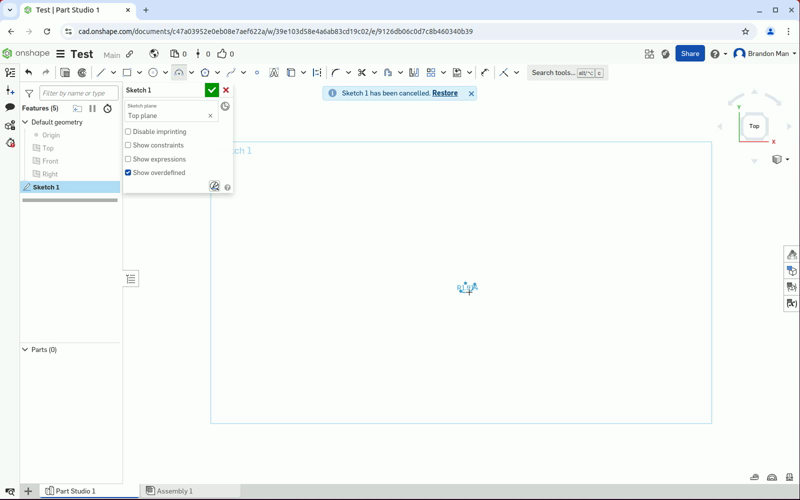
mouse_move(474, 284)
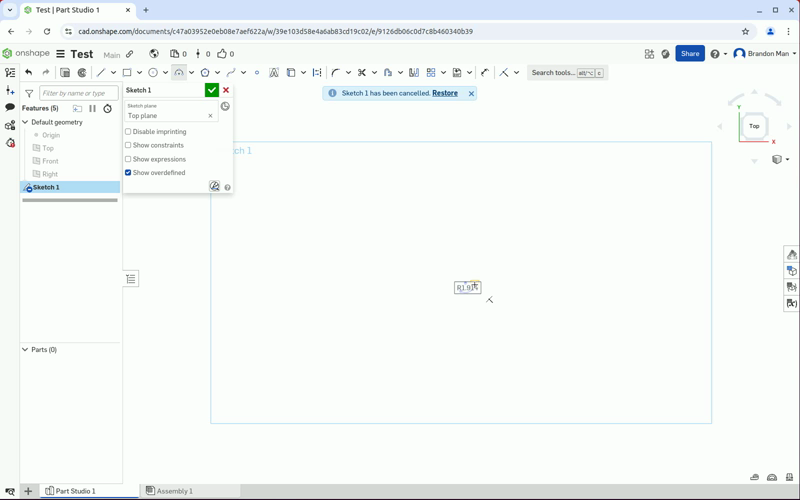
click(474, 284)
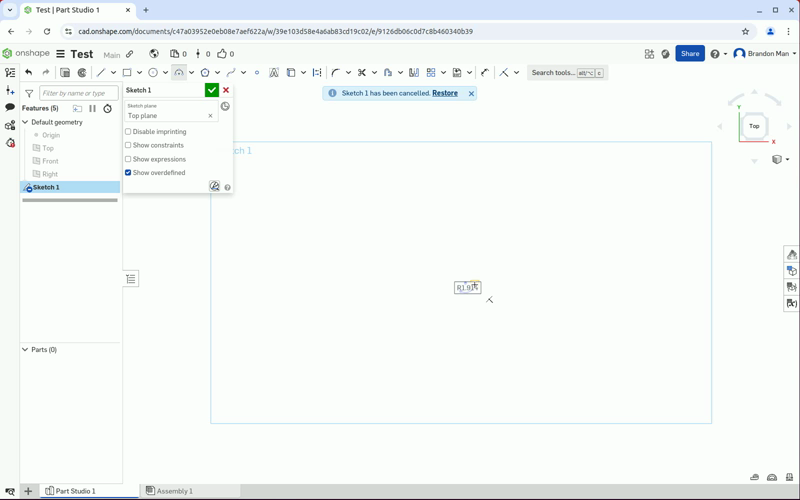
key_down(shift)
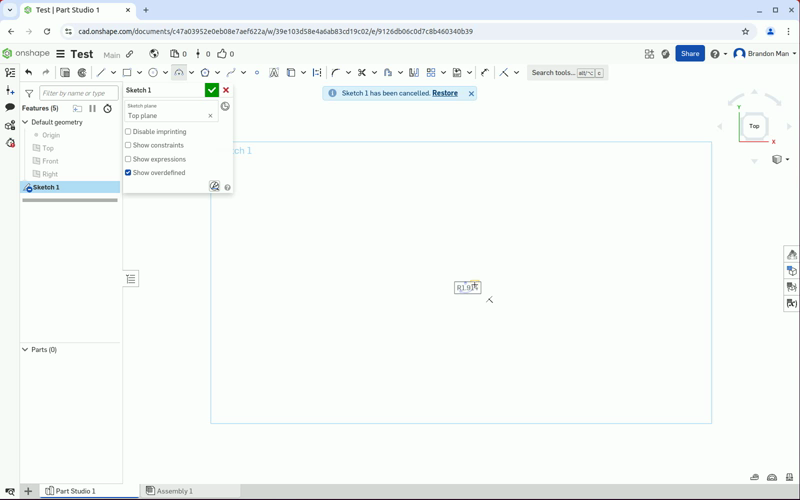
mouse_move(474, 280)
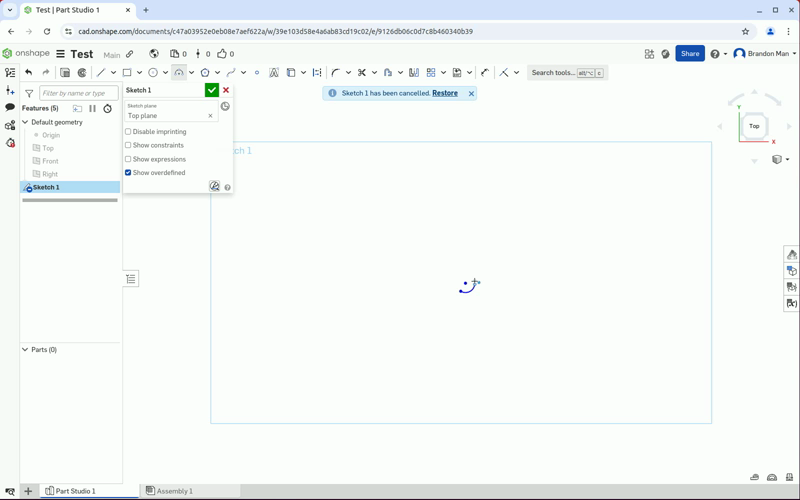
scroll(6)
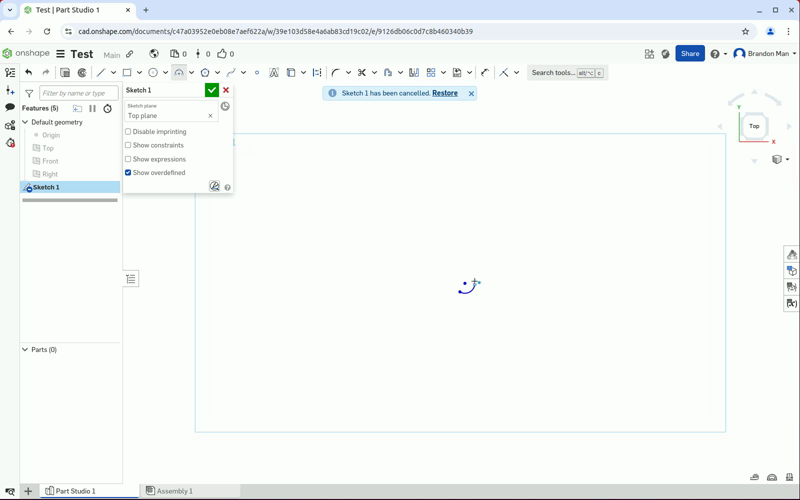
scroll(6)
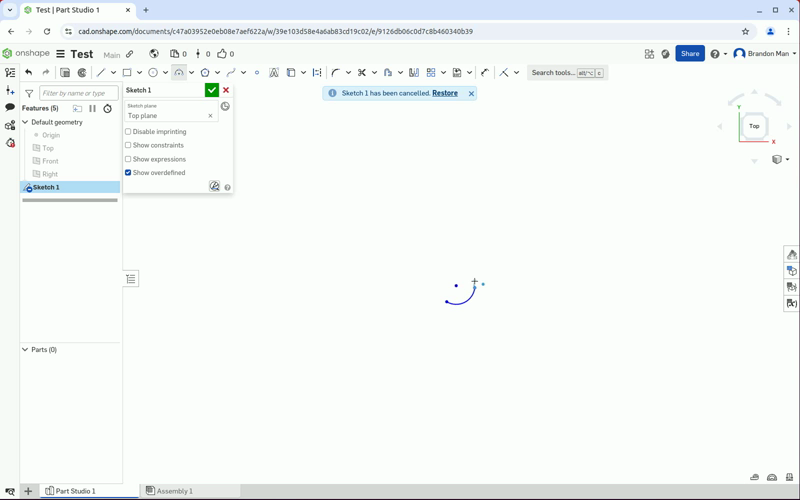
scroll(6)
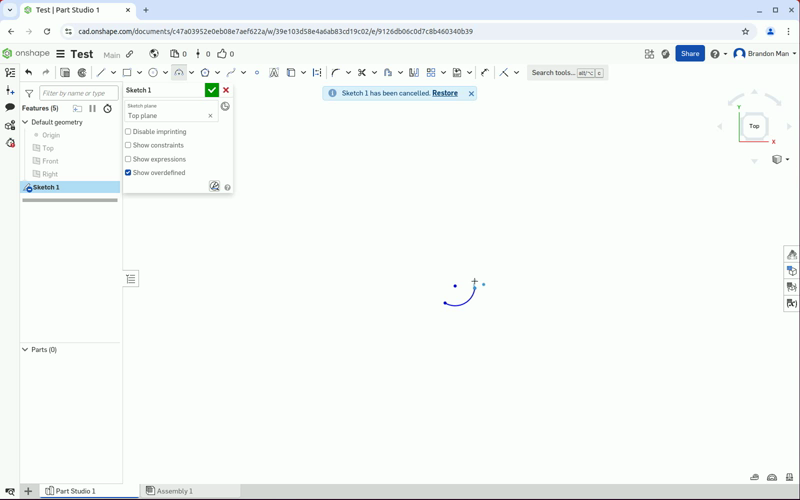
scroll(6)
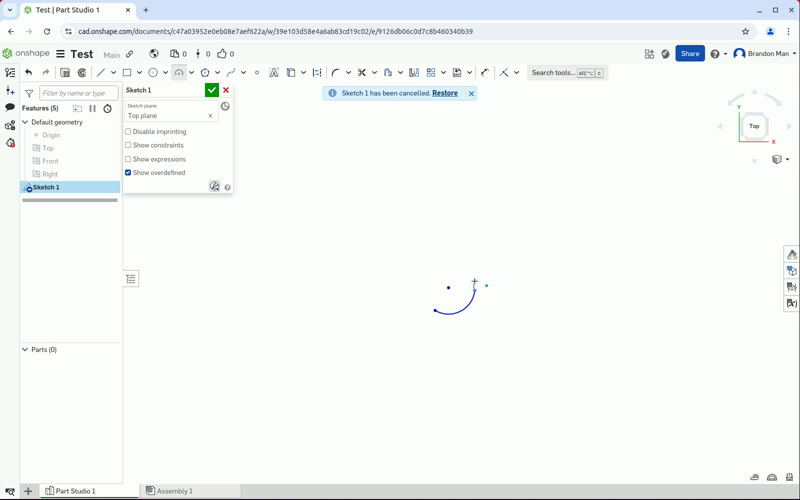
scroll(6)
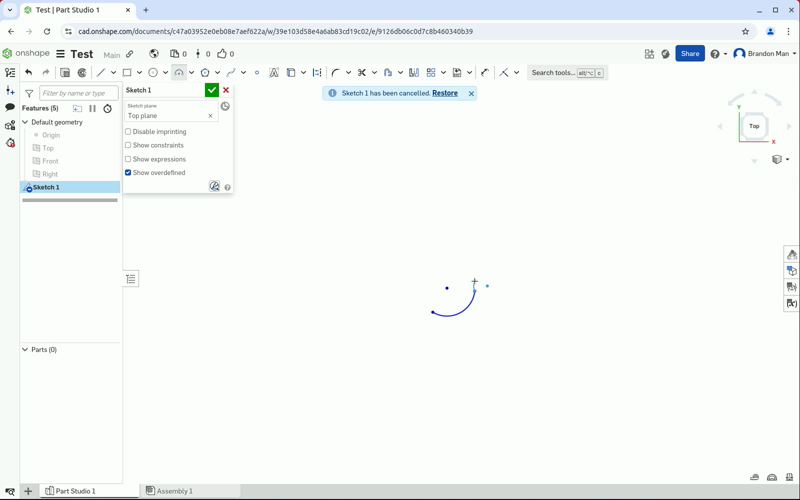
scroll(6)
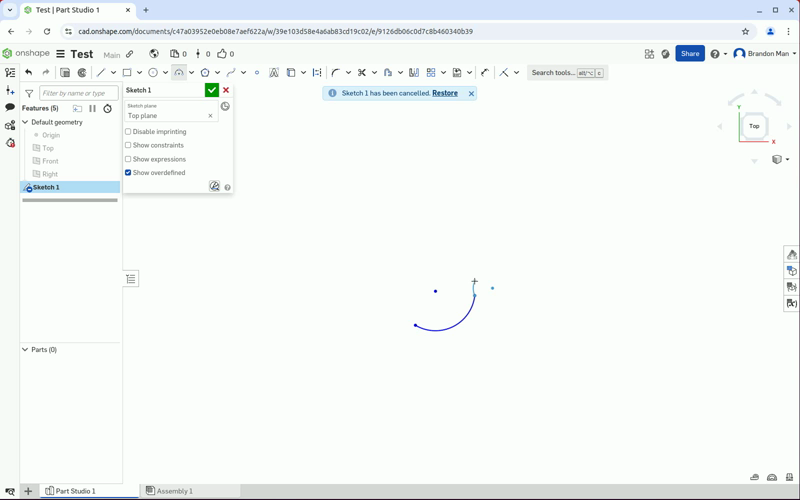
scroll(6)
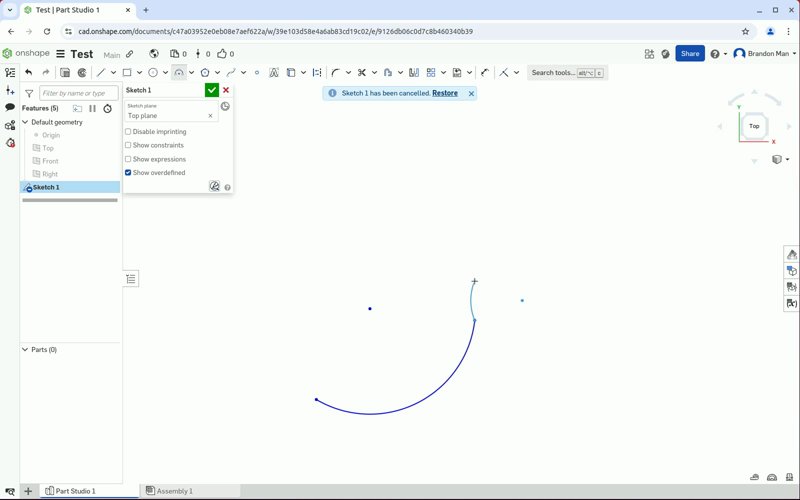
click(474, 280)
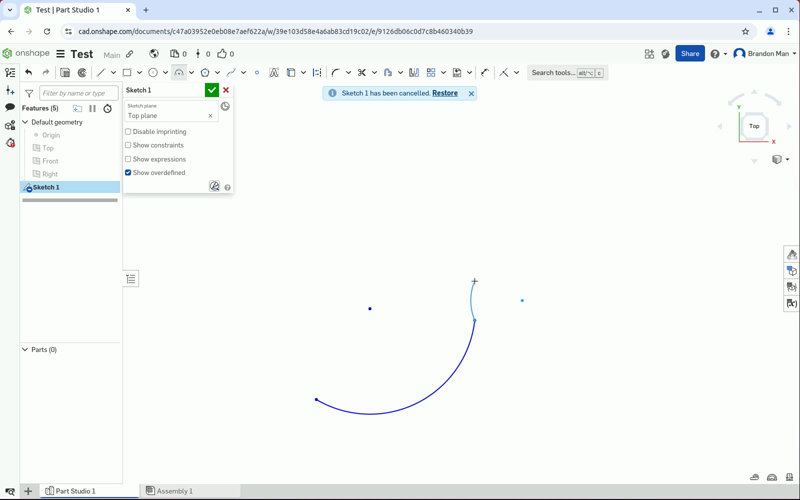
scroll(-6)
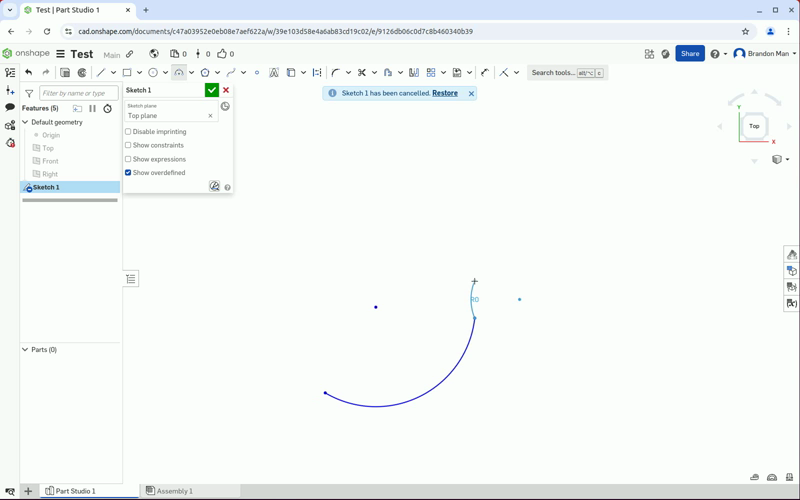
scroll(-6)
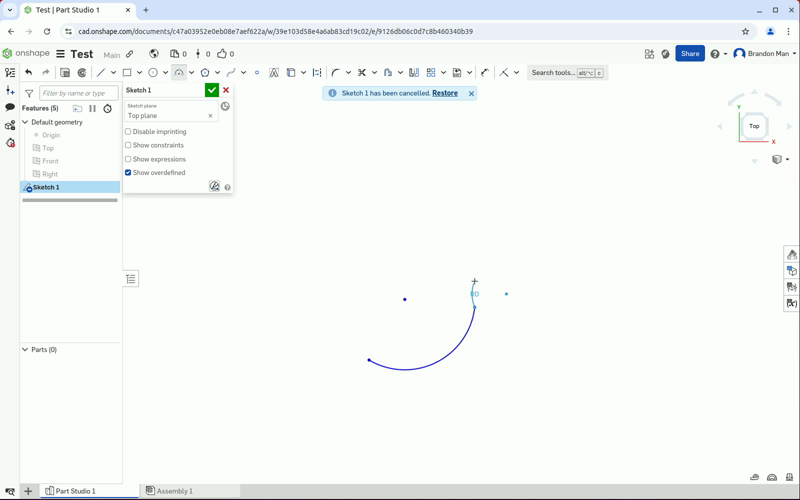
scroll(-6)
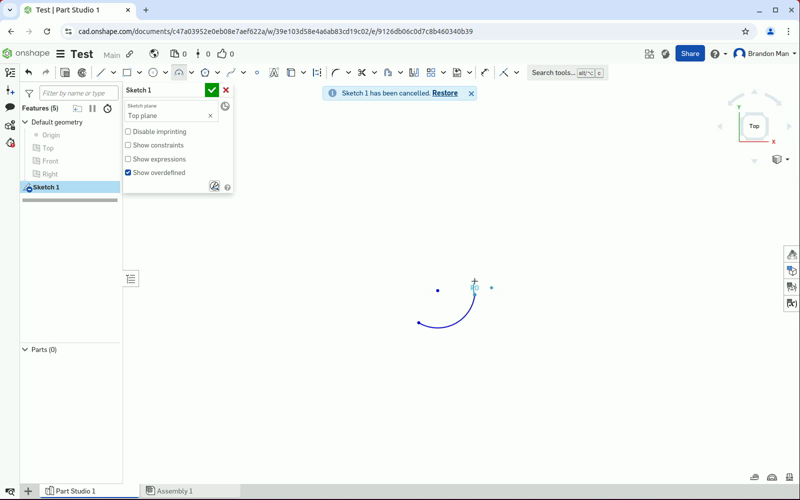
scroll(-6)
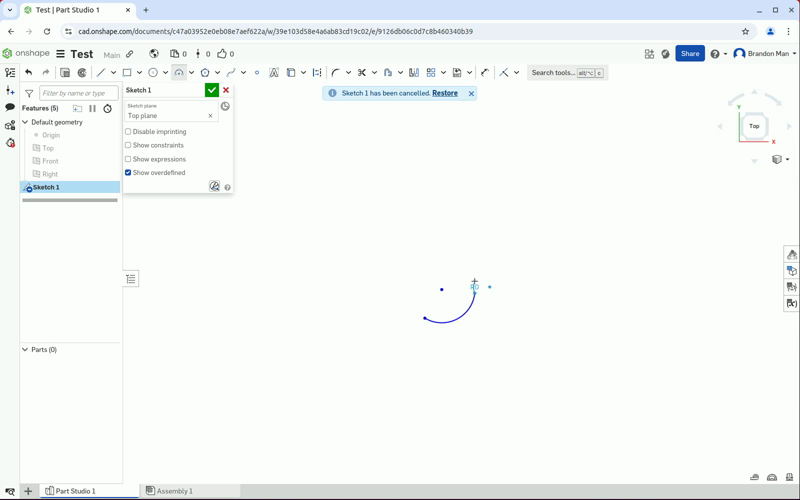
scroll(-6)
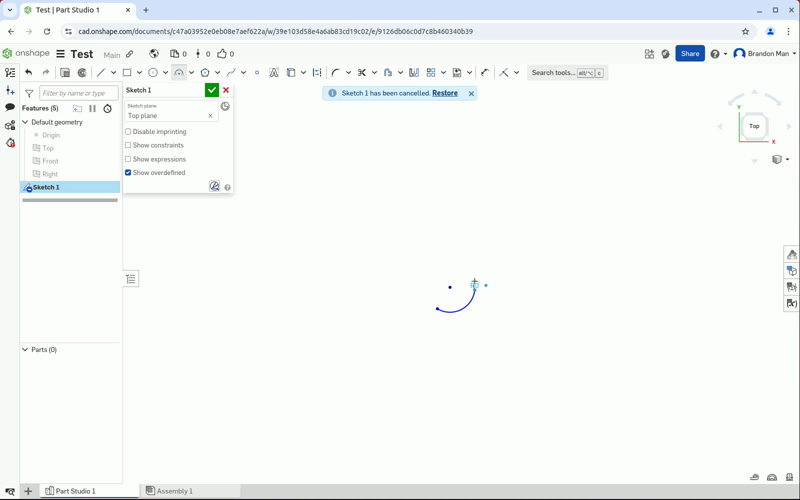
scroll(-6)
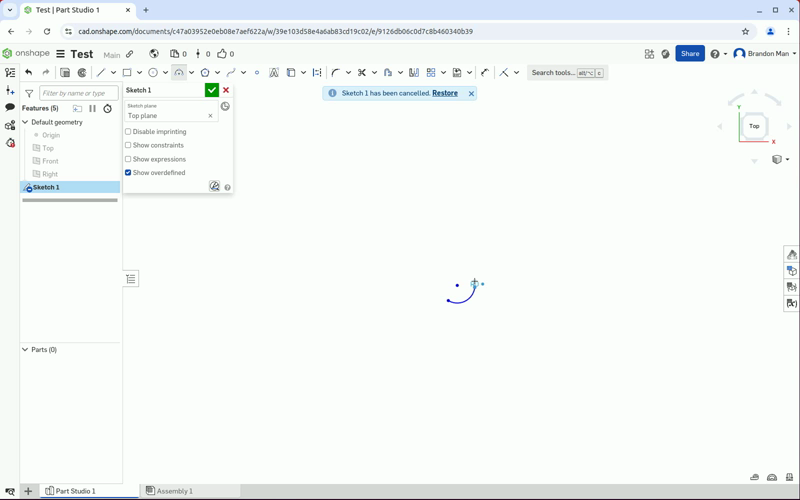
scroll(-6)
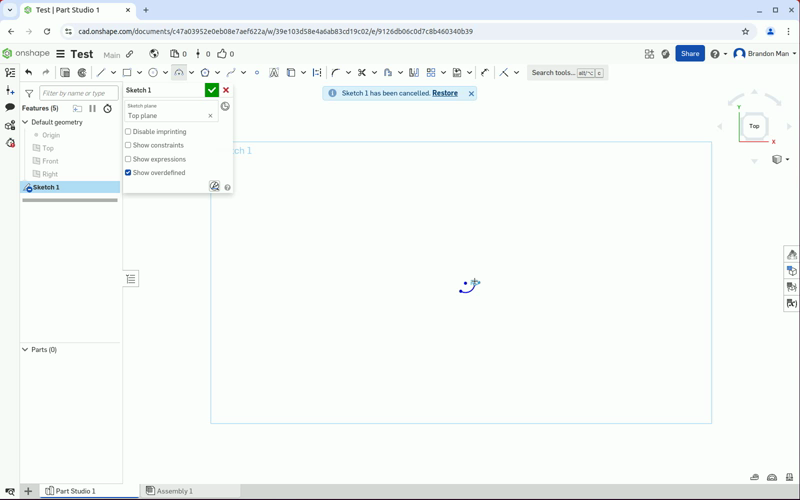
mouse_move(475, 282)
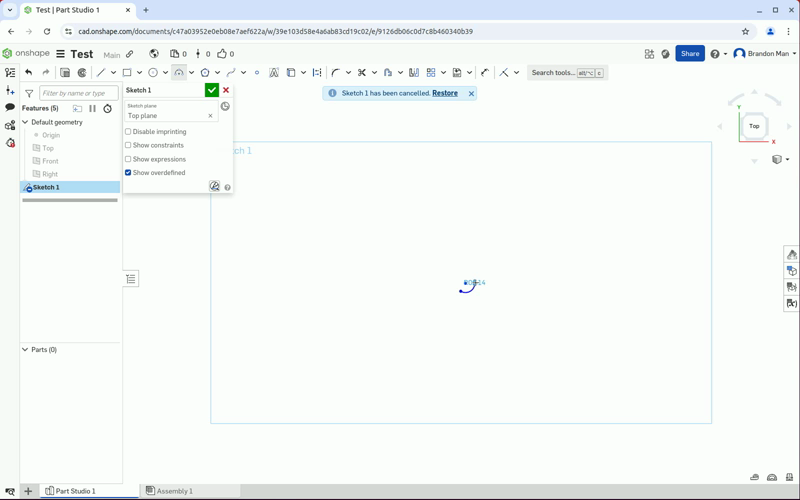
scroll(6)
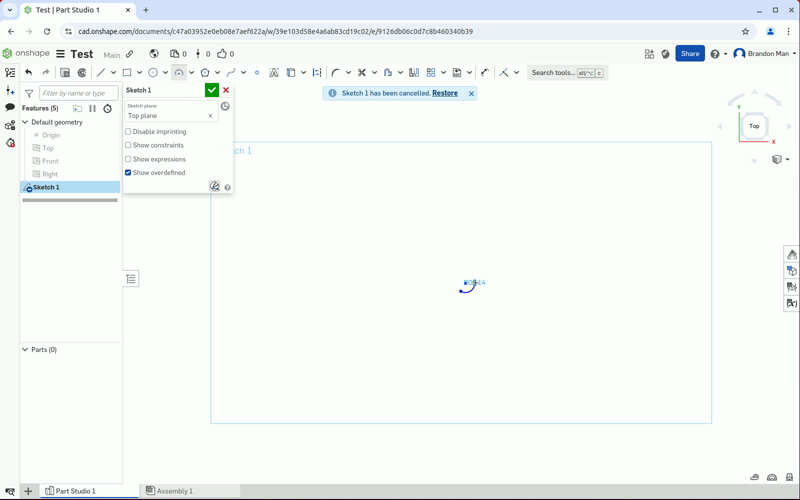
scroll(6)
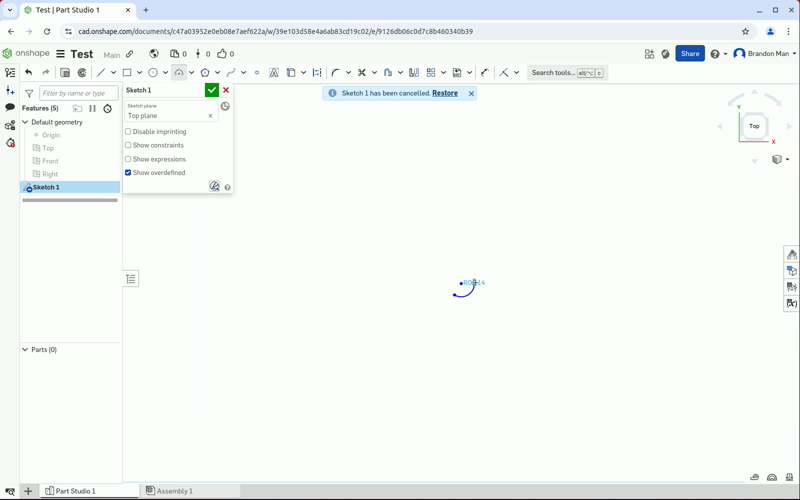
scroll(6)
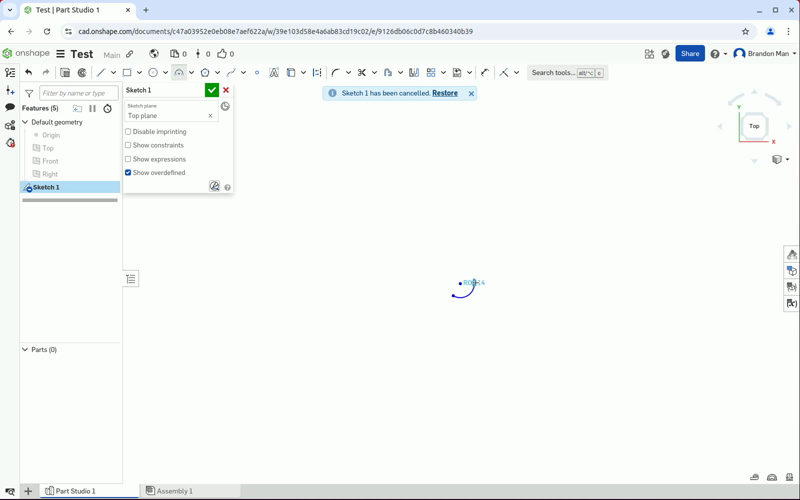
scroll(6)
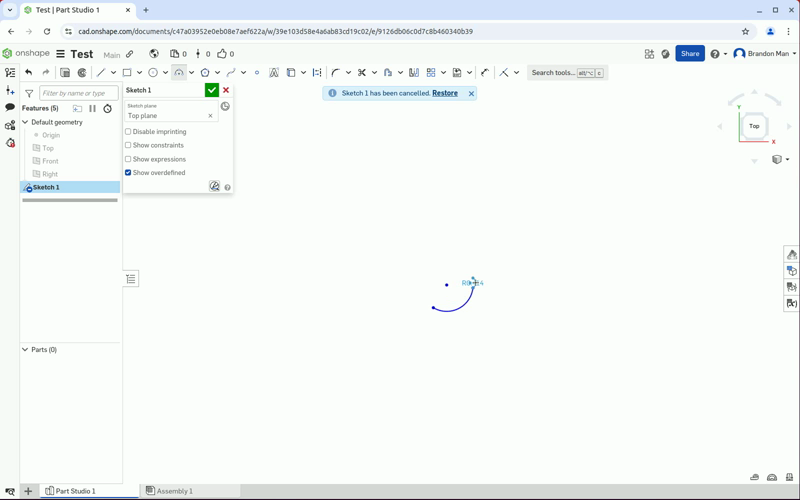
scroll(6)
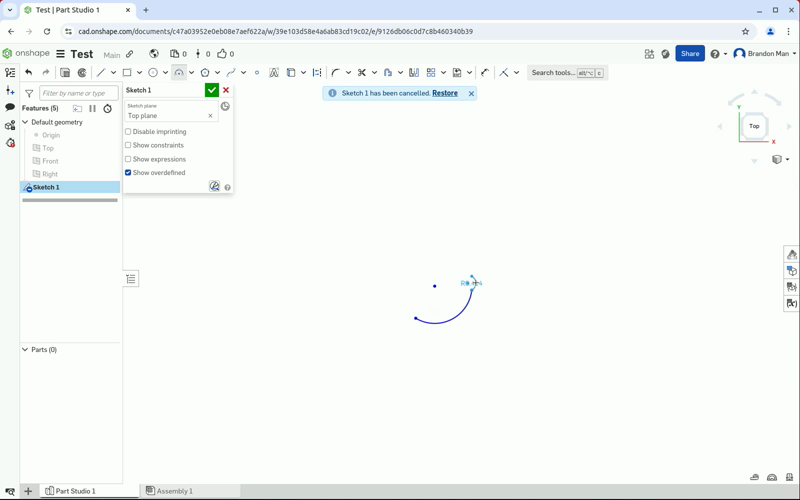
scroll(6)
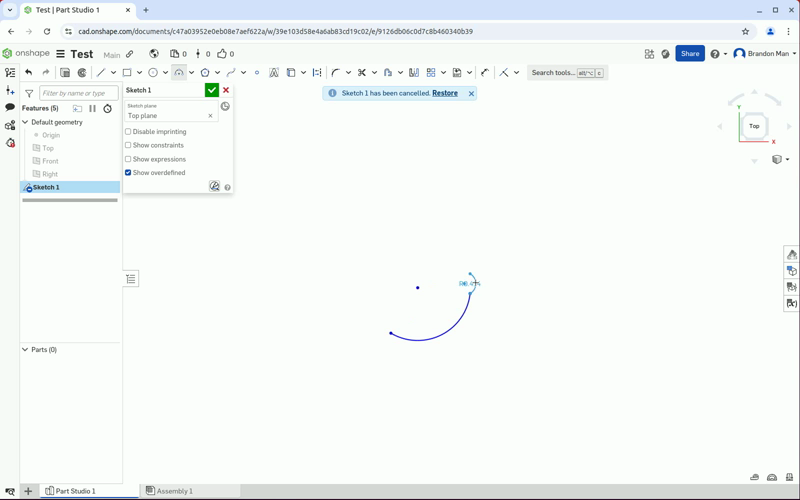
scroll(6)
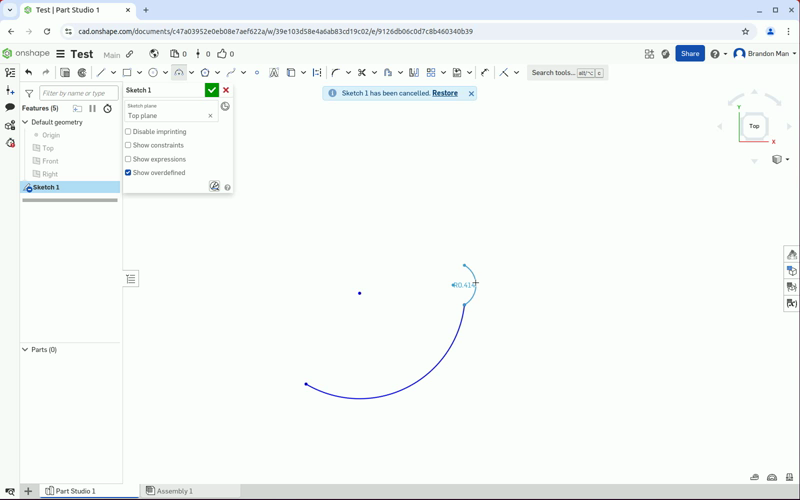
click(475, 282)
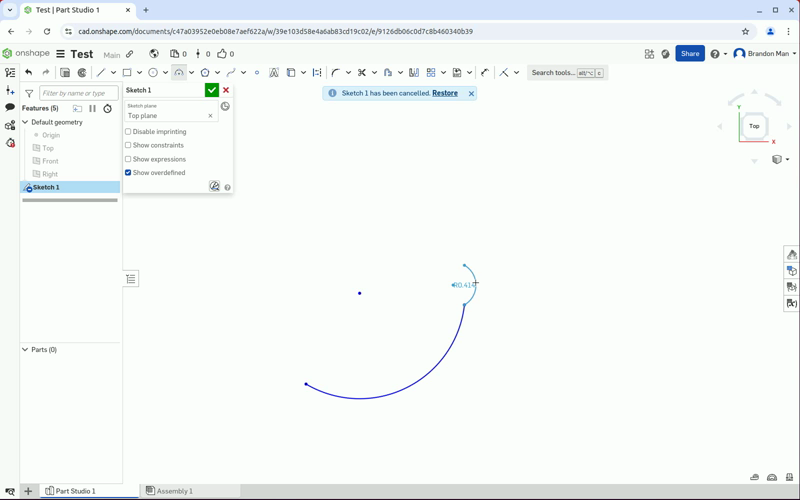
scroll(-6)
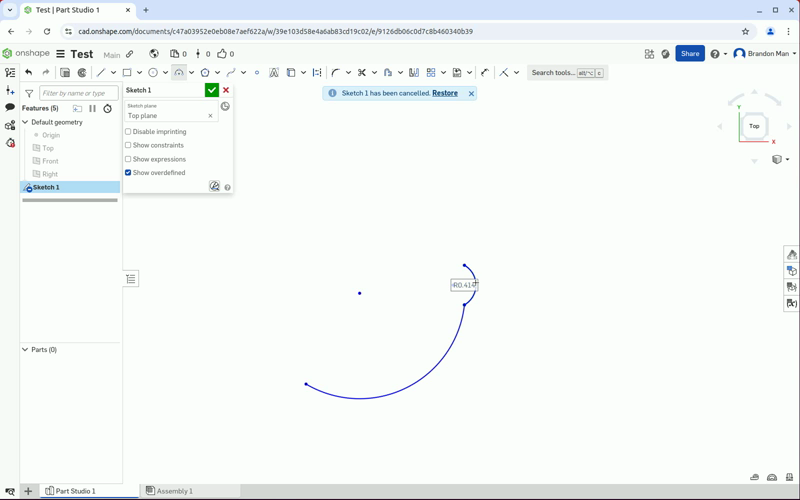
scroll(-6)
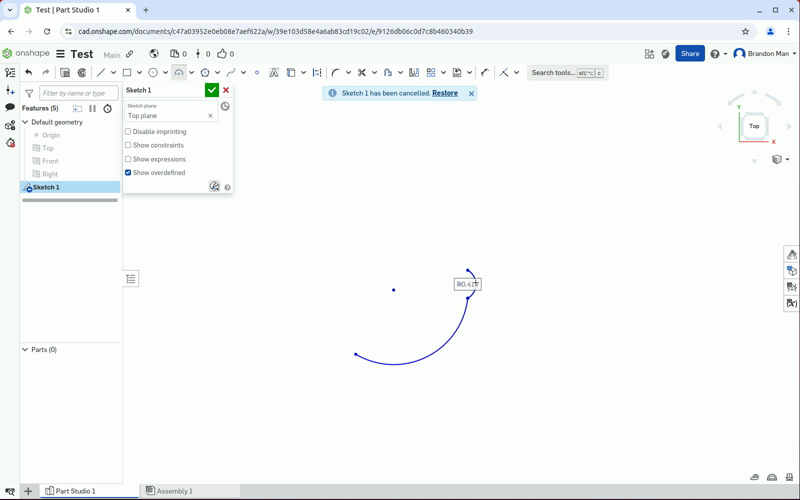
scroll(-6)
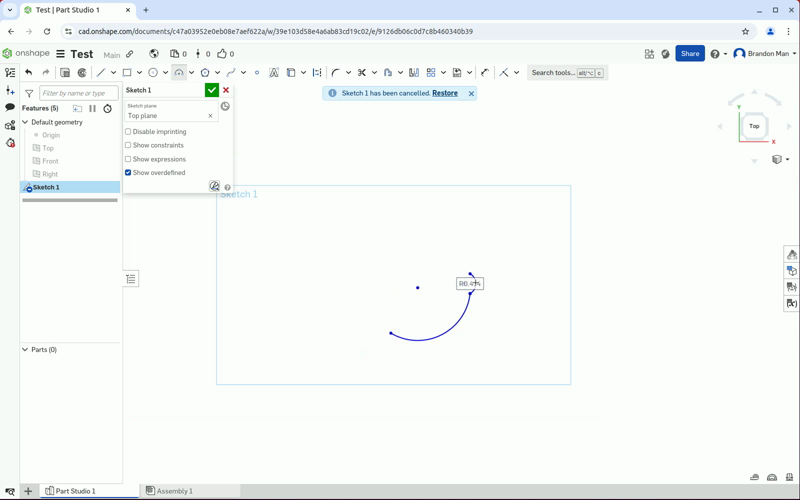
scroll(-6)
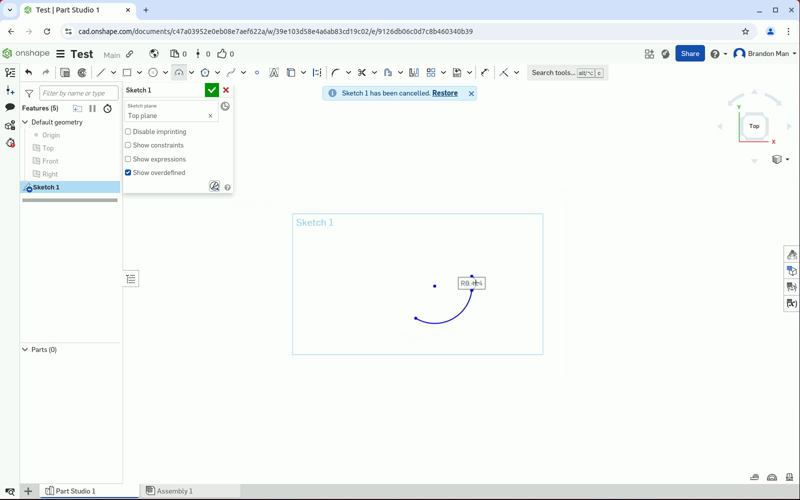
scroll(-6)
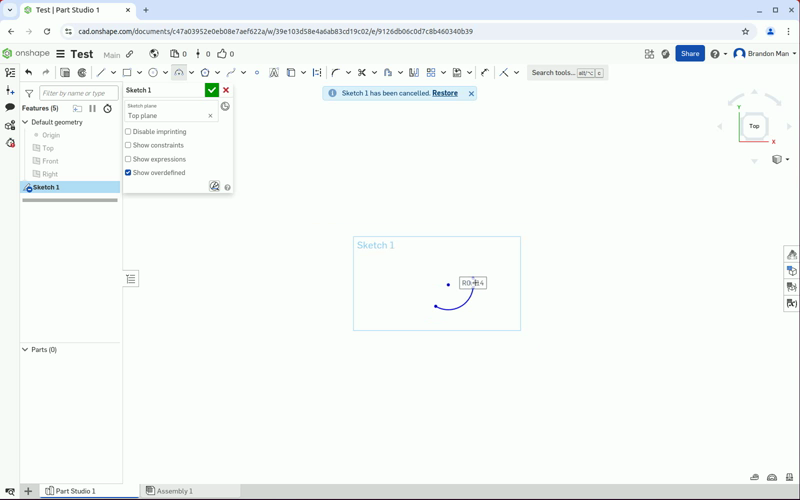
scroll(-6)
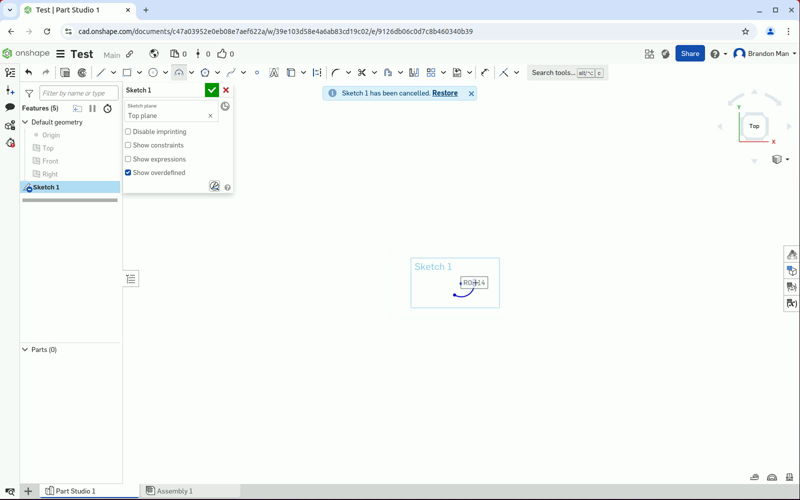
scroll(-6)
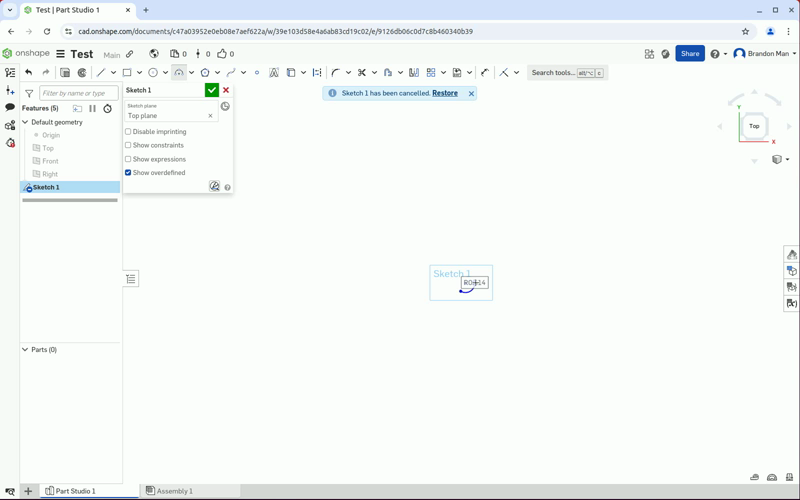
key_up(shift)
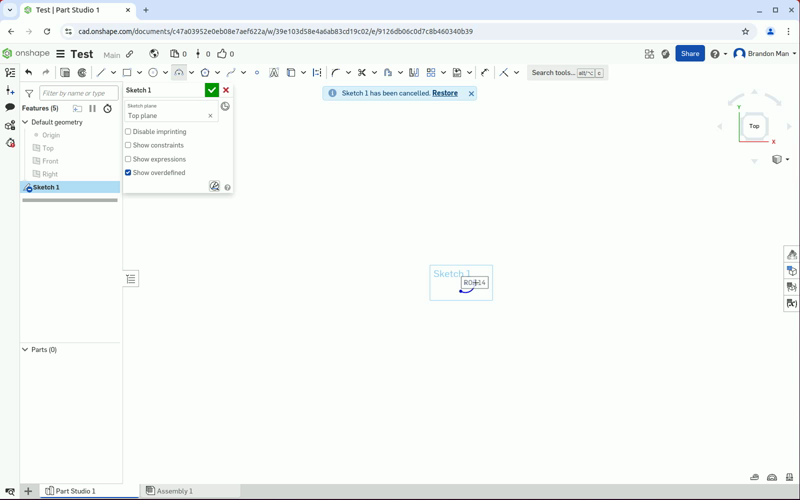
mouse_move(474, 280)
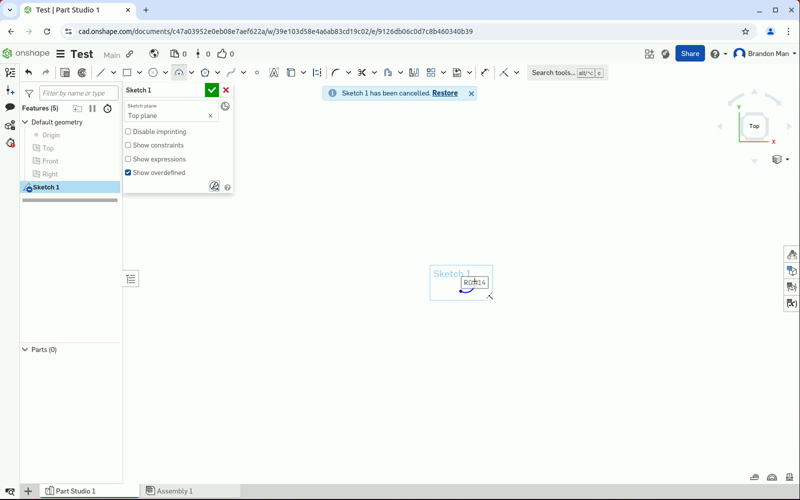
scroll(6)
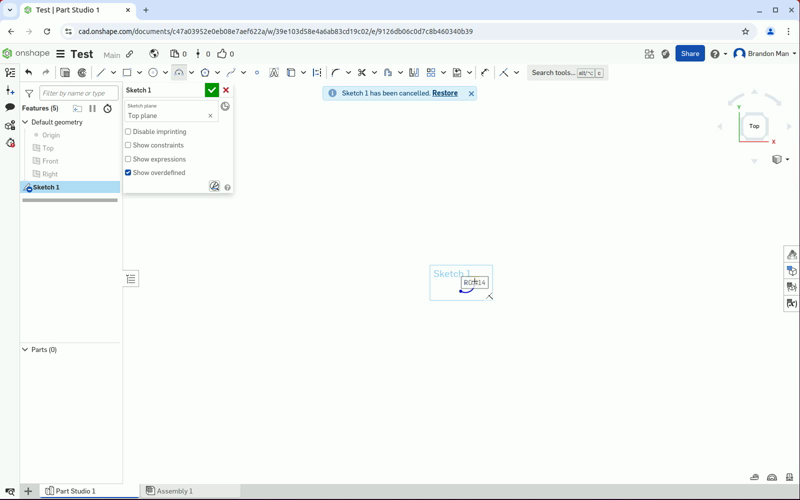
scroll(6)
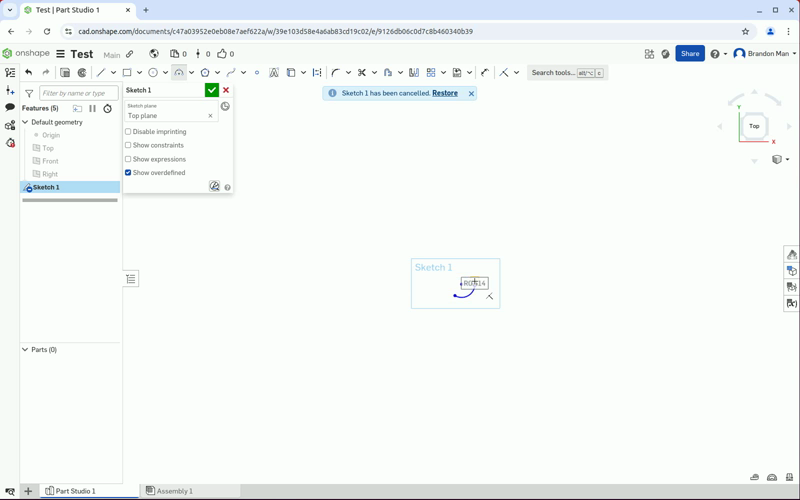
scroll(6)
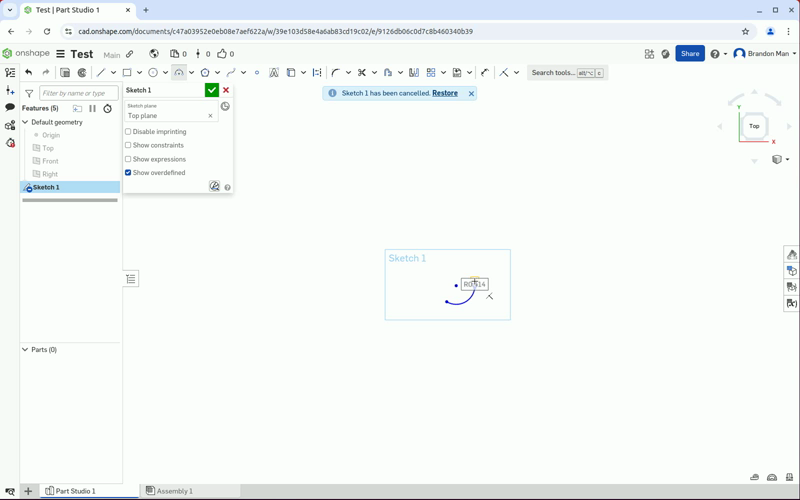
scroll(6)
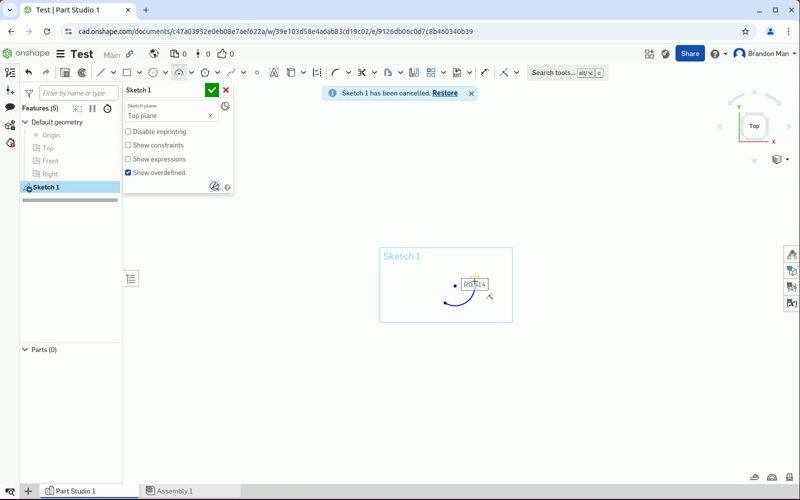
scroll(6)
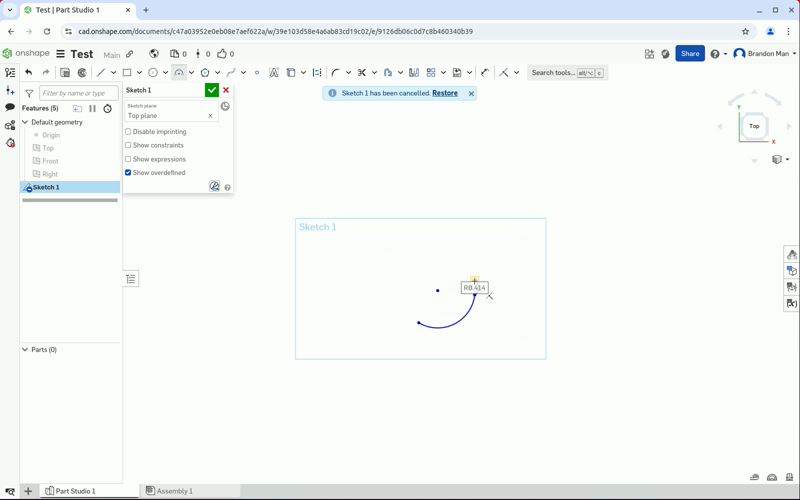
scroll(6)
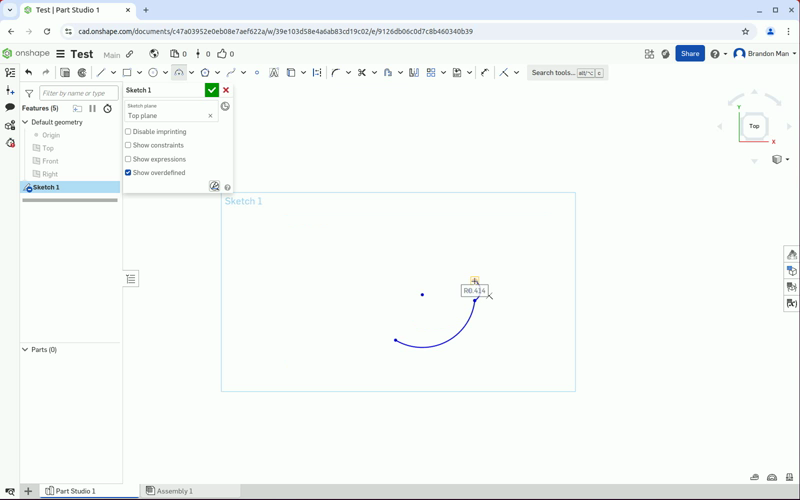
scroll(6)
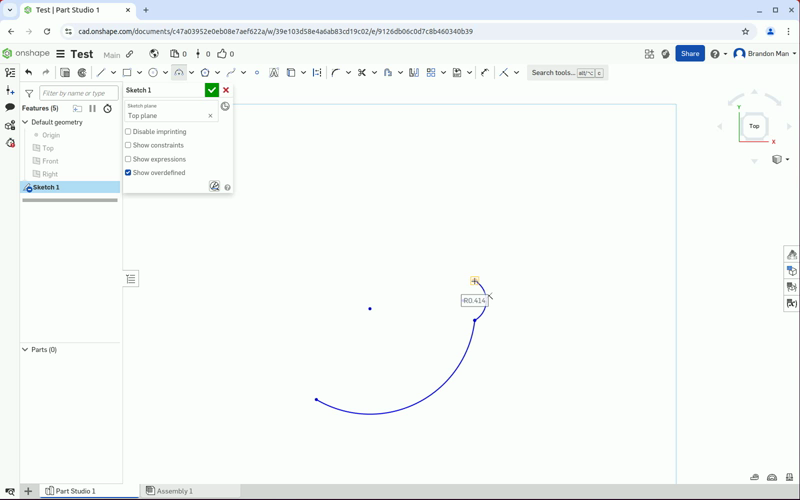
click(474, 280)
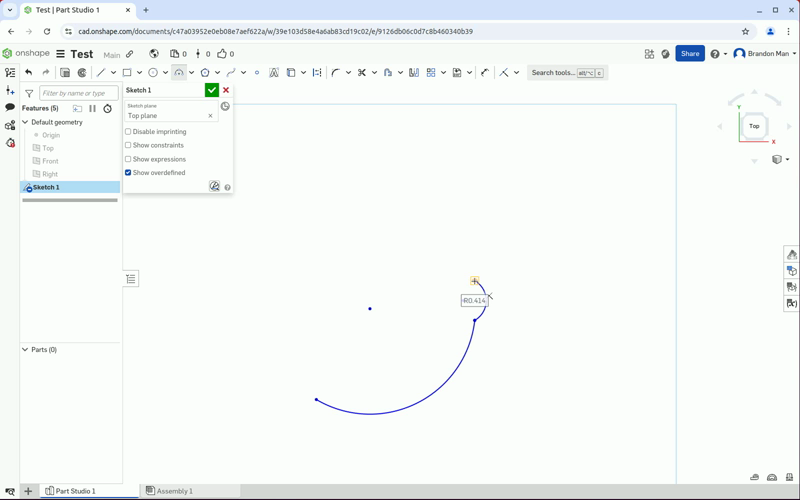
scroll(-6)
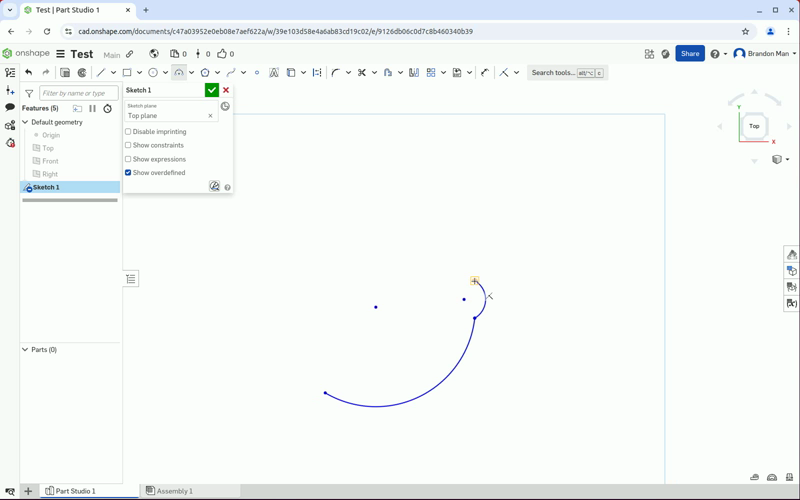
scroll(-6)
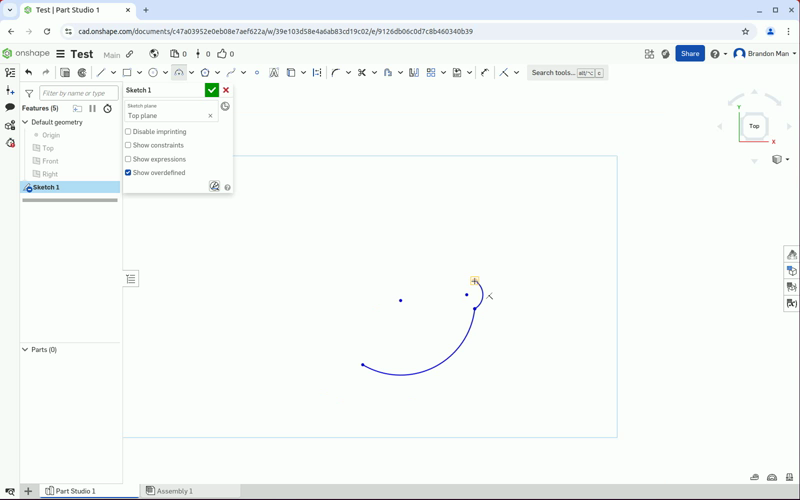
scroll(-6)
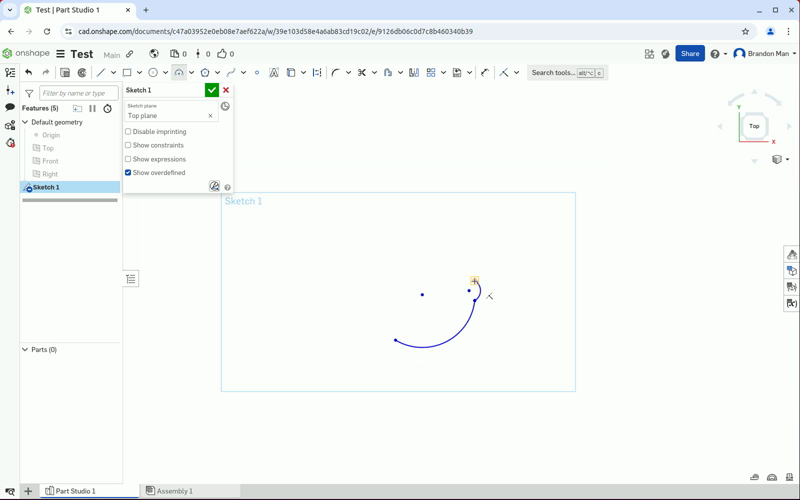
scroll(-6)
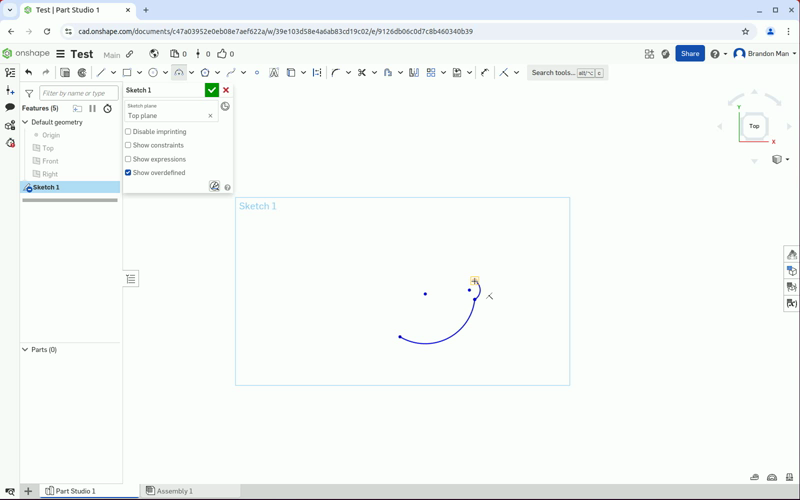
scroll(-6)
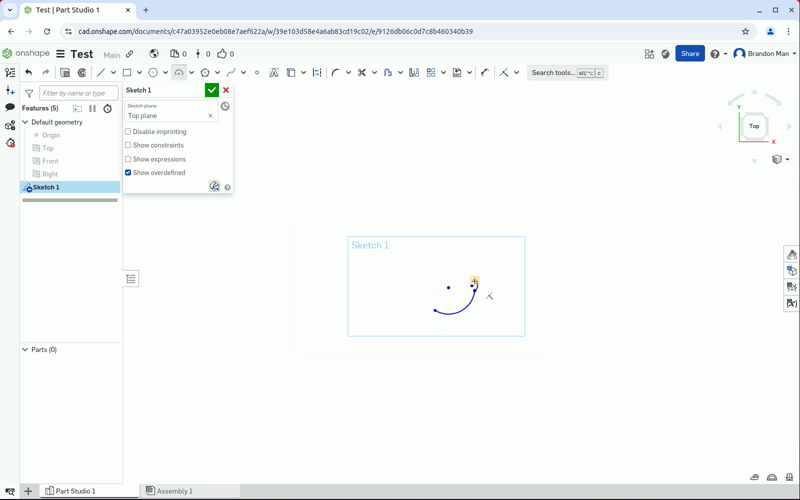
scroll(-6)
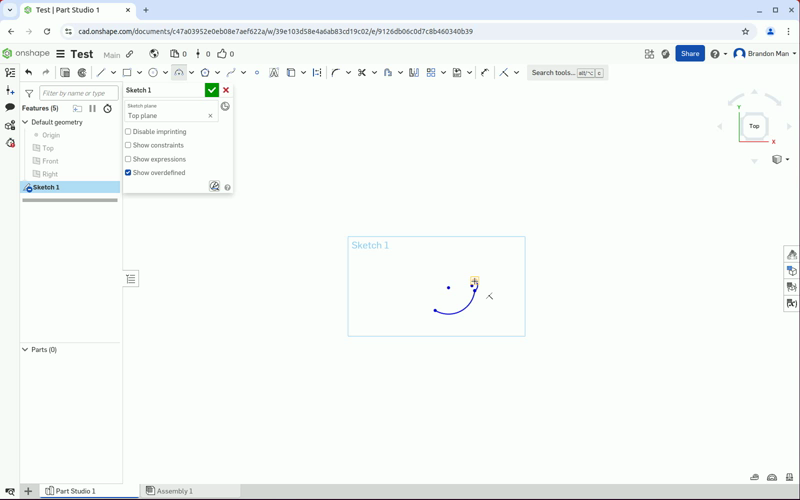
scroll(-6)
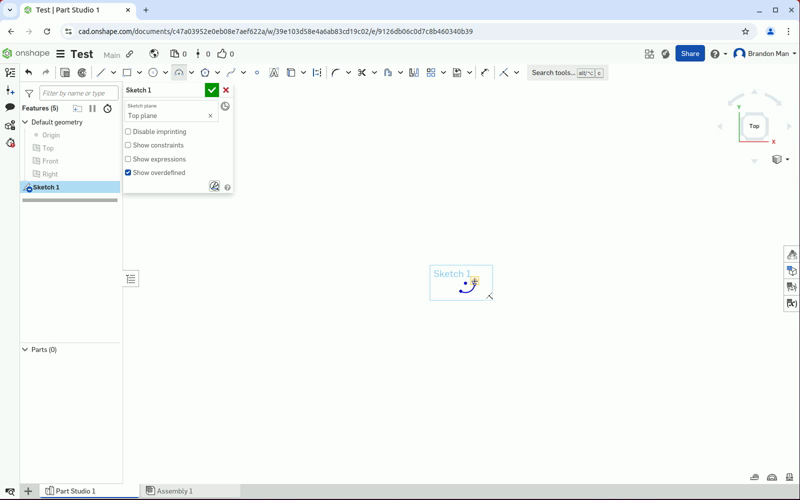
key_down(shift)
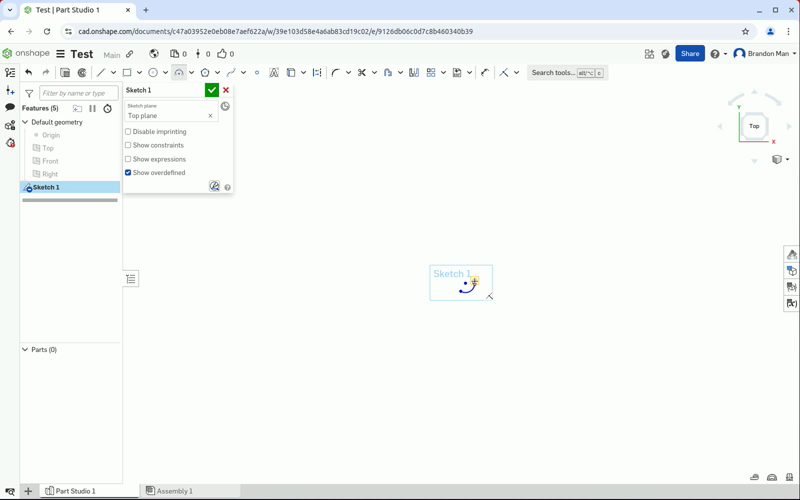
mouse_move(460, 273)
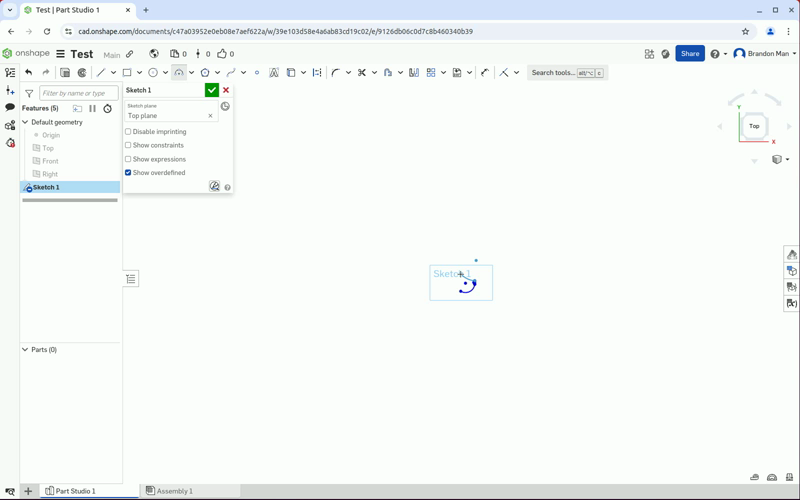
click(460, 273)
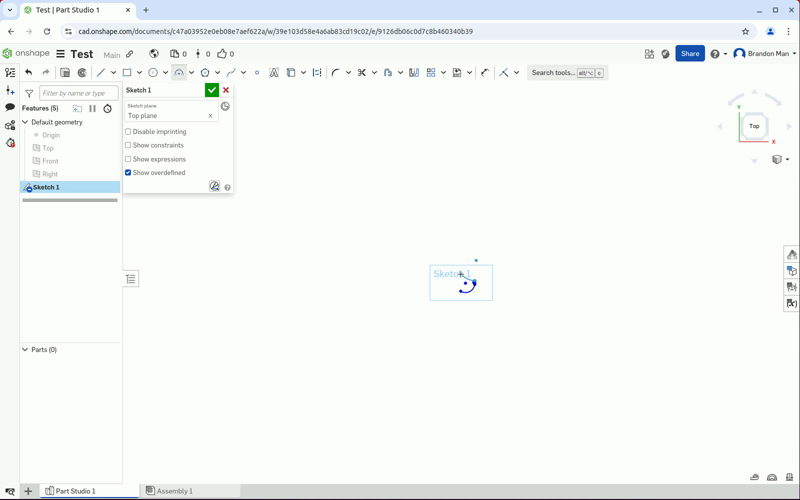
mouse_move(469, 273)
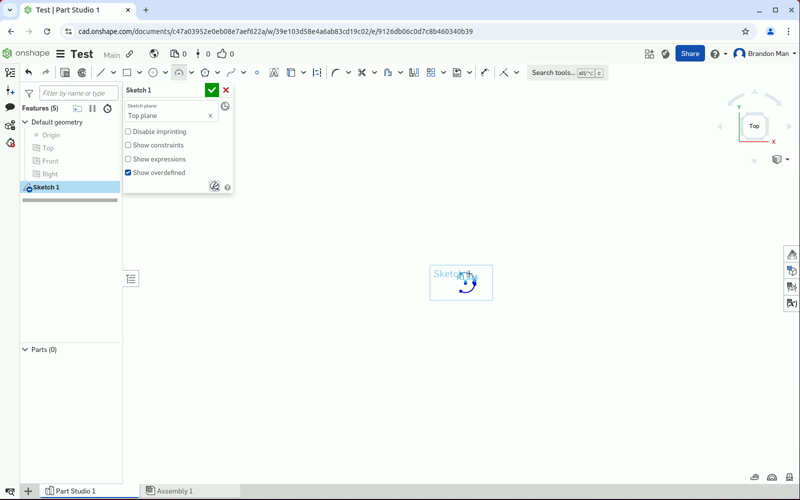
click(469, 273)
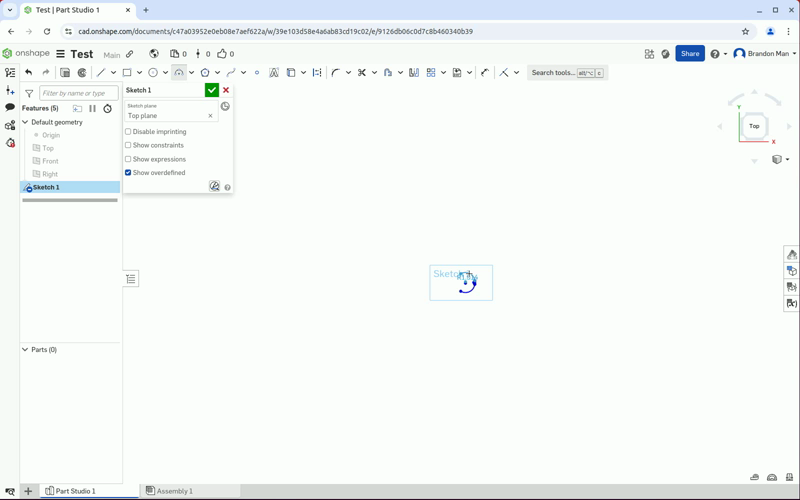
key_up(shift)
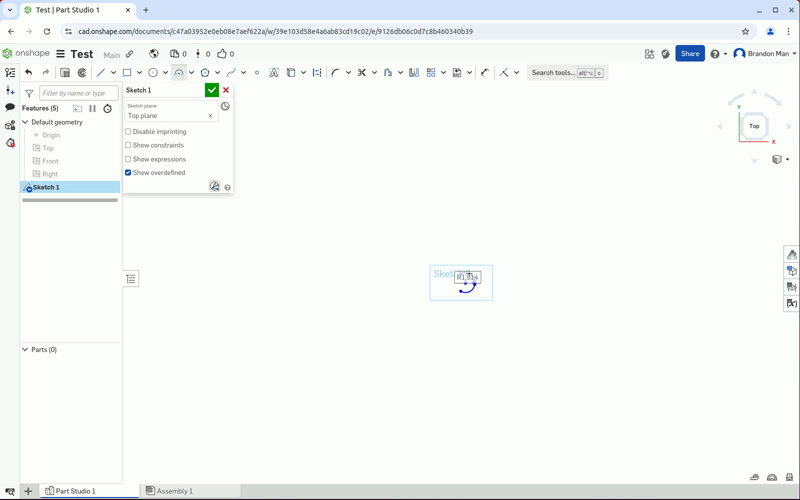
mouse_move(460, 273)
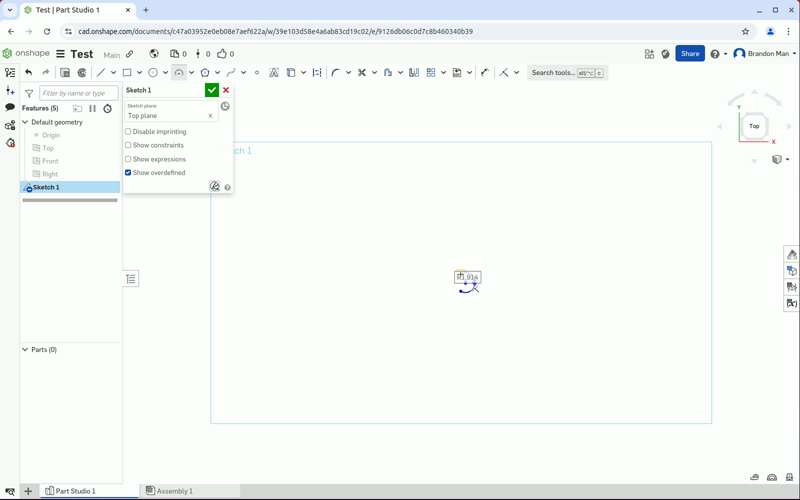
click(460, 273)
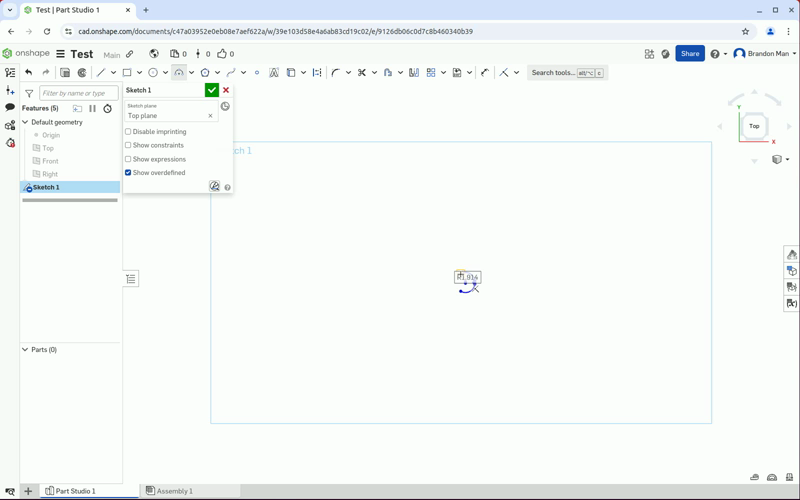
mouse_move(460, 291)
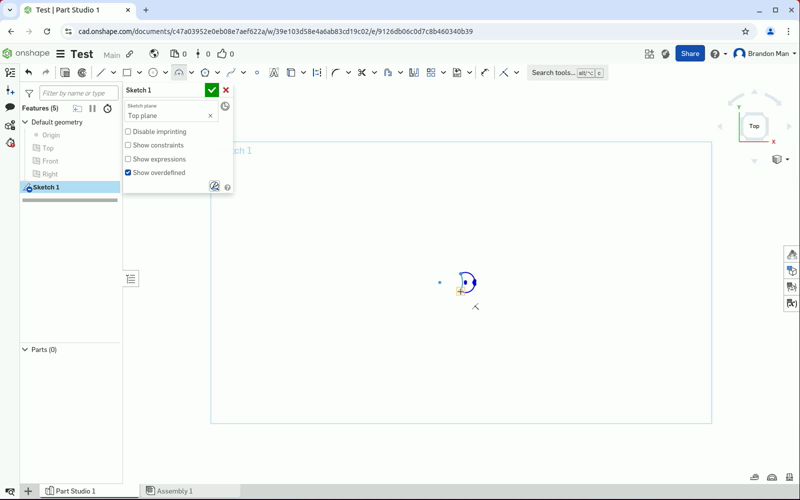
click(460, 291)
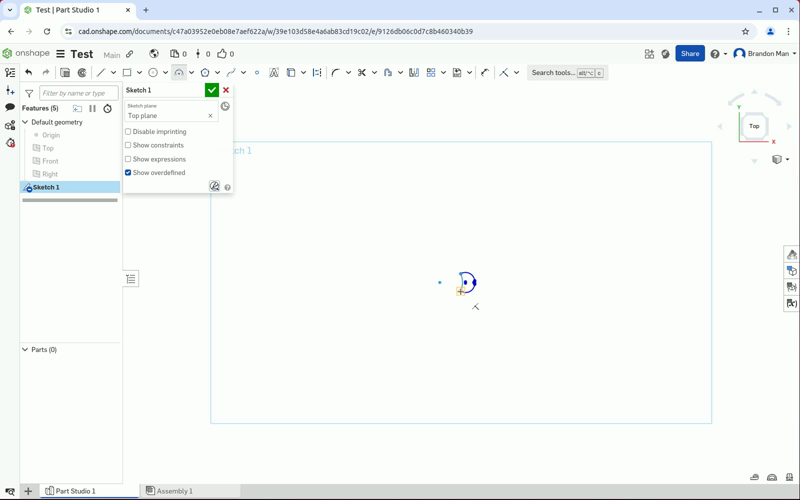
key_down(shift)
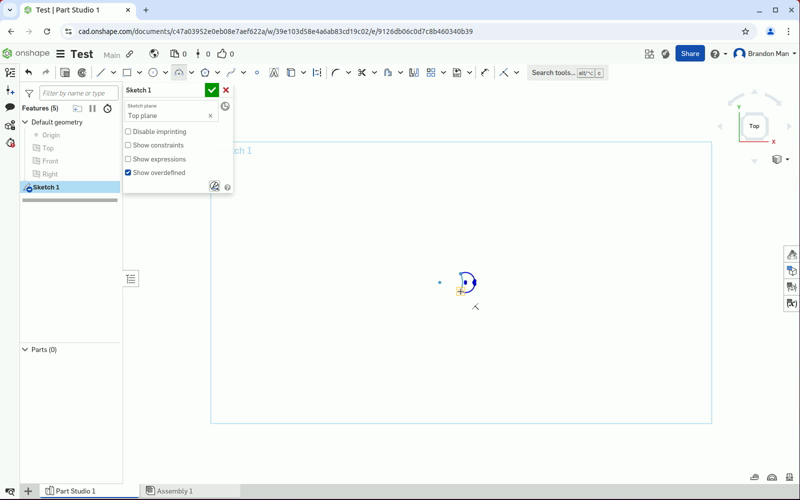
mouse_move(466, 282)
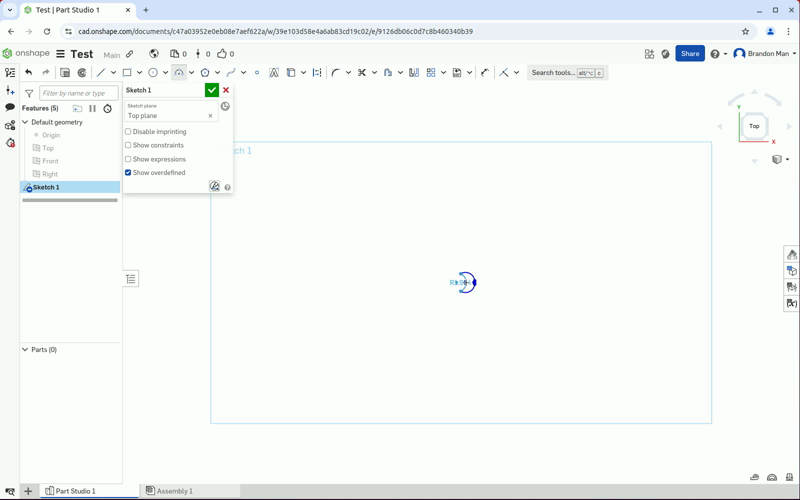
scroll(6)
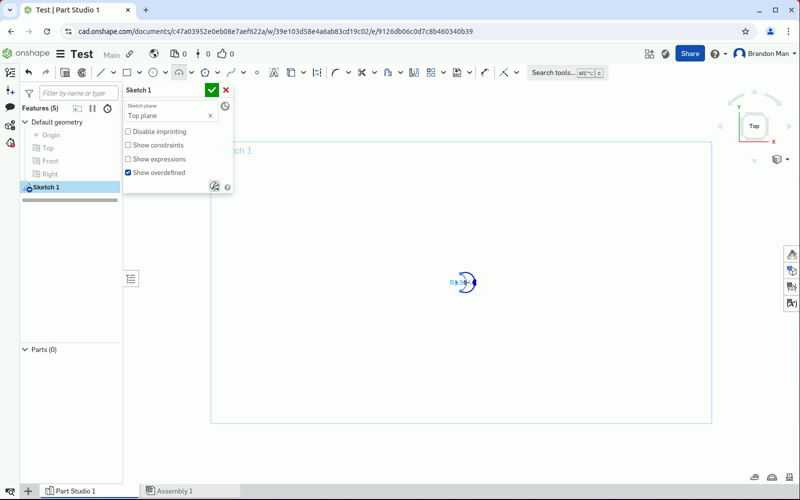
scroll(6)
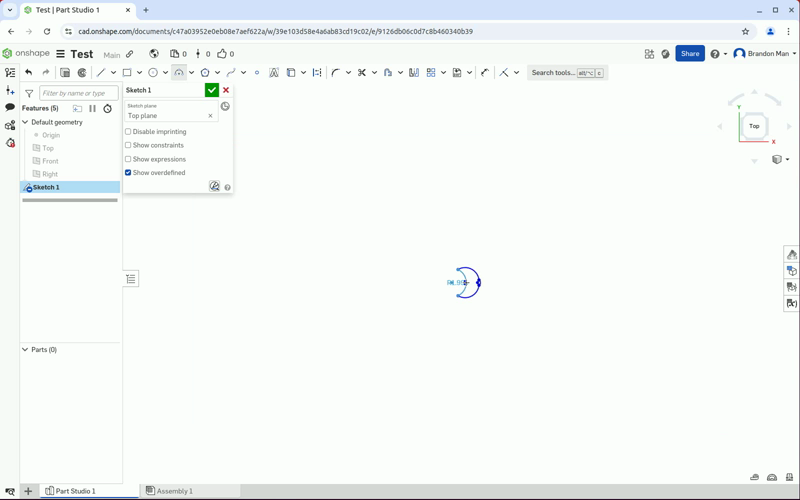
scroll(6)
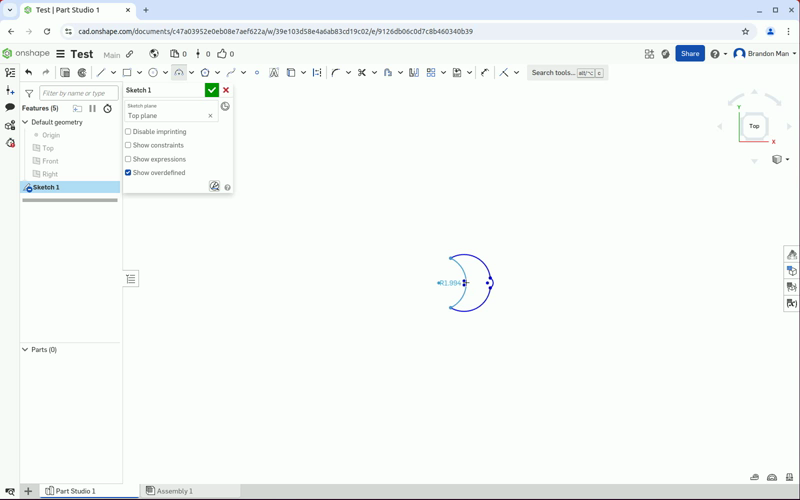
scroll(6)
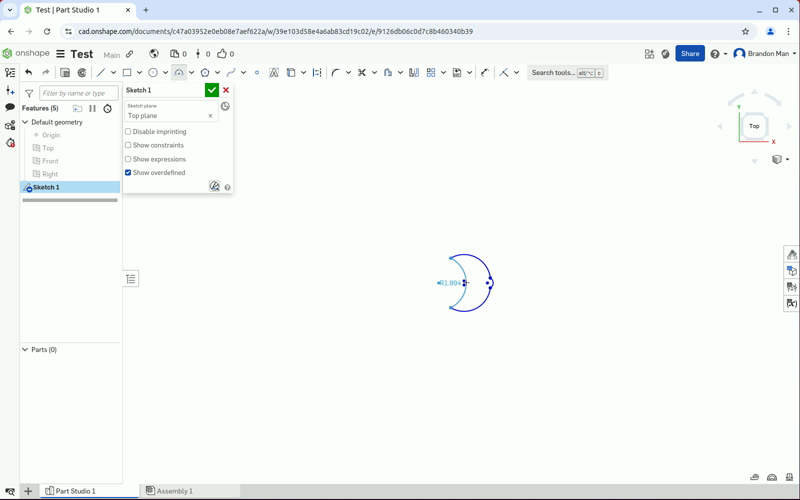
scroll(6)
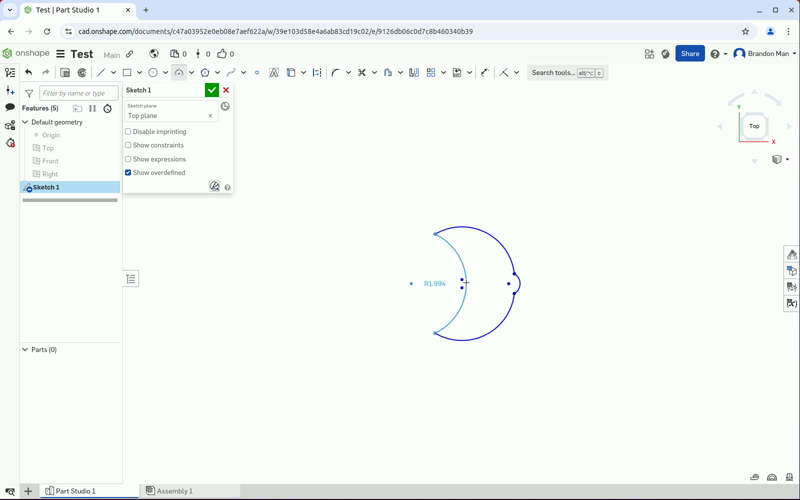
scroll(6)
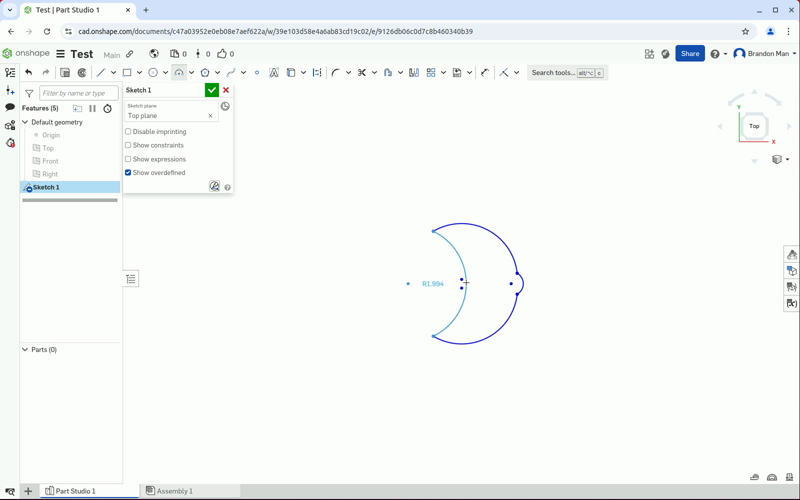
scroll(6)
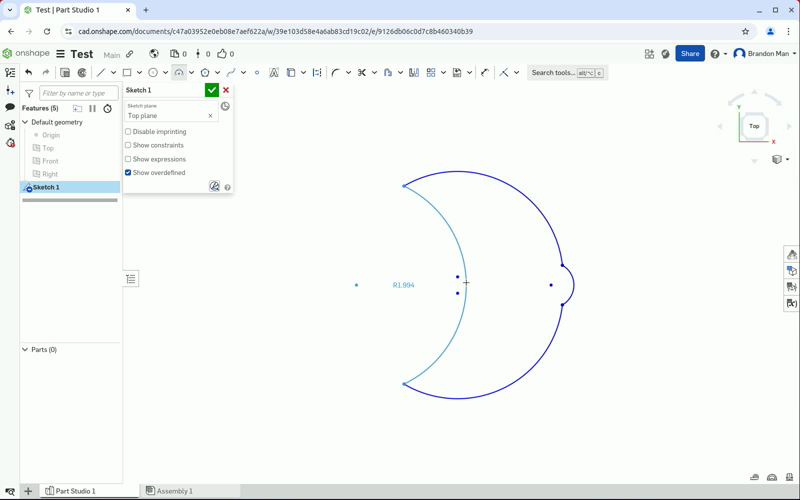
click(466, 282)
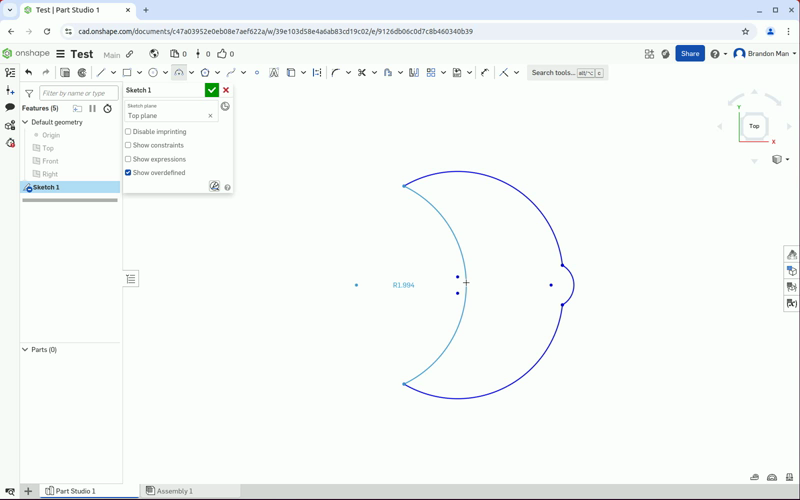
scroll(-6)
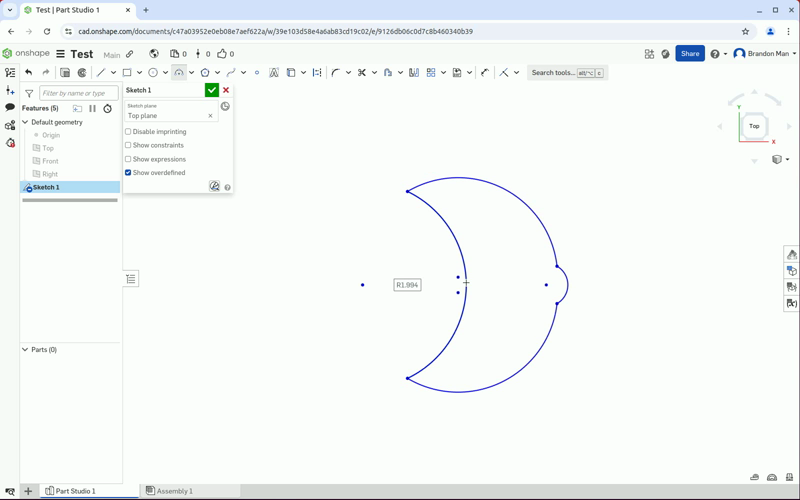
scroll(-6)
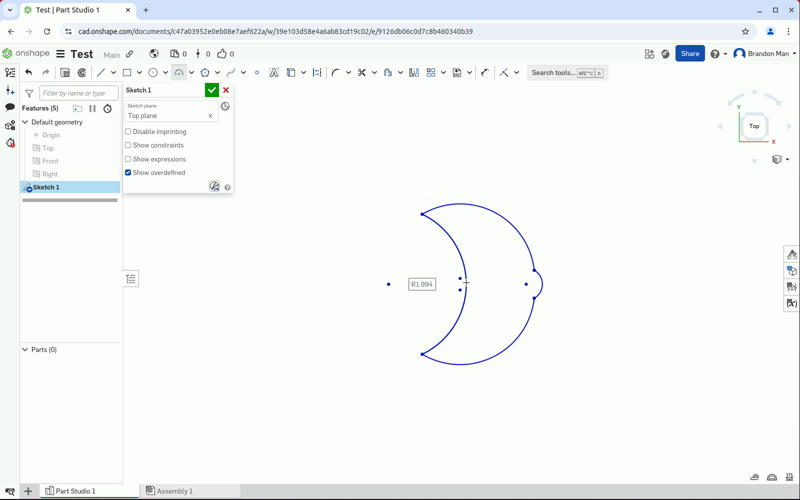
scroll(-6)
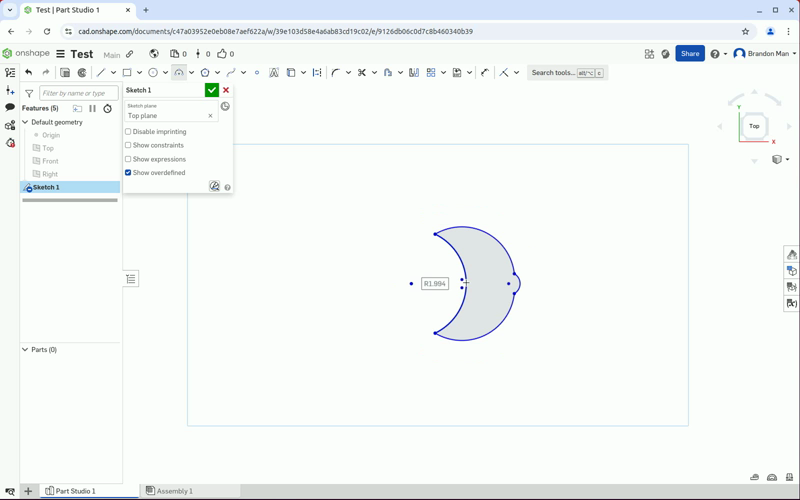
scroll(-6)
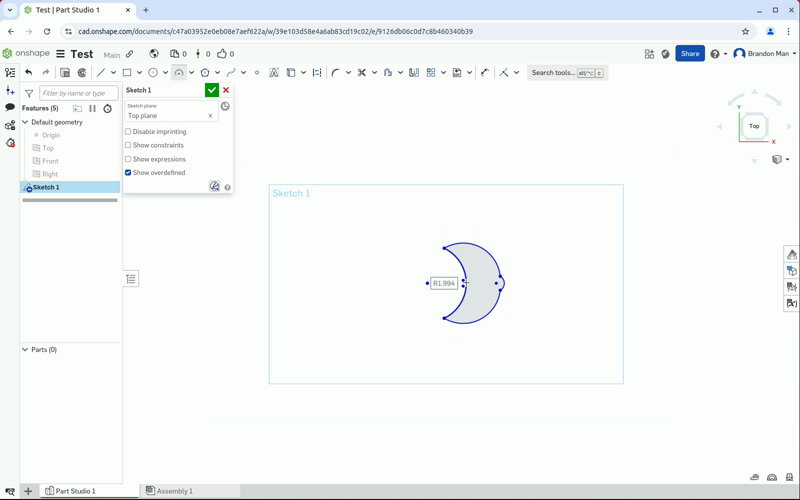
scroll(-6)
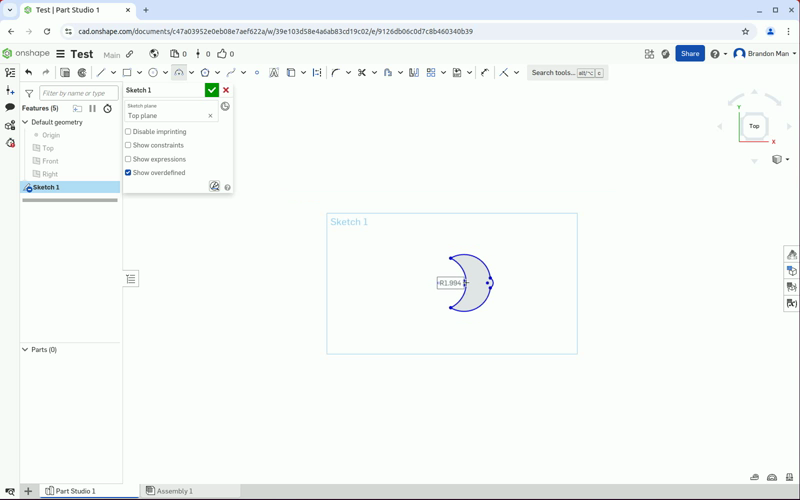
scroll(-6)
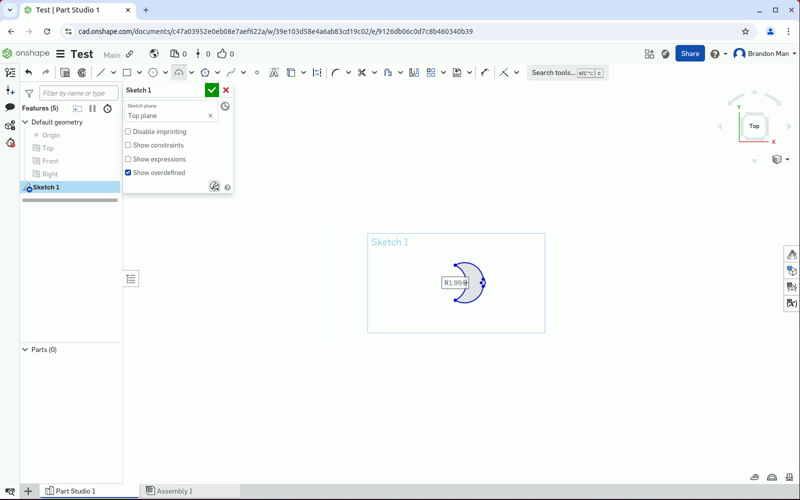
scroll(-6)
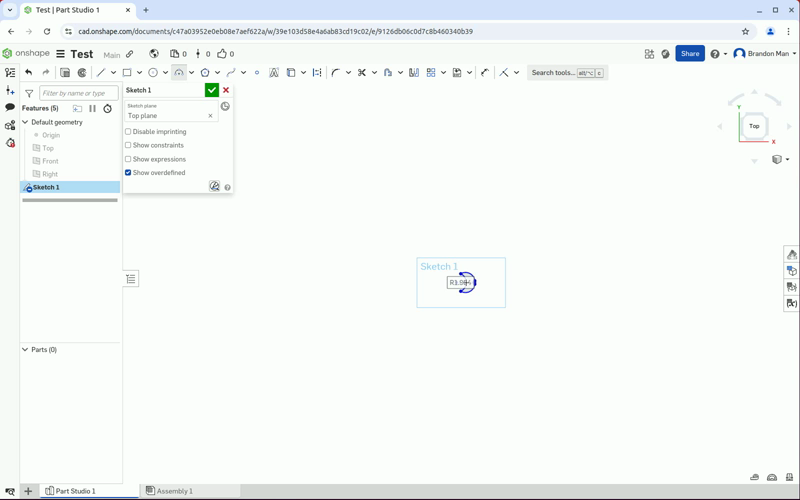
key_up(shift)
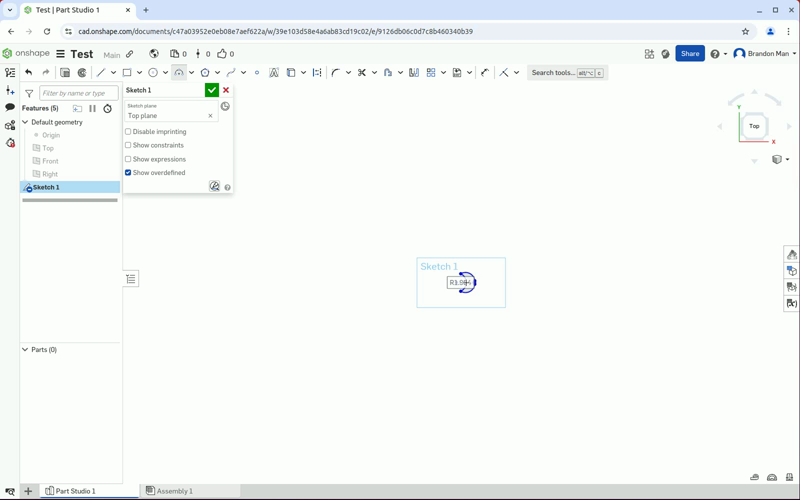
key(esc)
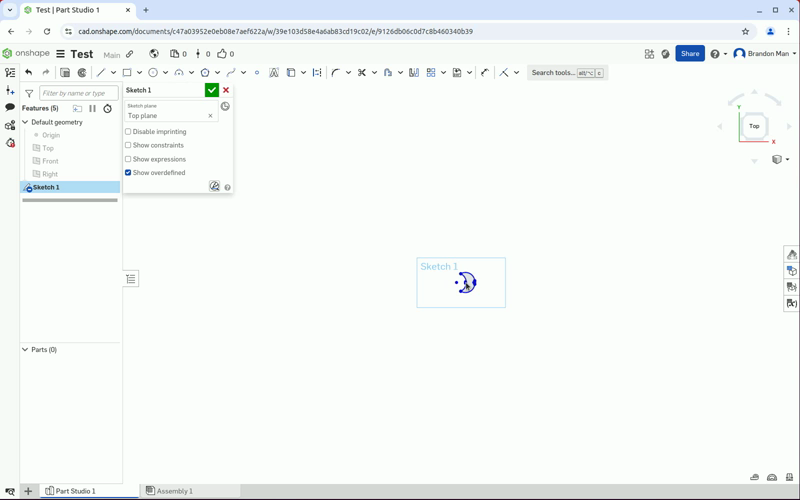
mouse_move(469, 275)
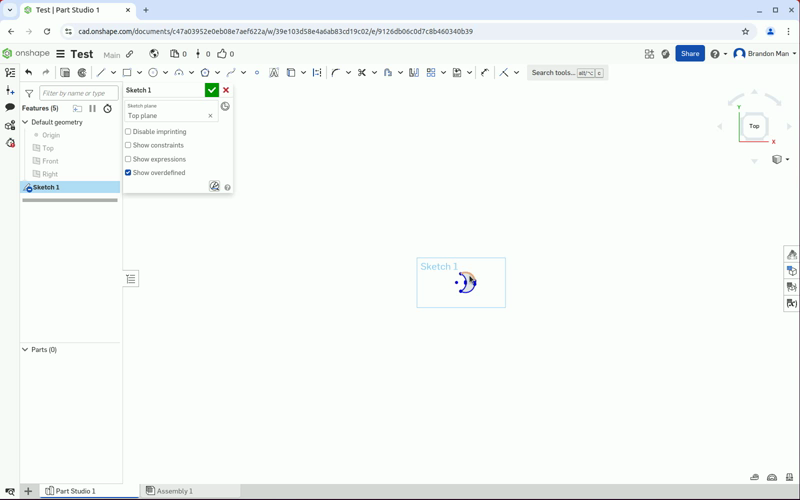
scroll(6)
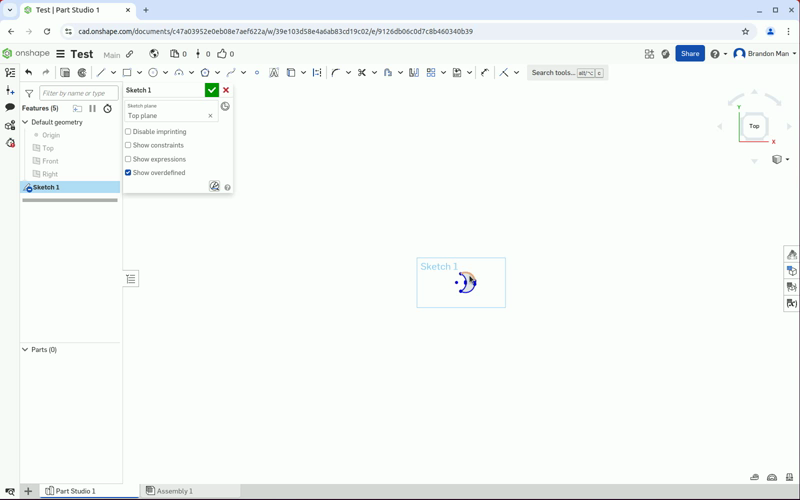
scroll(6)
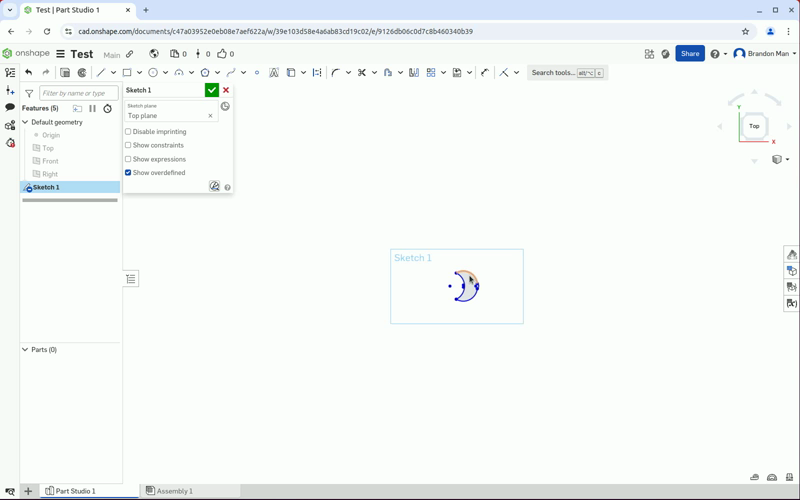
scroll(6)
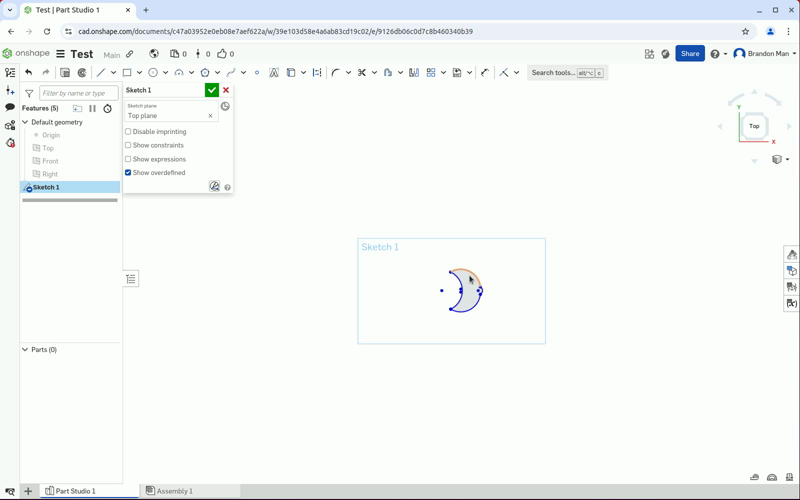
scroll(6)
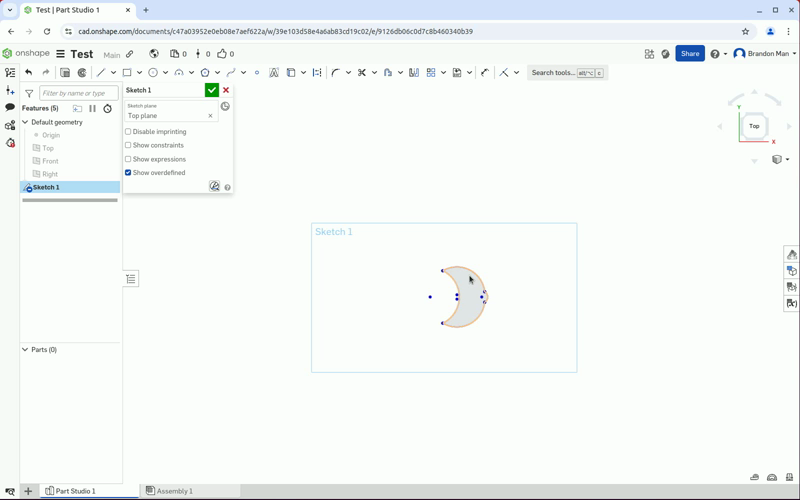
scroll(6)
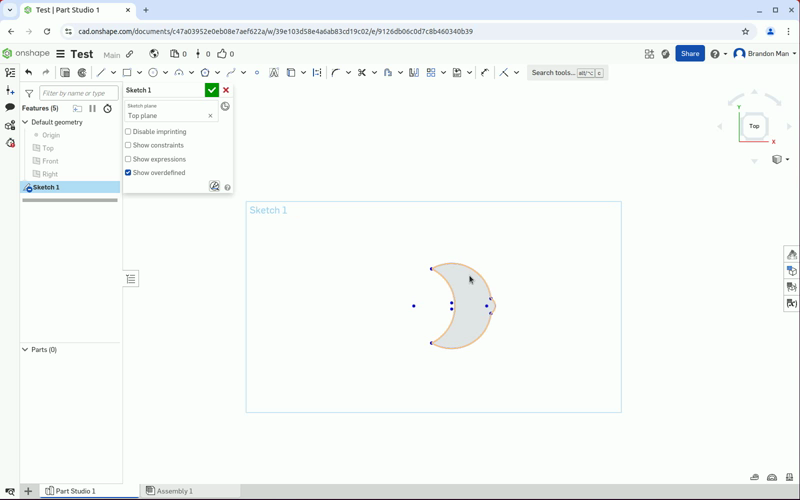
scroll(6)
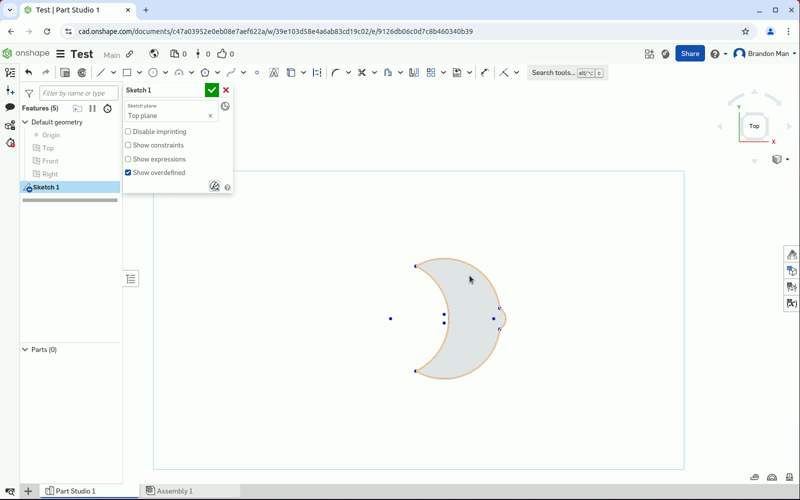
scroll(6)
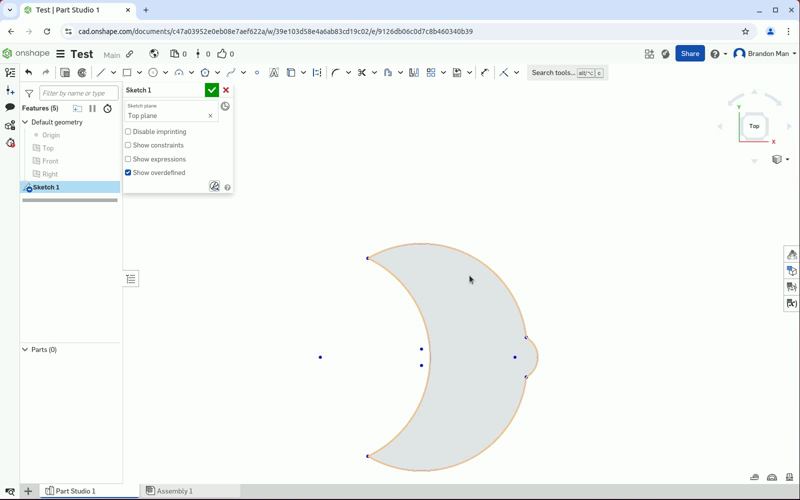
click(469, 275)
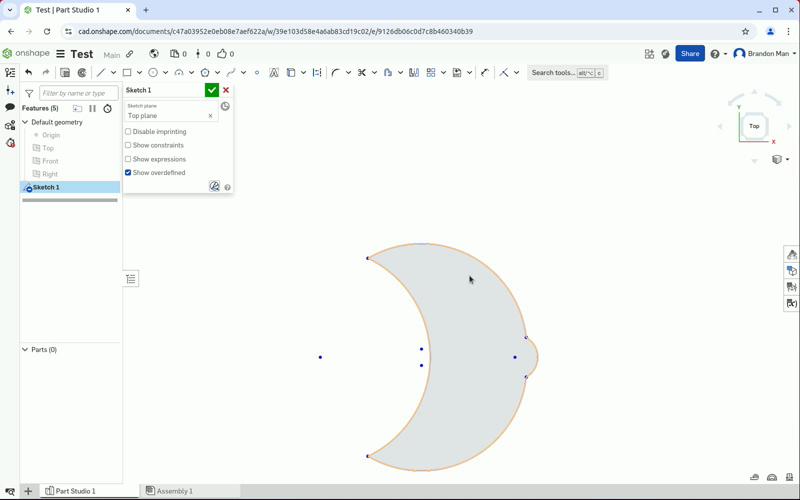
scroll(-6)
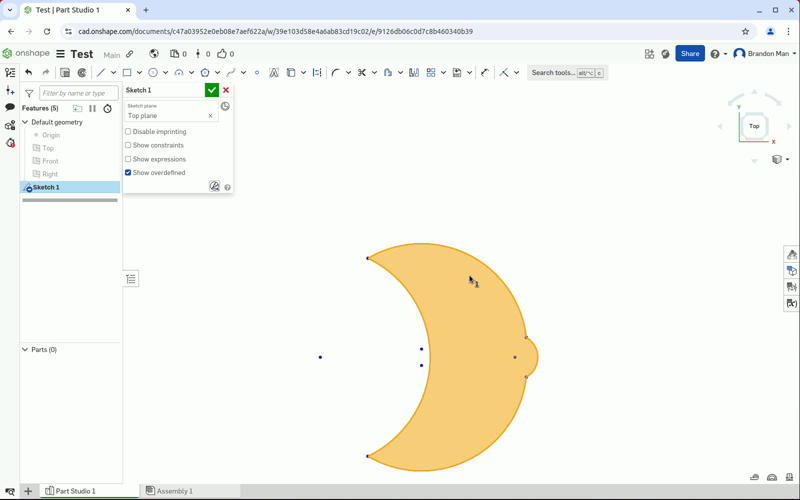
scroll(-6)
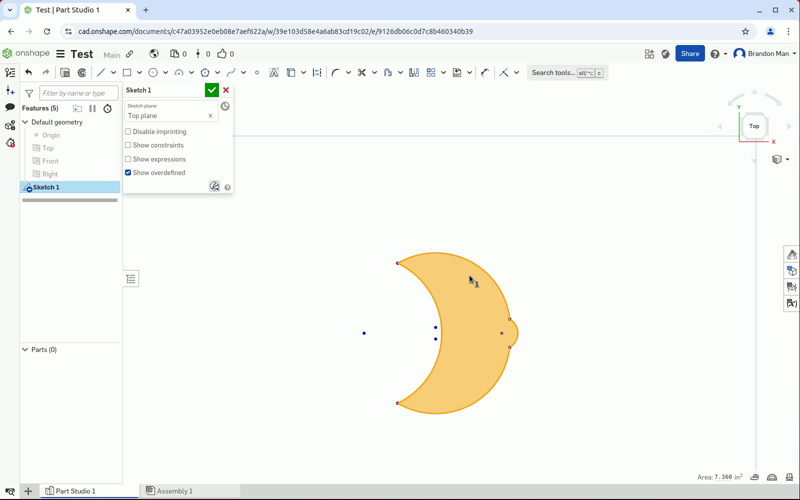
scroll(-6)
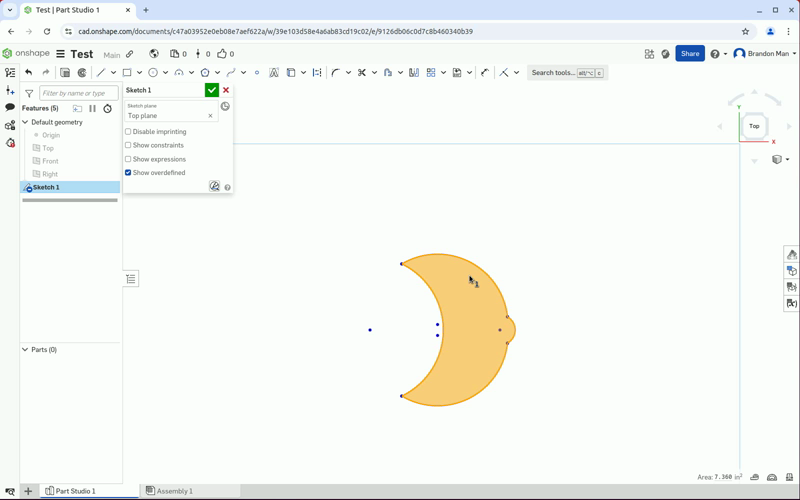
scroll(-6)
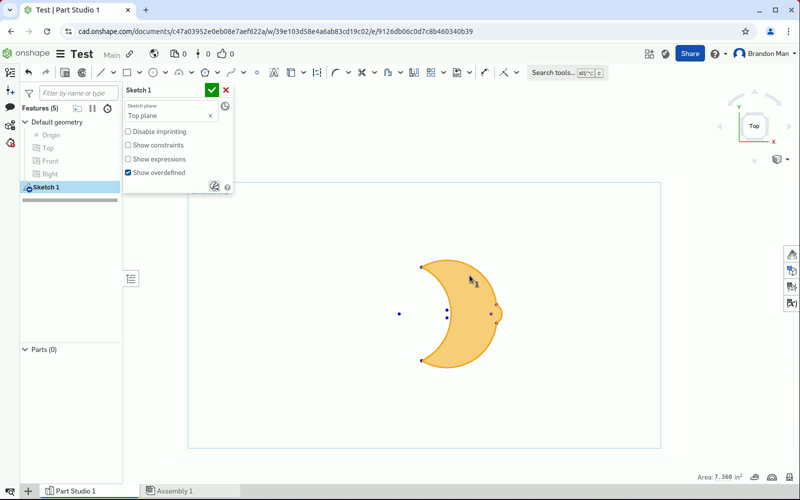
scroll(-6)
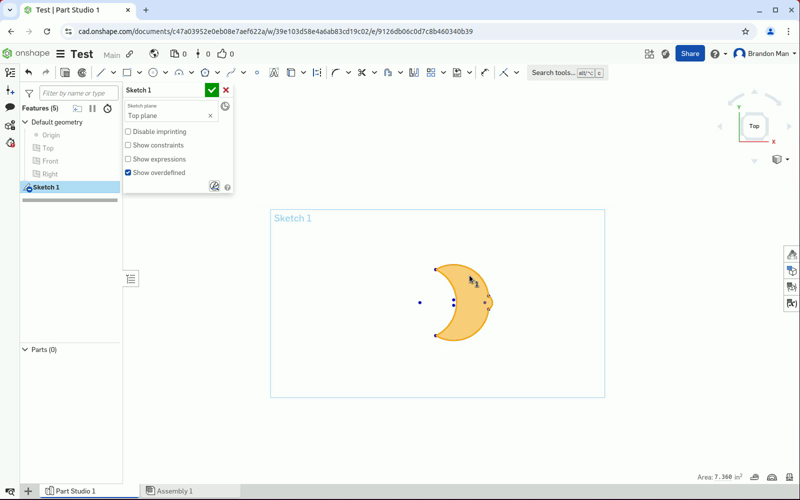
scroll(-6)
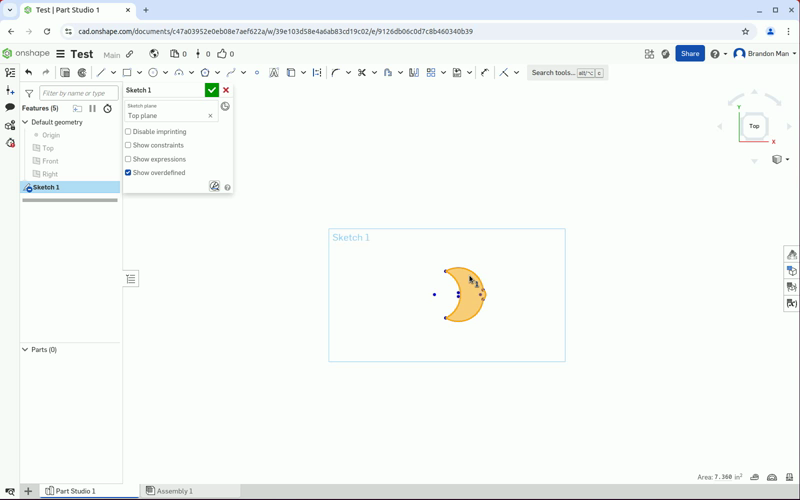
scroll(-6)
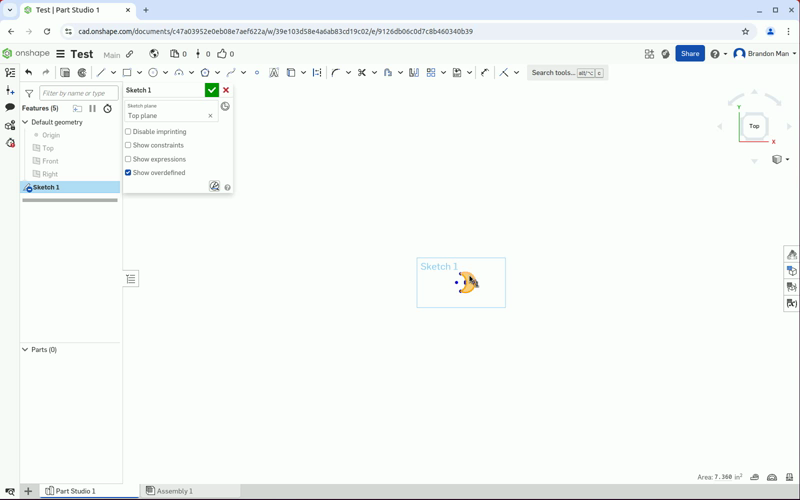
mouse_move(73, 352)
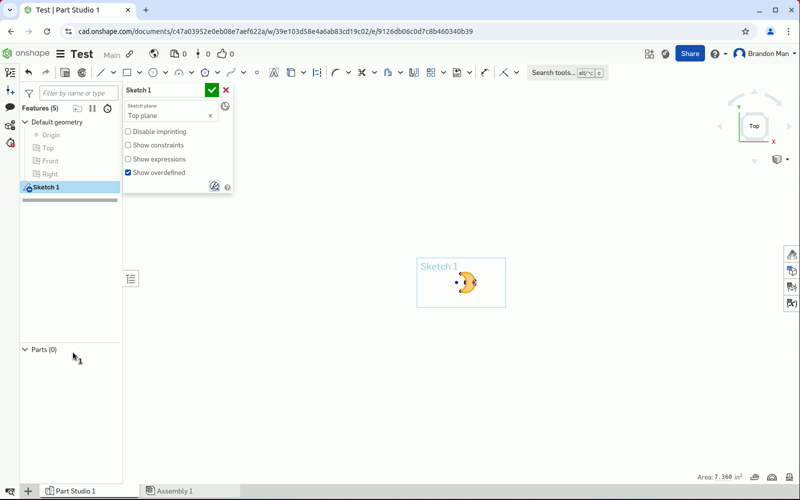
key(shift+y)
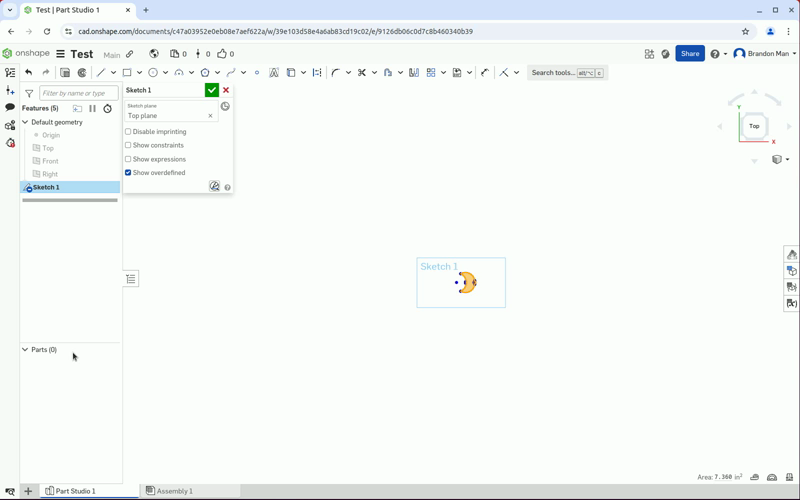
key(shift+e)
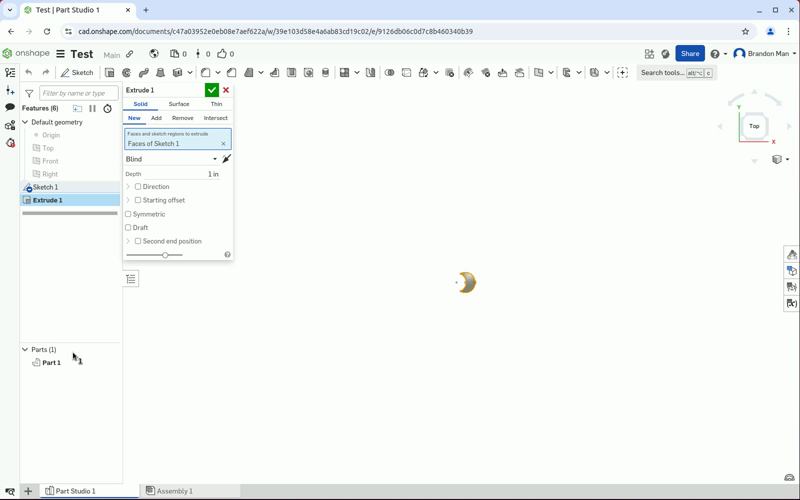
mouse_move(143, 106)
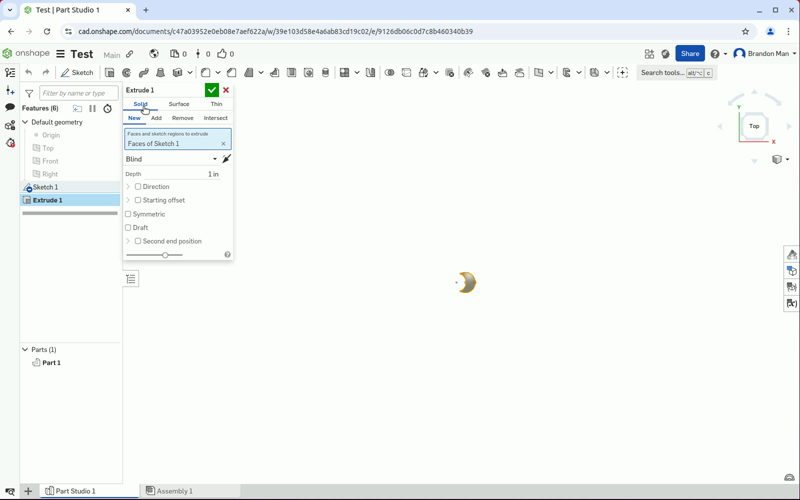
click(143, 106)
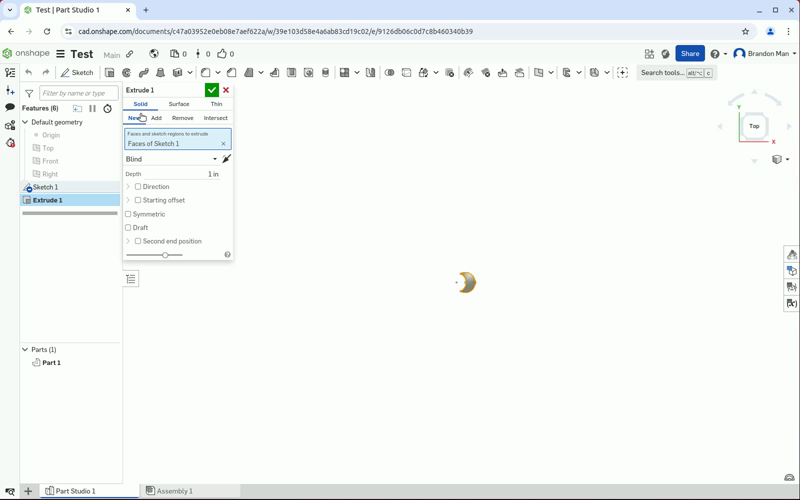
mouse_move(137, 120)
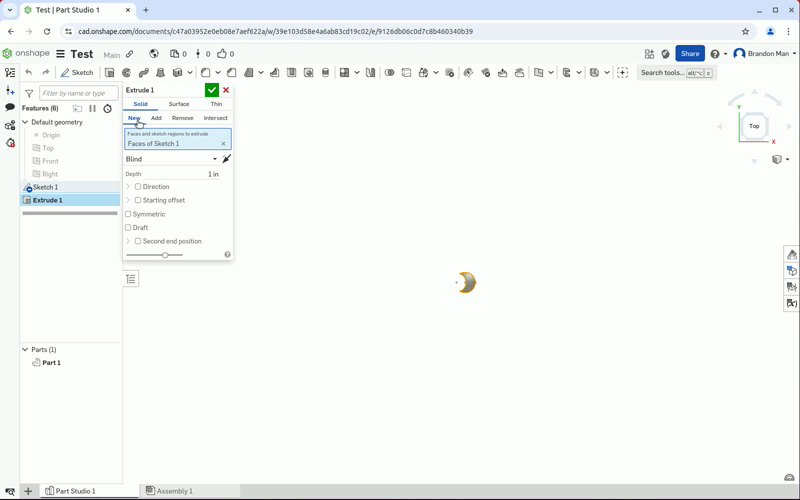
click(137, 120)
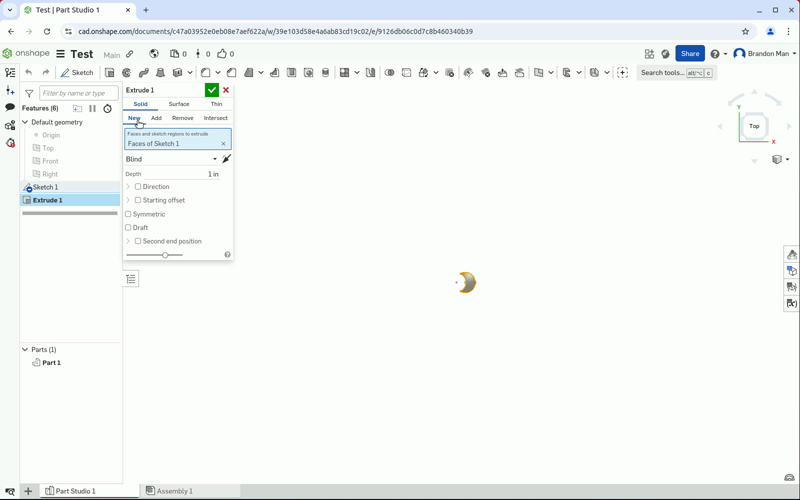
key(tab, 4)
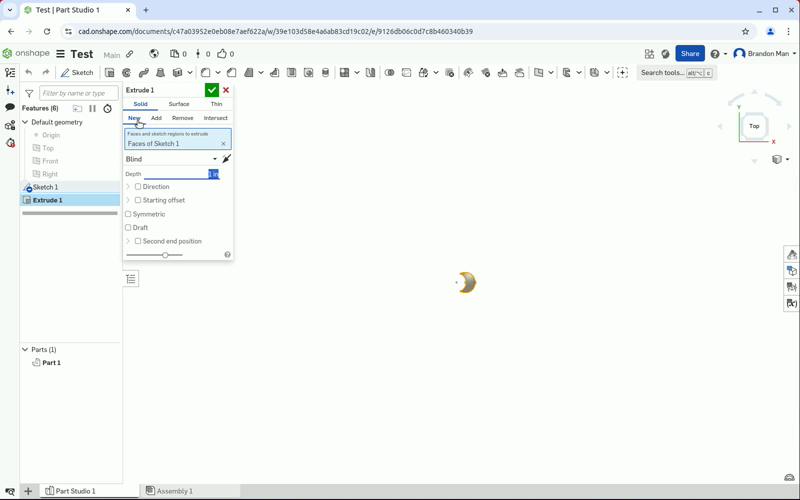
text(23.108)
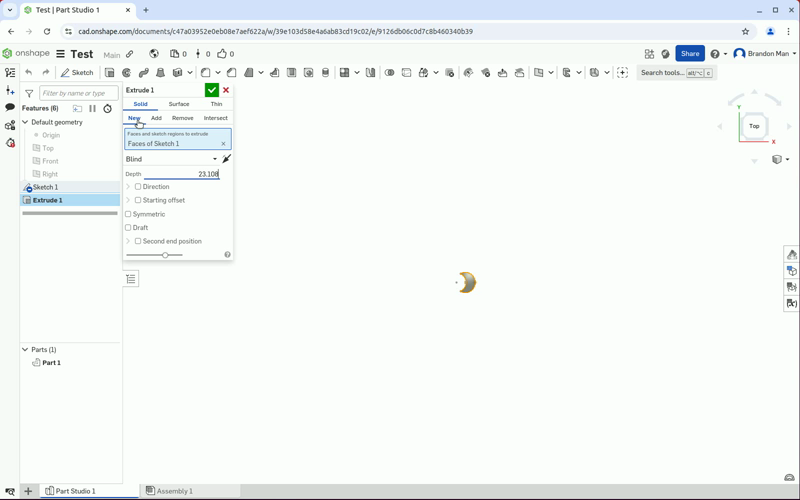
key(enter)
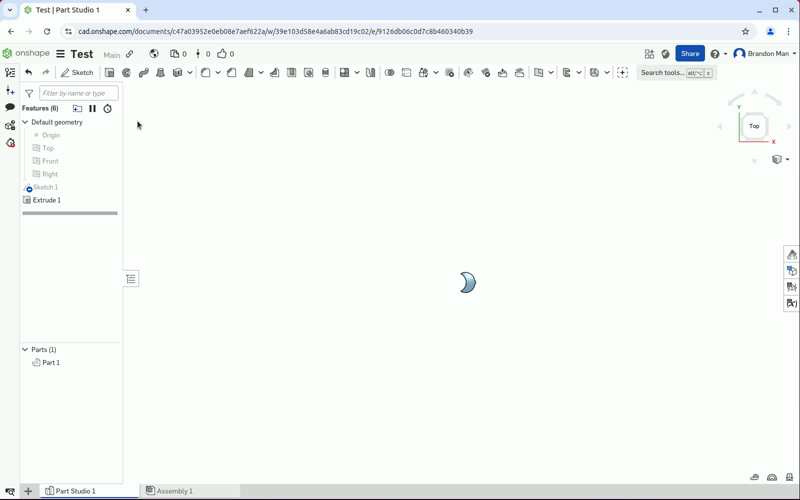
key(shift+h)
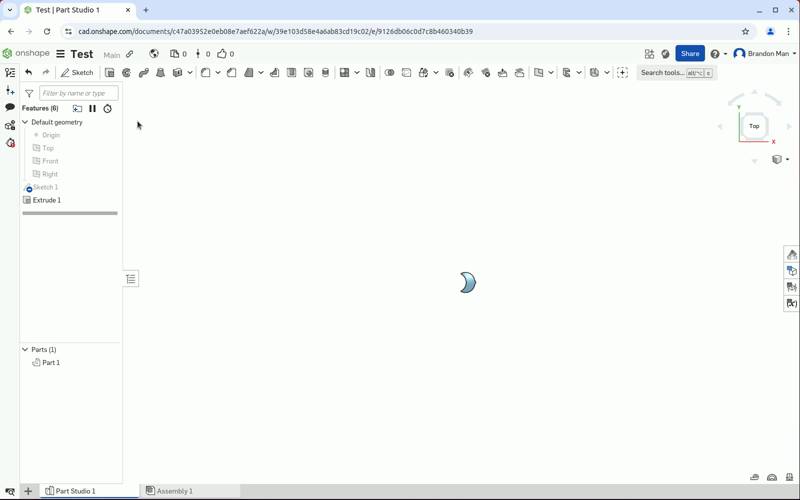
key(shift+h)
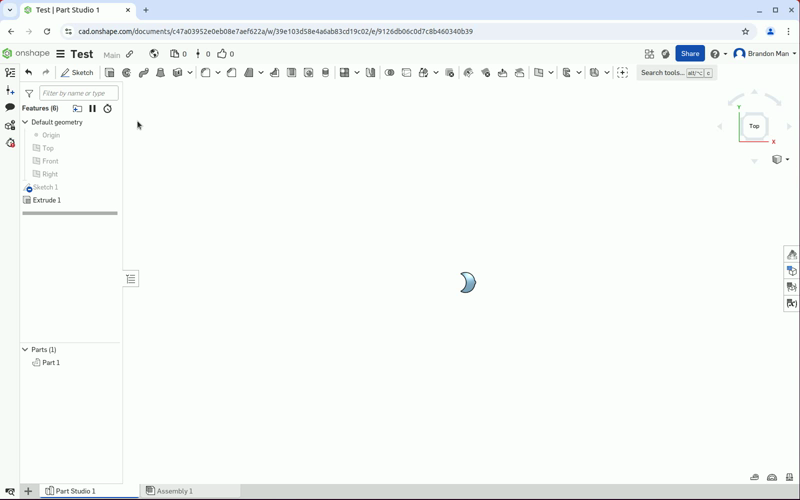
mouse_move(73, 189)
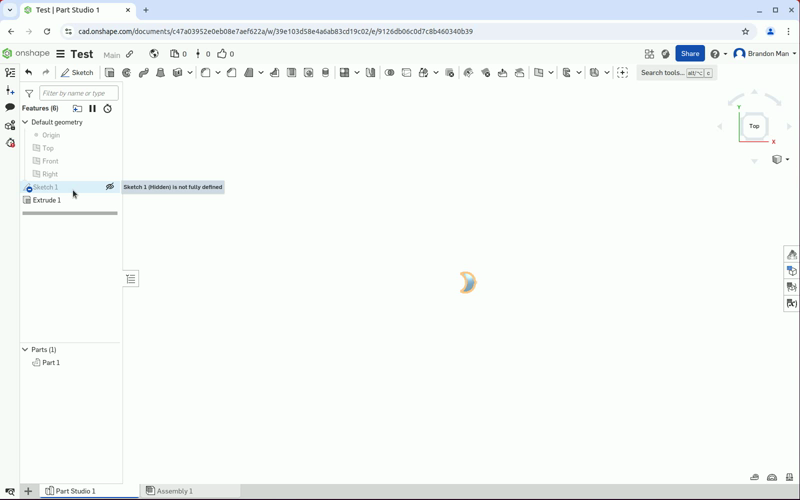
click(73, 189)
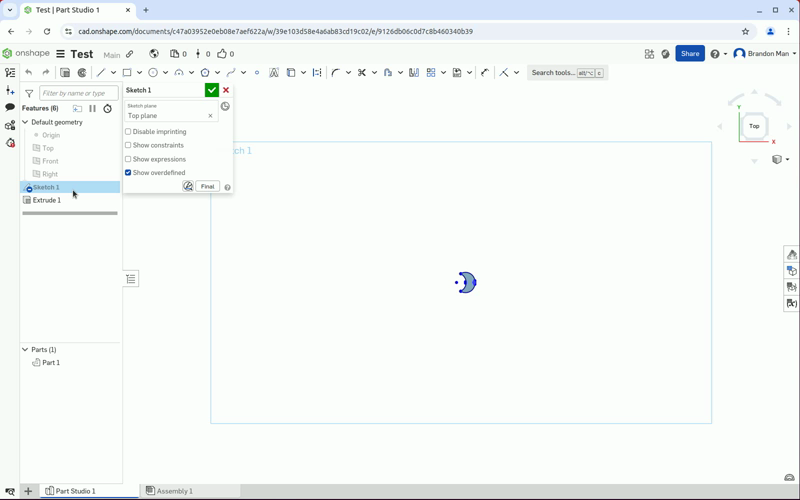
mouse_move(229, 92)
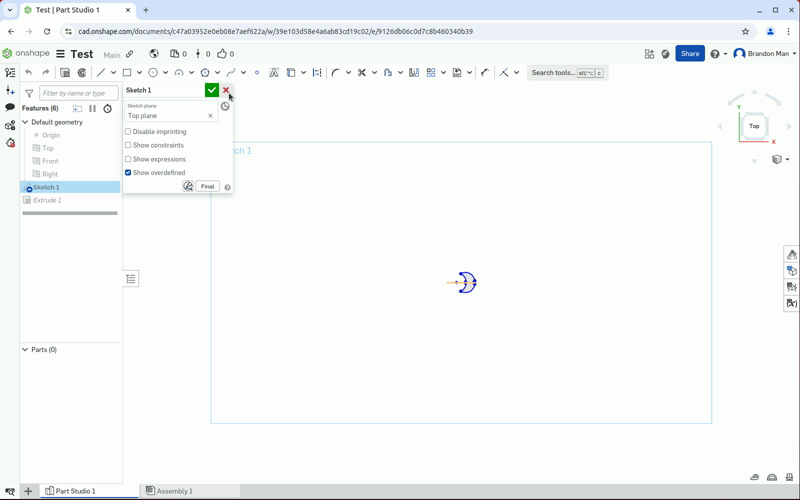
click(229, 92)
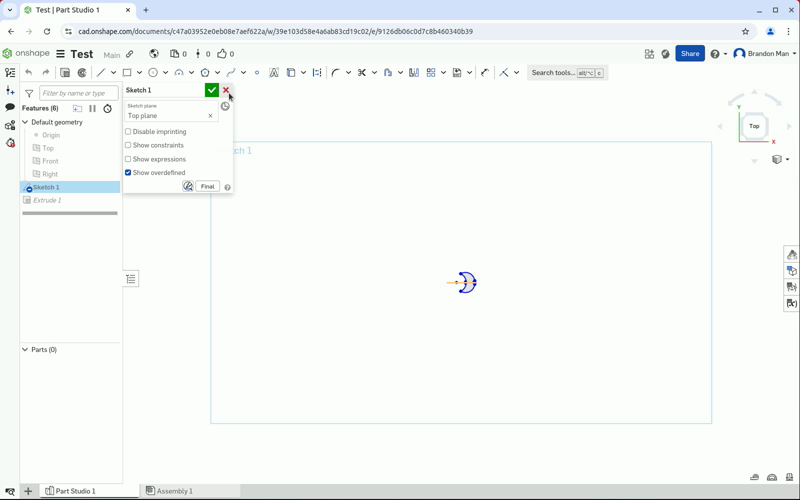
key(shift+s)
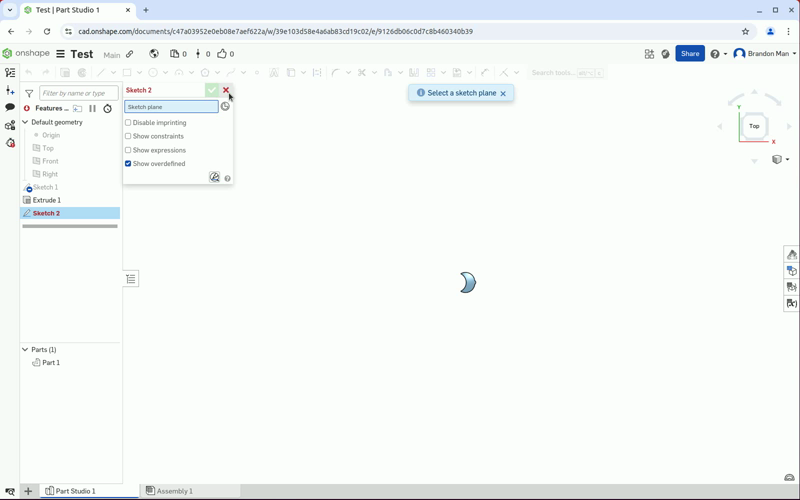
mouse_move(73, 150)
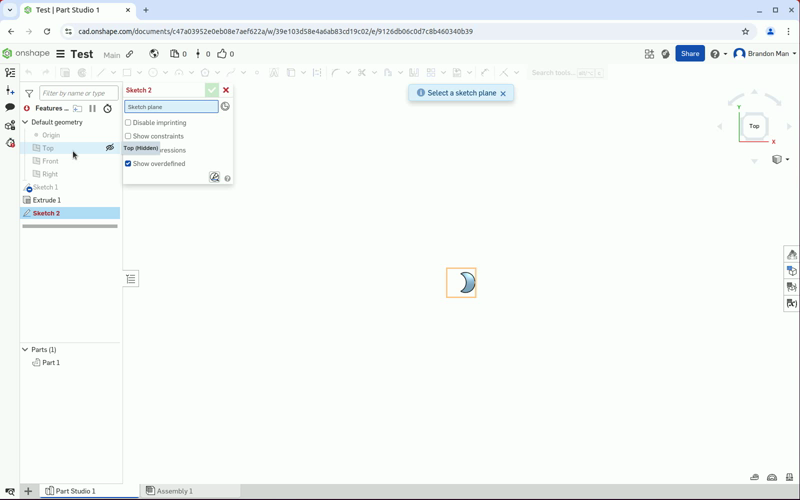
click(73, 150)
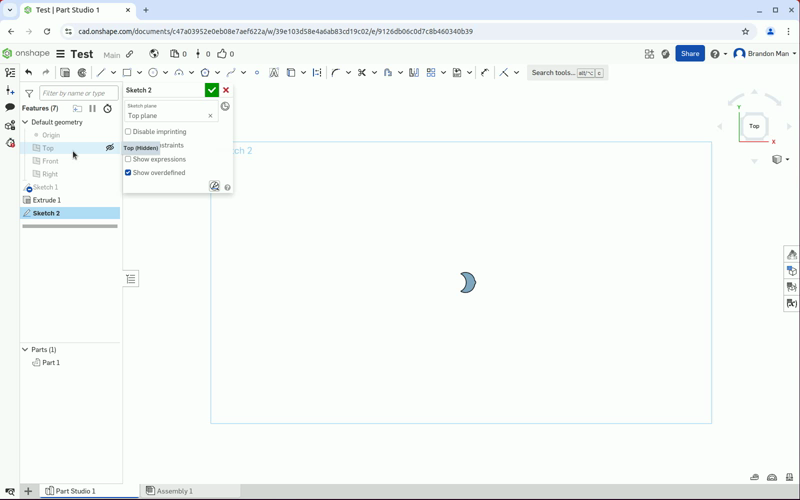
mouse_move(73, 352)
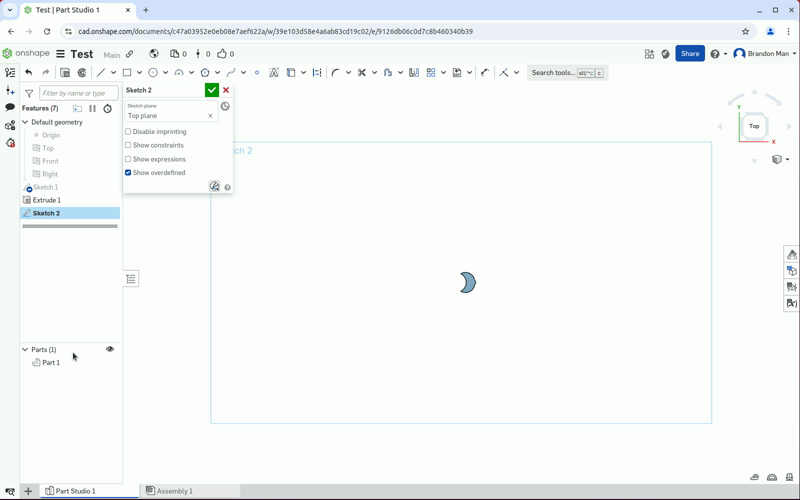
key(y)
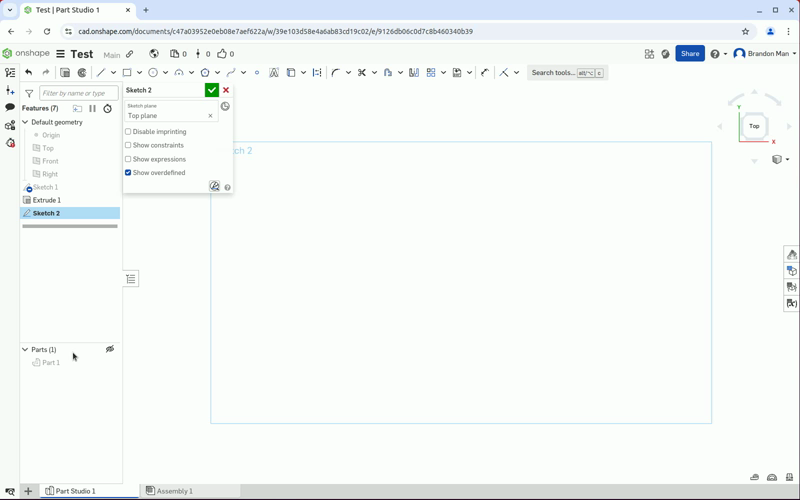
key(a)
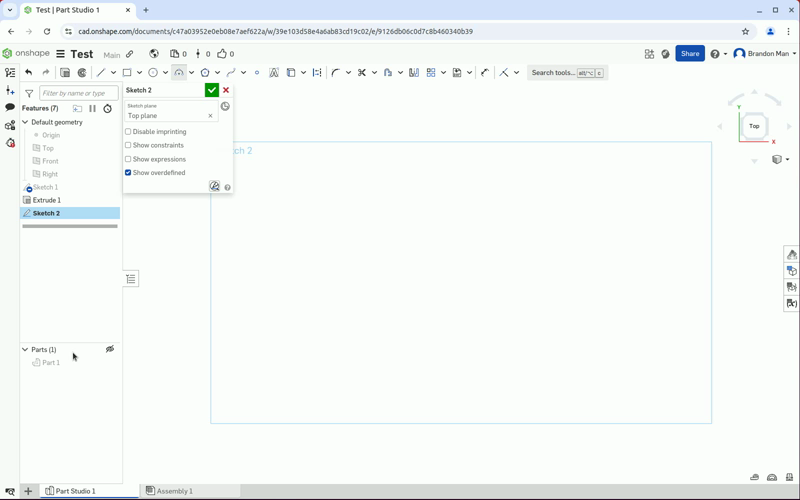
key_down(shift)
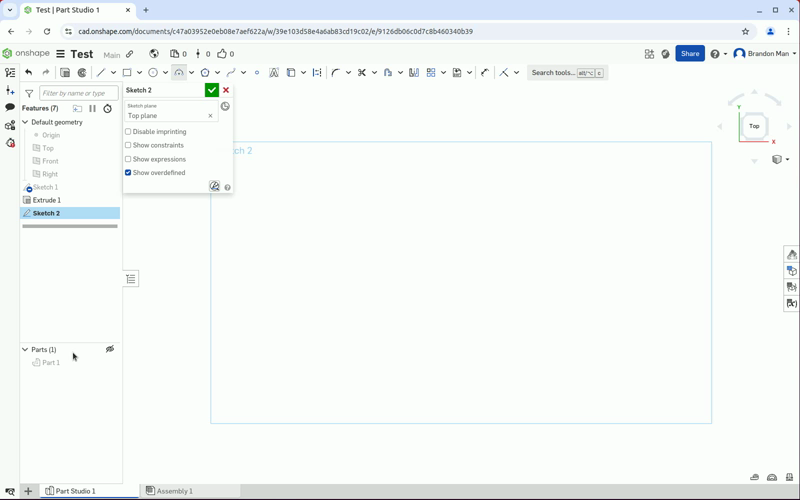
mouse_move(460, 291)
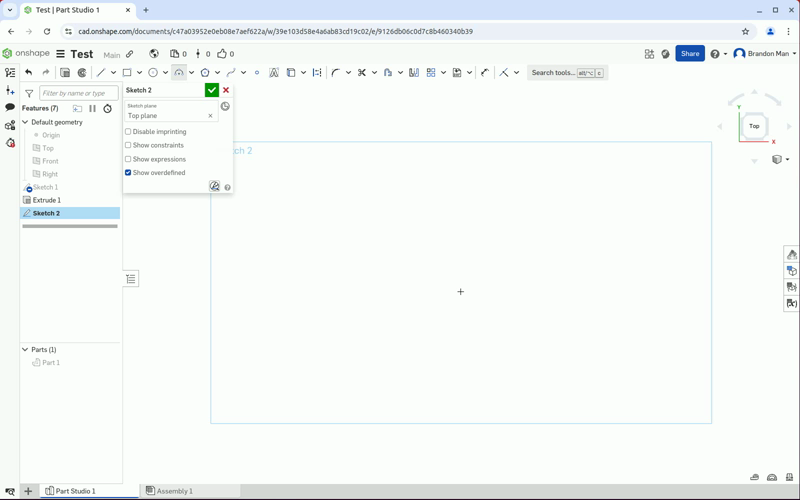
click(460, 291)
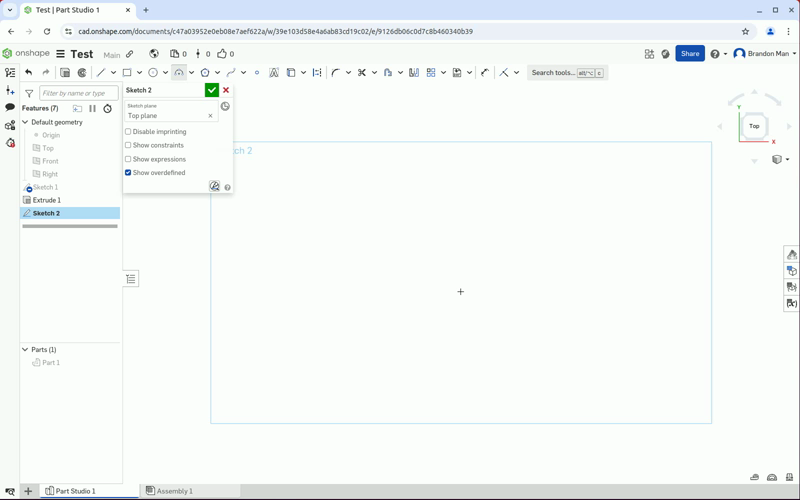
key_up(shift)
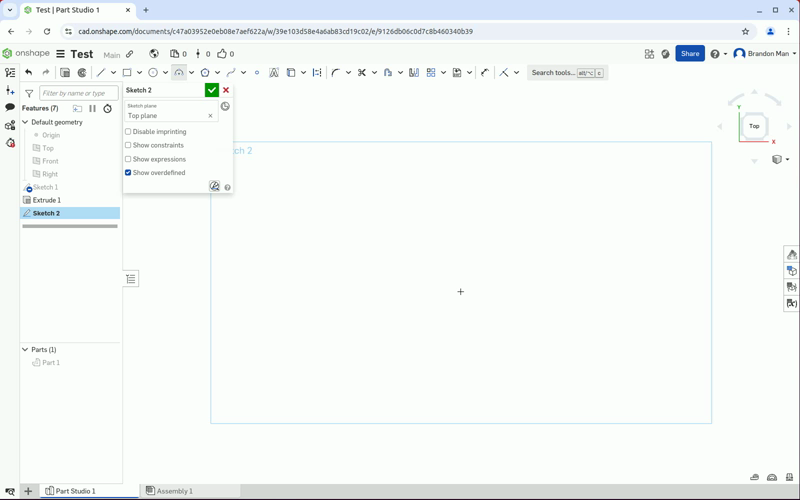
key_down(shift)
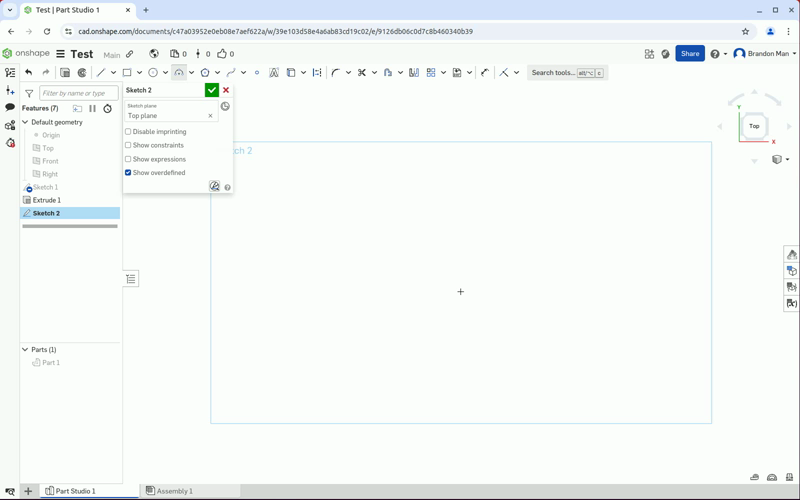
mouse_move(460, 273)
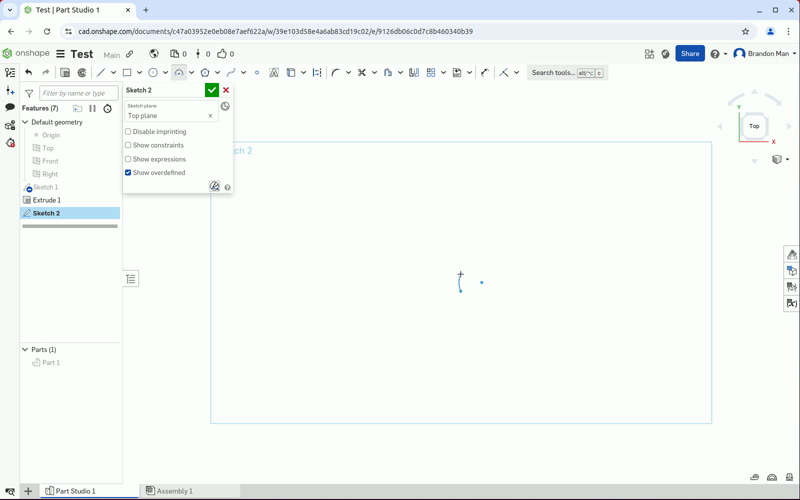
click(460, 273)
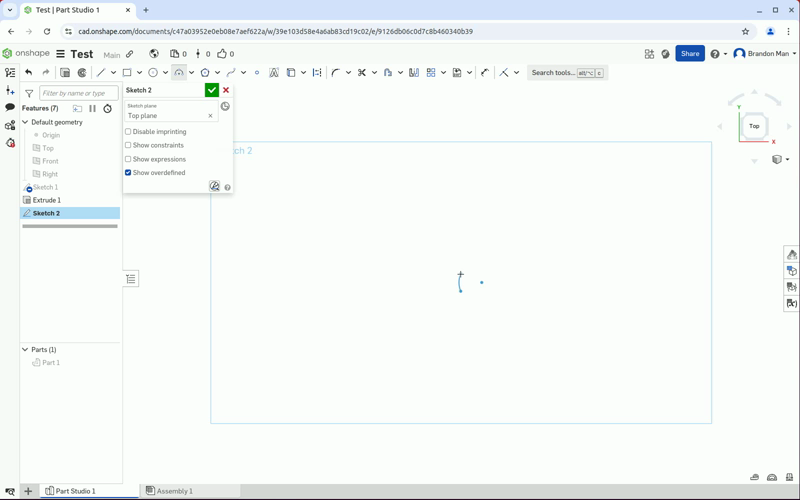
mouse_move(455, 282)
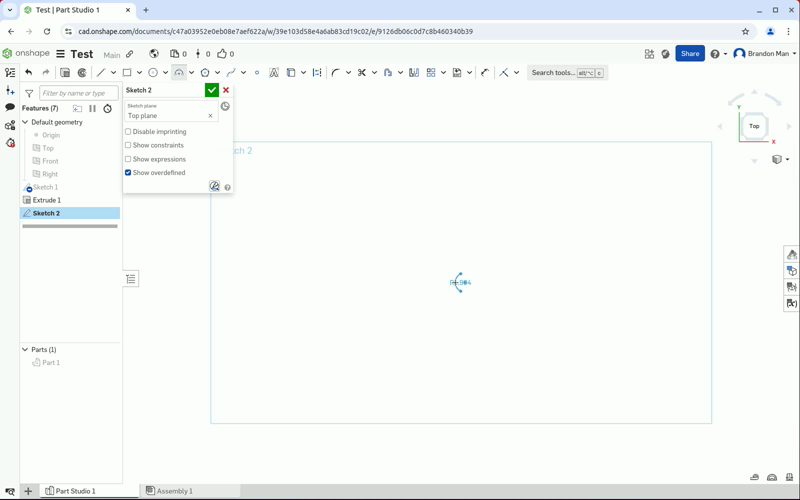
click(455, 282)
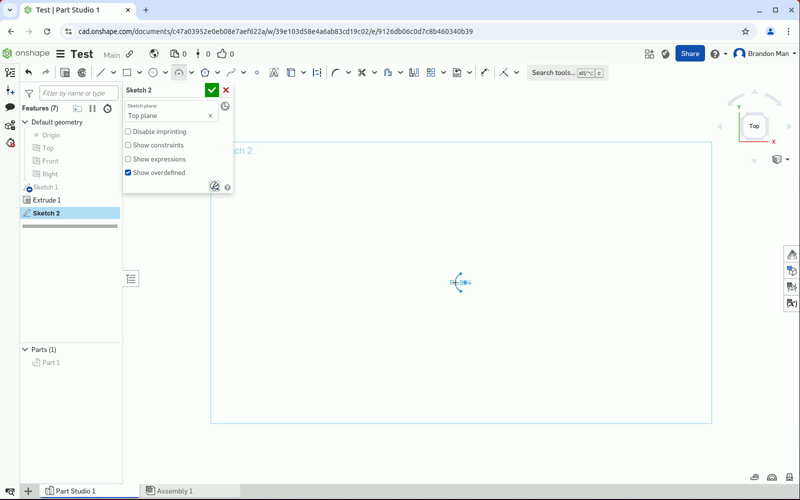
key_up(shift)
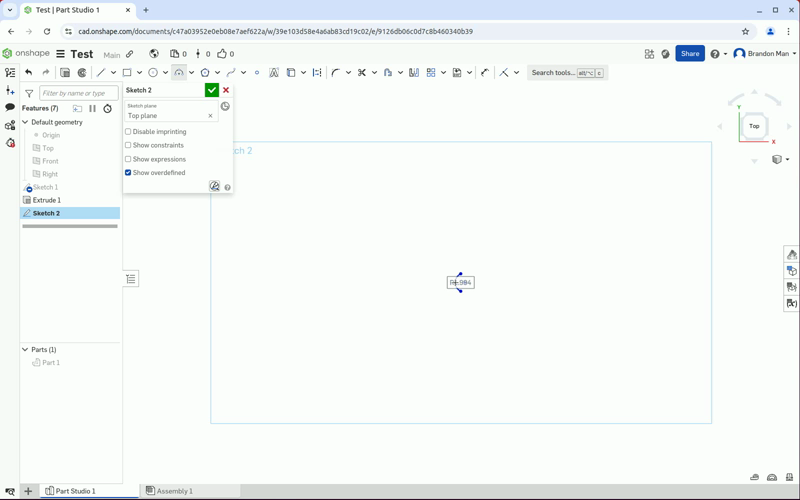
mouse_move(460, 273)
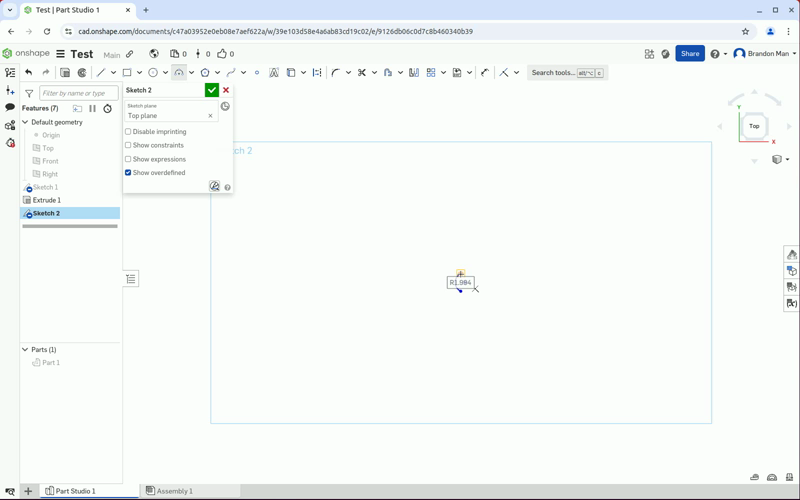
click(460, 273)
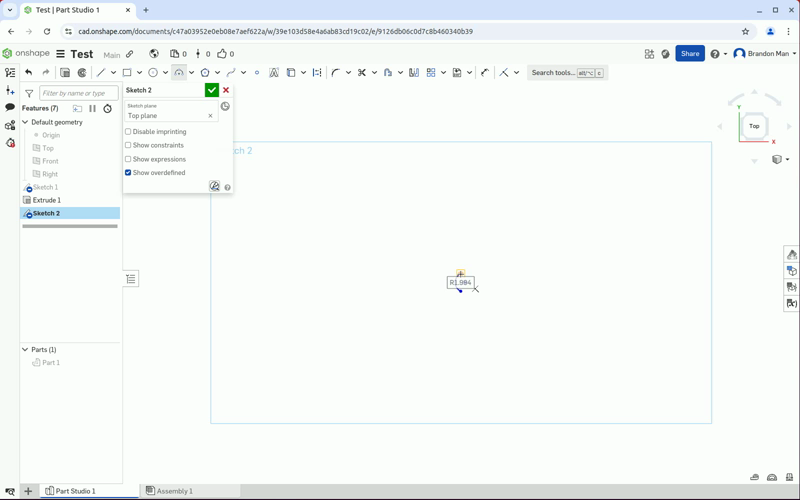
mouse_move(460, 291)
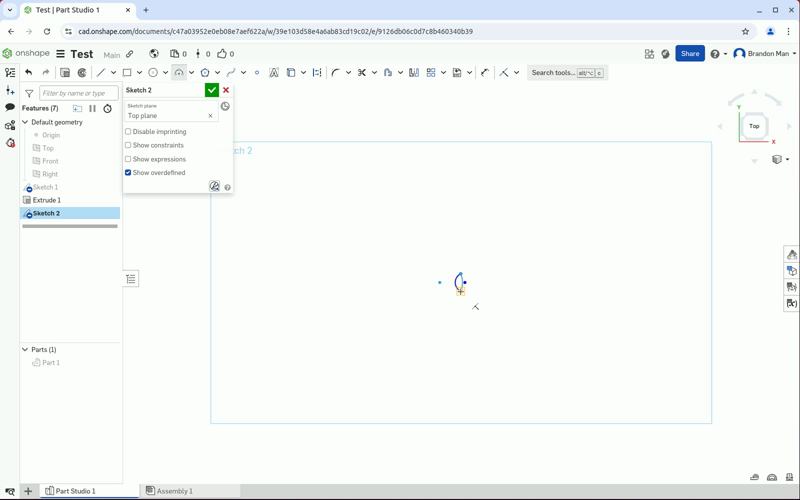
click(460, 291)
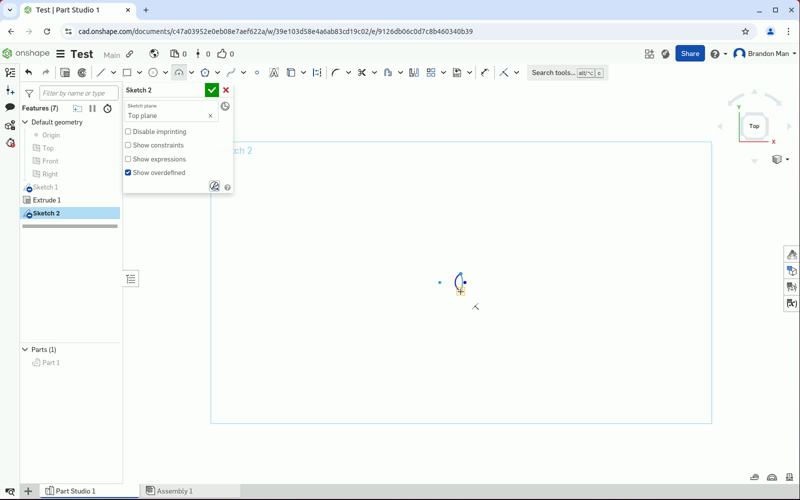
key_down(shift)
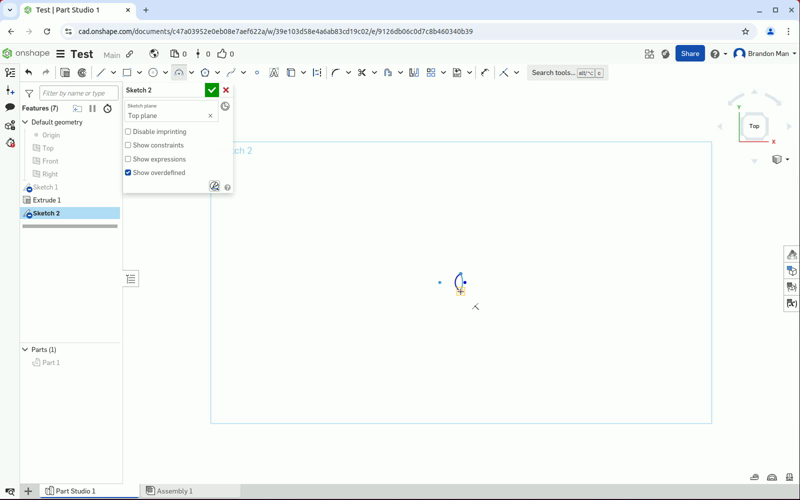
mouse_move(447, 282)
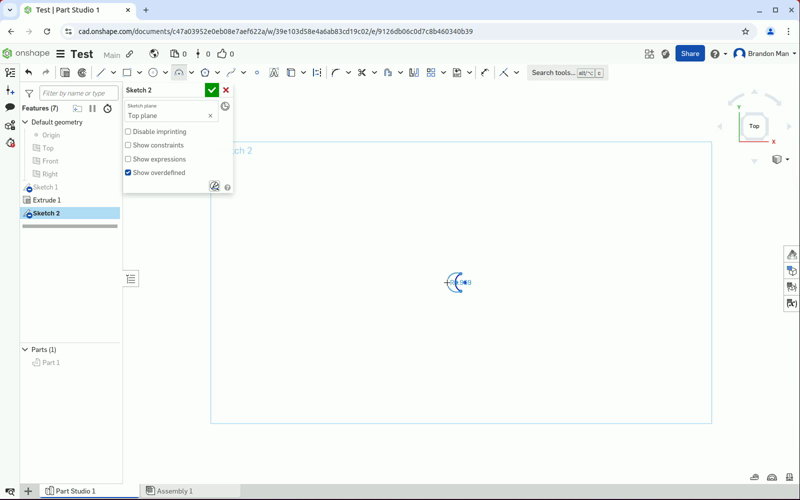
click(447, 282)
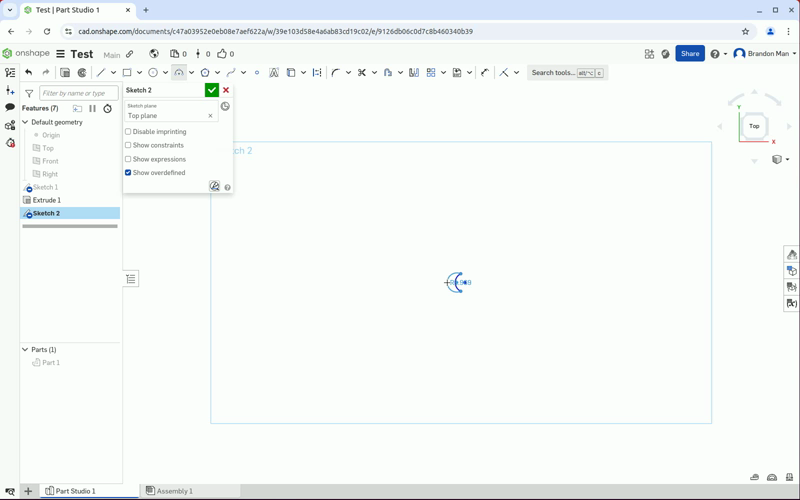
key_up(shift)
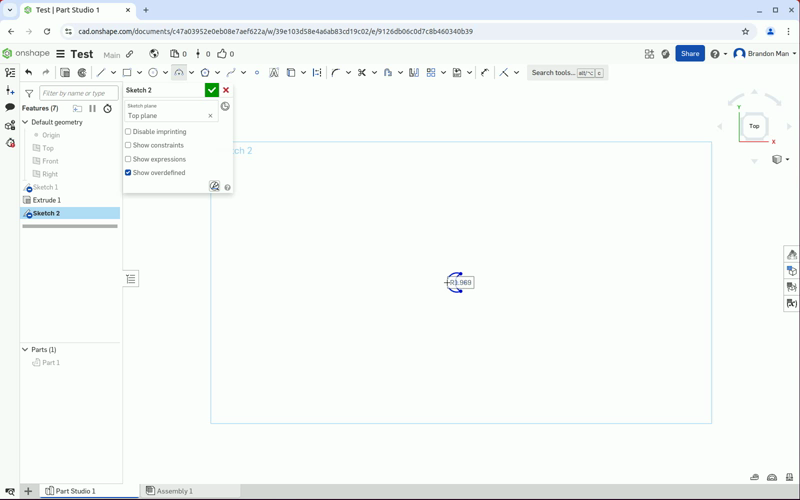
key(esc)
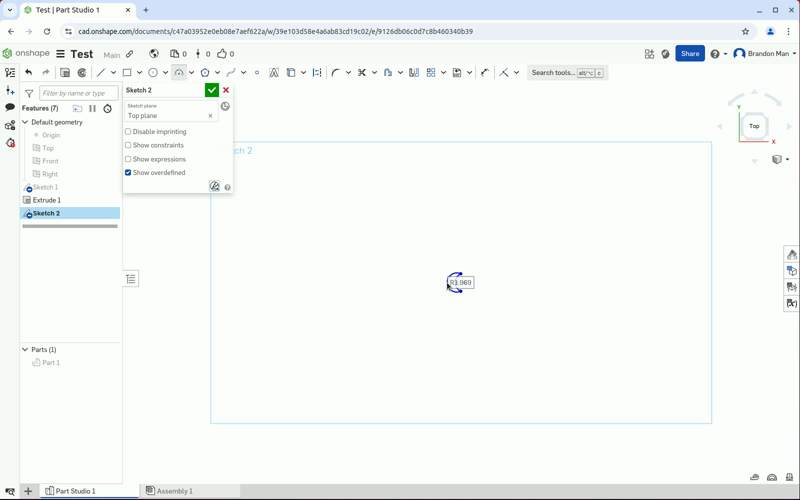
mouse_move(449, 280)
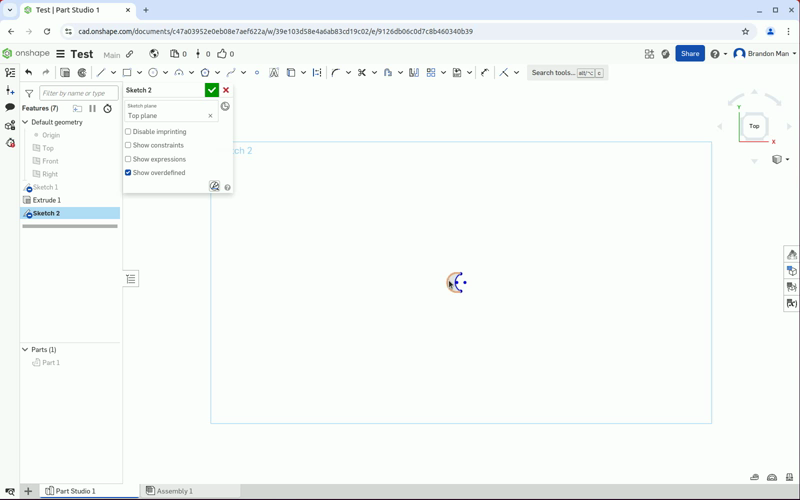
scroll(6)
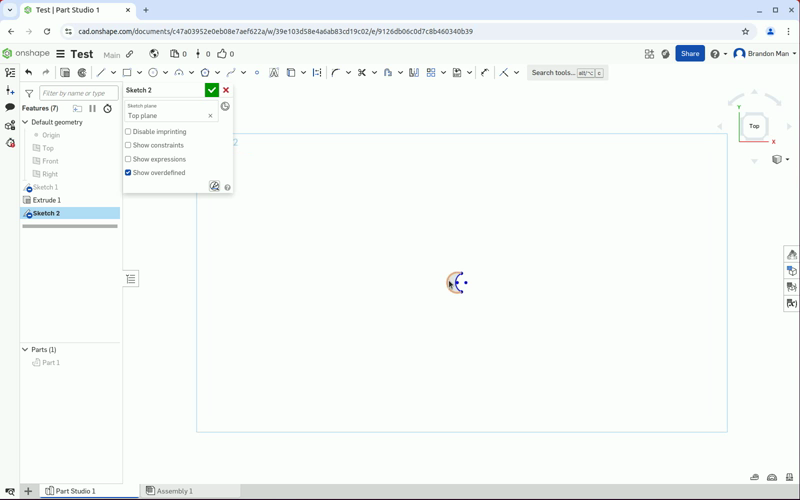
scroll(6)
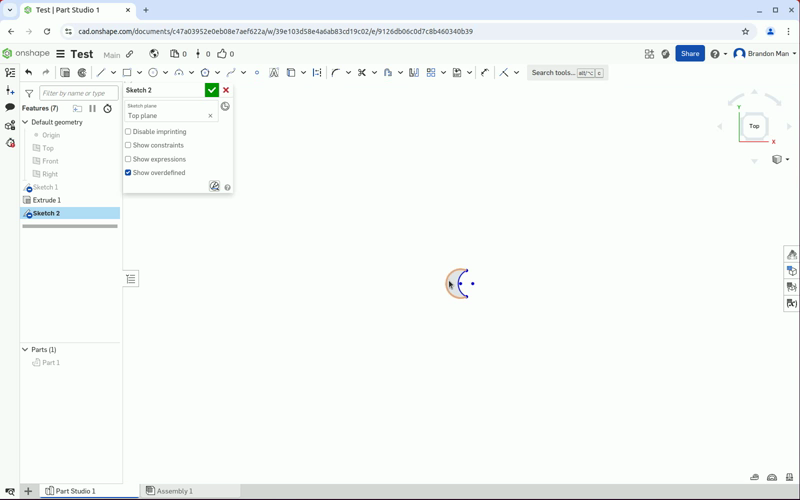
scroll(6)
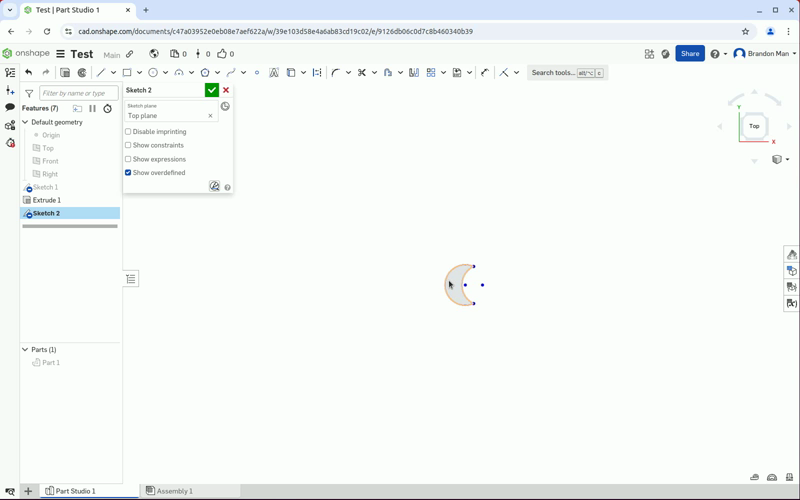
scroll(6)
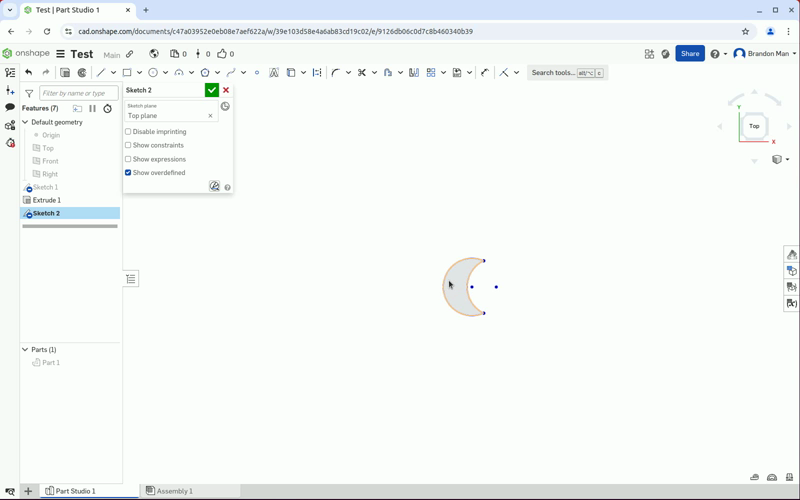
scroll(6)
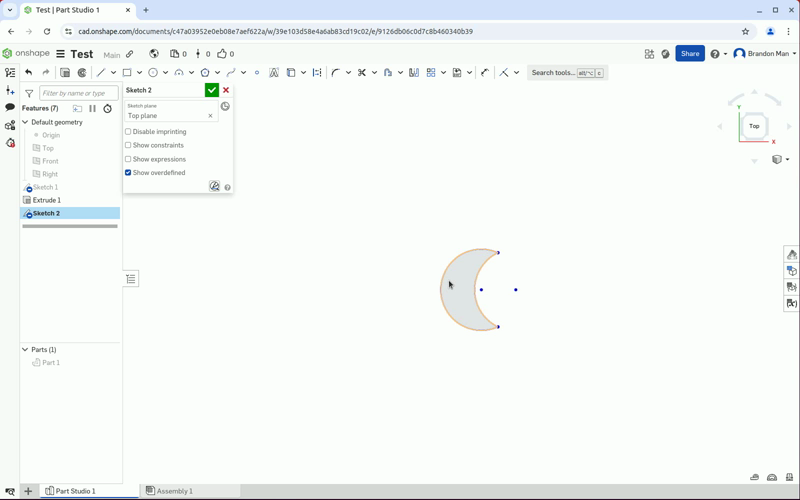
scroll(6)
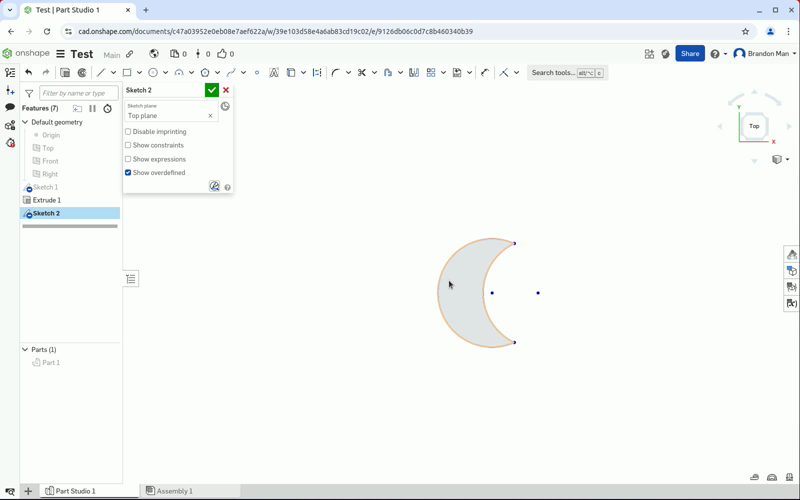
scroll(6)
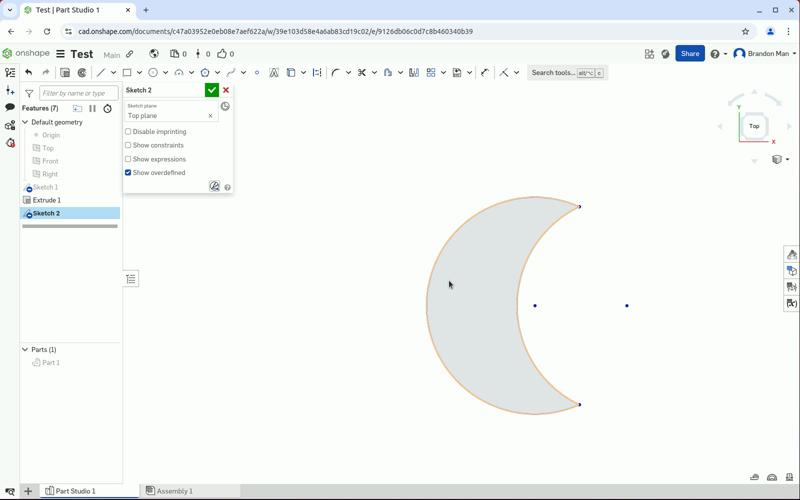
click(449, 280)
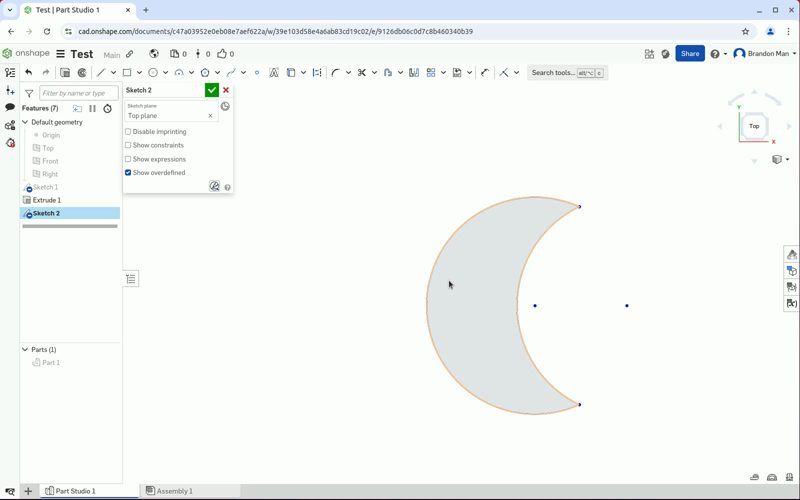
scroll(-6)
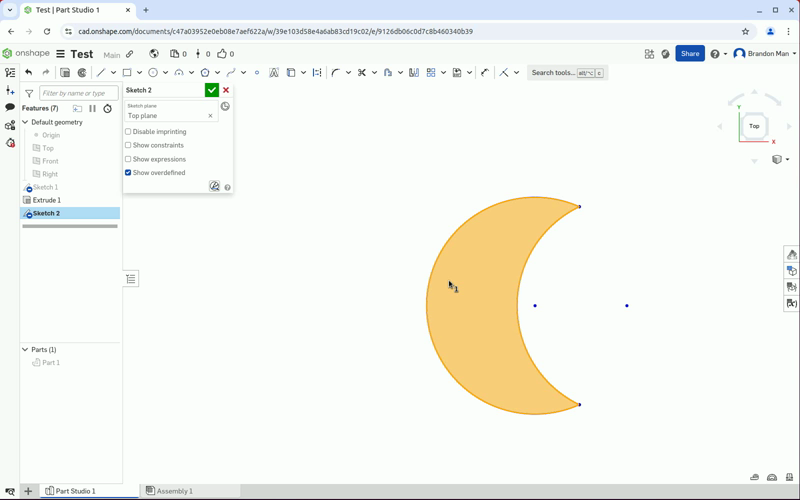
scroll(-6)
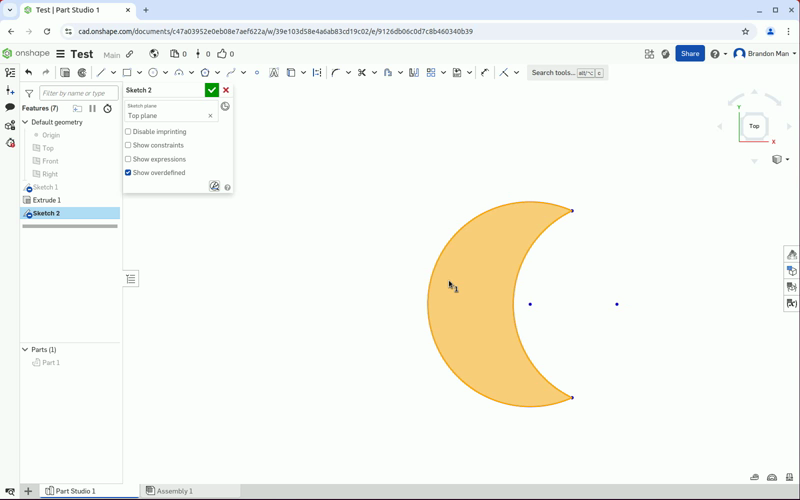
scroll(-6)
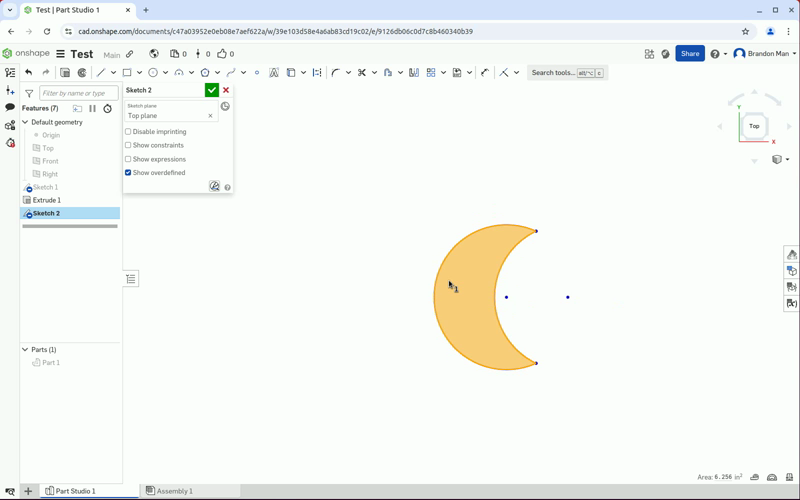
scroll(-6)
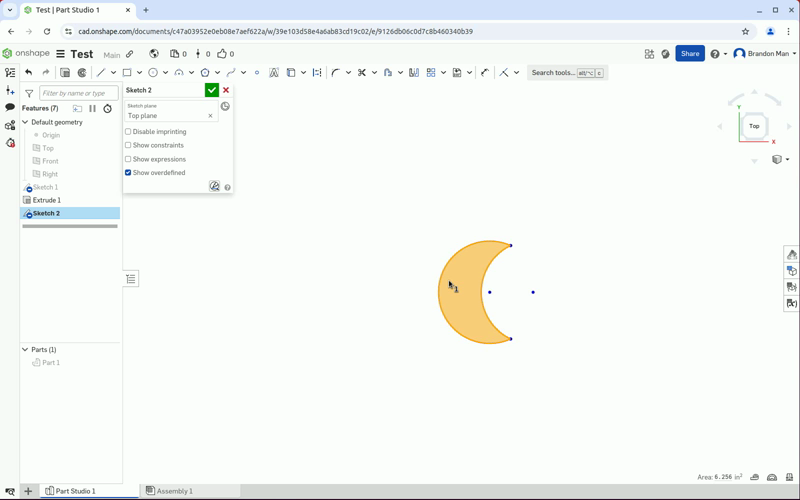
scroll(-6)
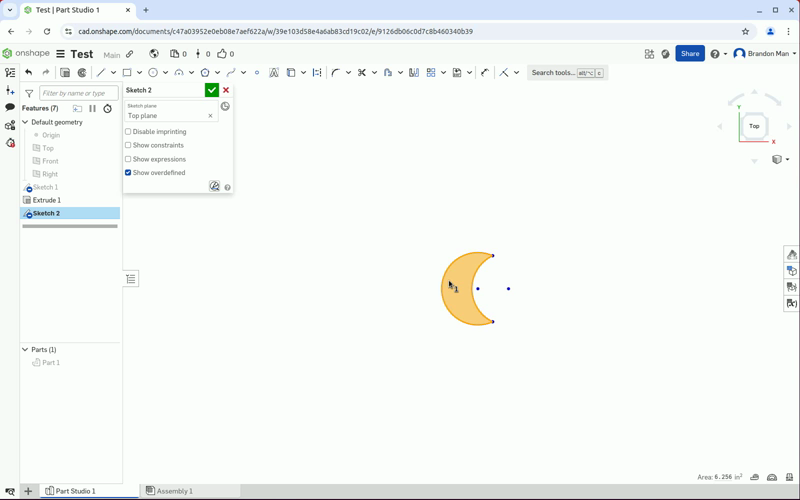
scroll(-6)
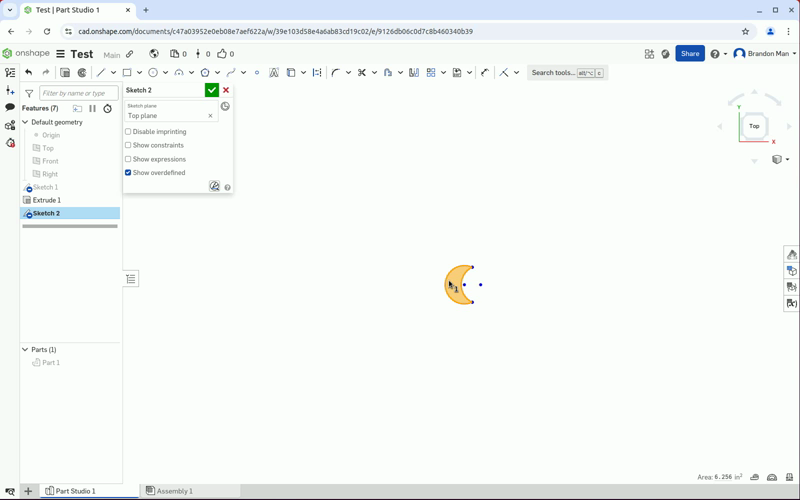
scroll(-6)
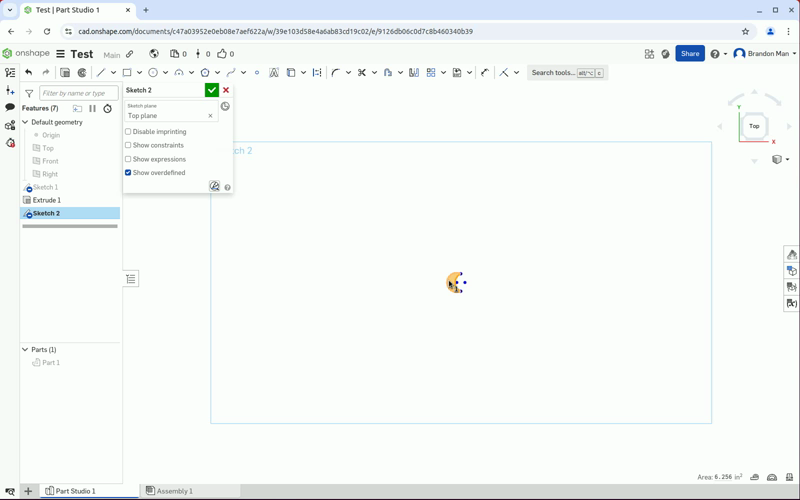
mouse_move(73, 352)
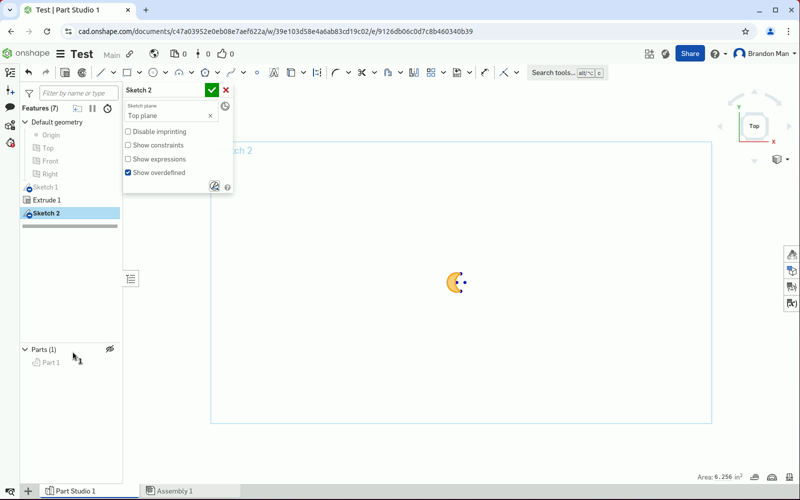
key(shift+y)
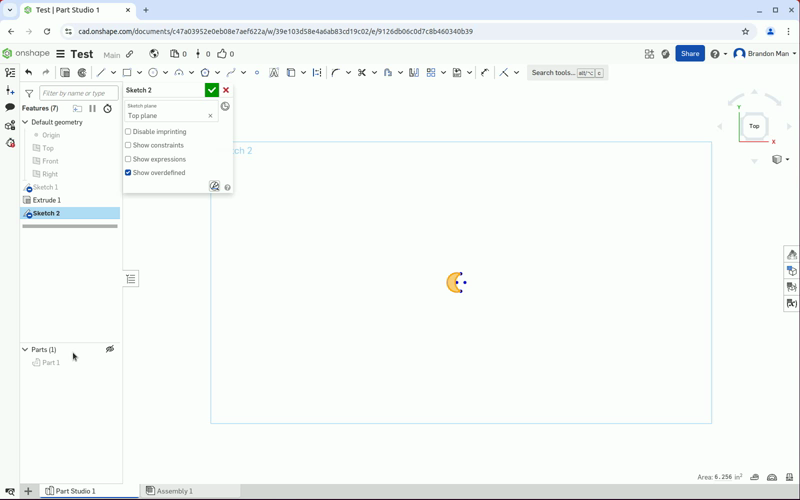
key(shift+e)
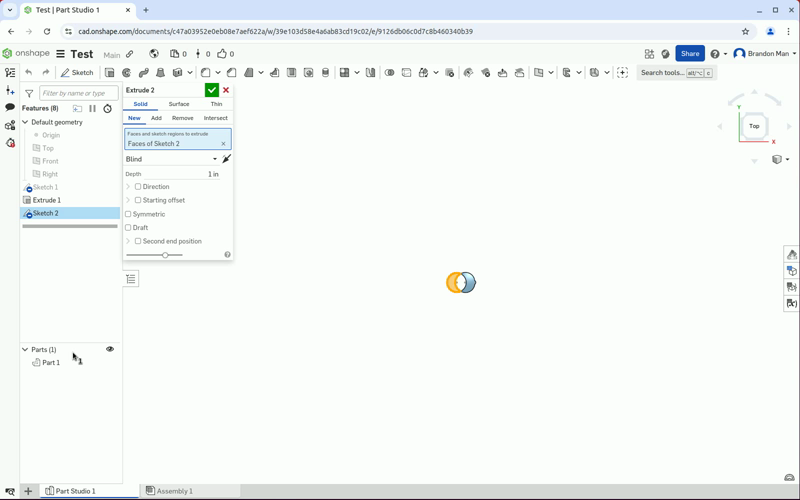
mouse_move(143, 106)
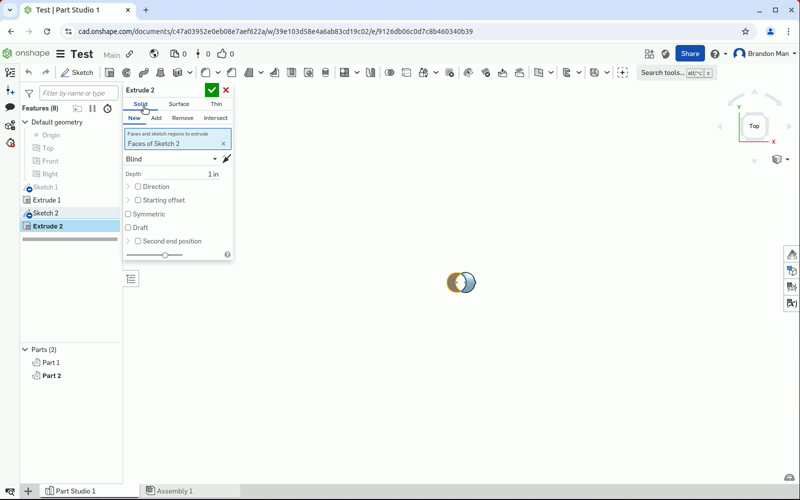
click(143, 106)
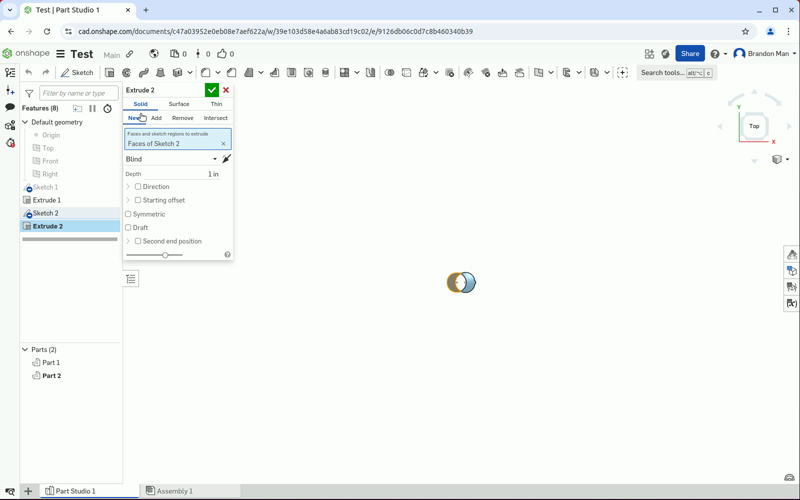
mouse_move(137, 120)
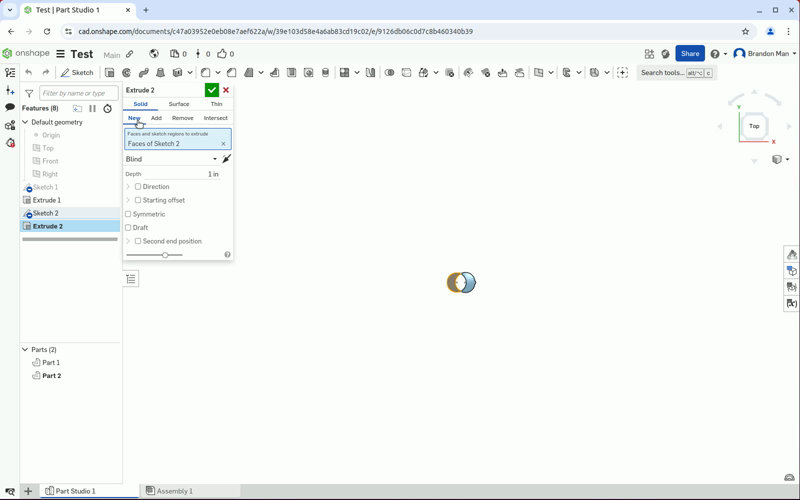
click(137, 120)
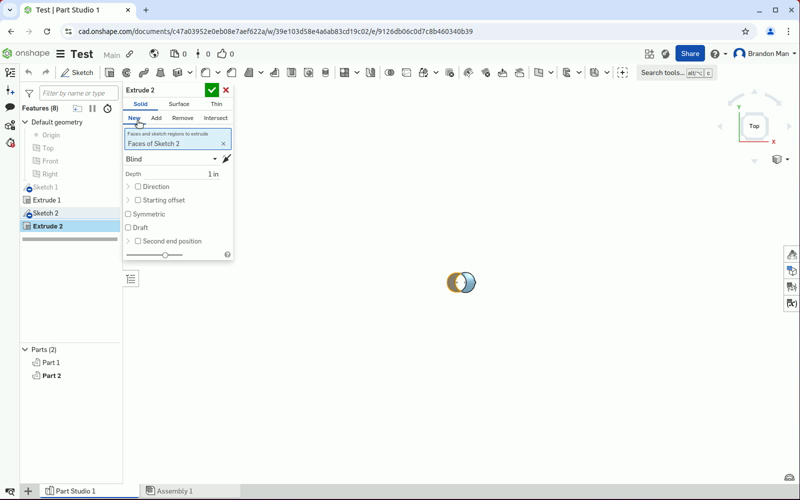
key(tab, 4)
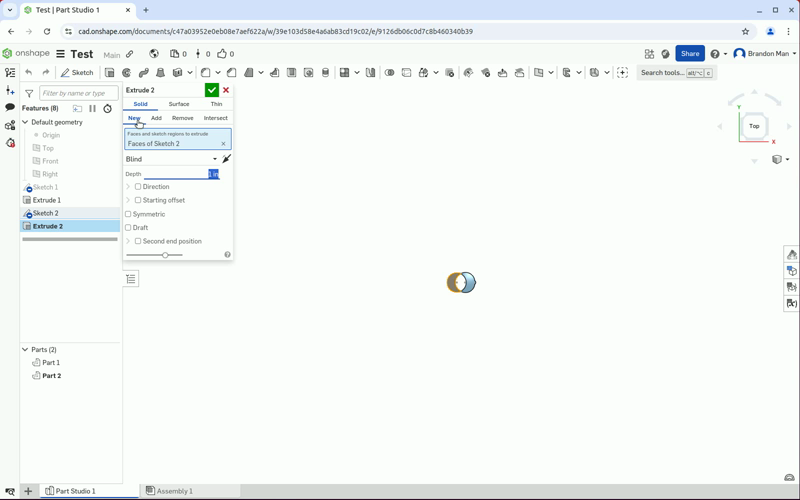
text(23.108)
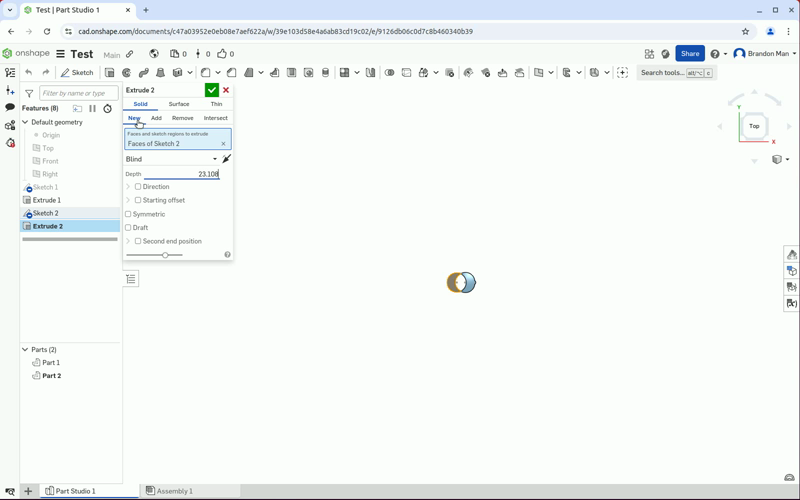
key(enter)
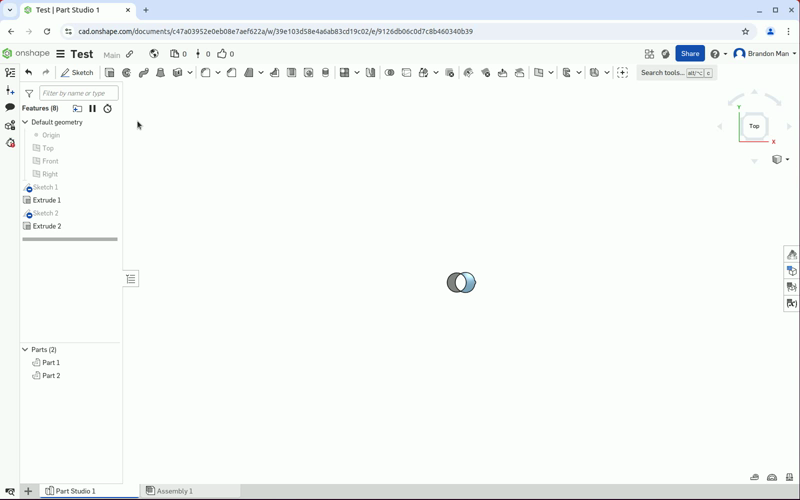
key(shift+h)
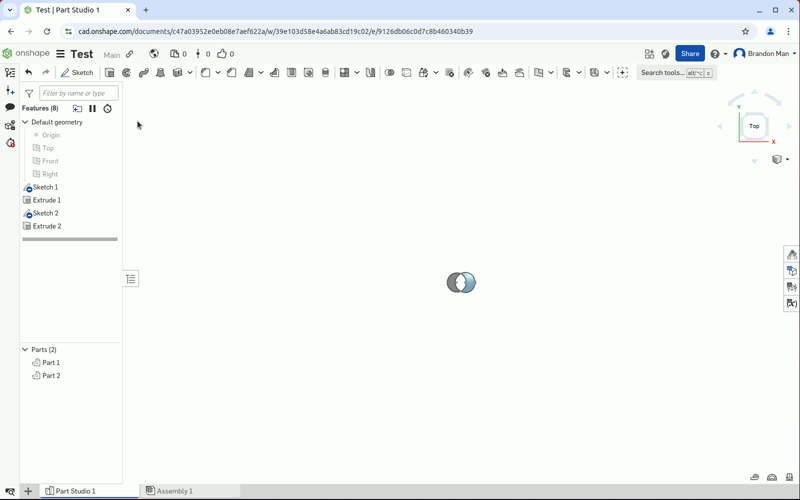
key(shift+h)
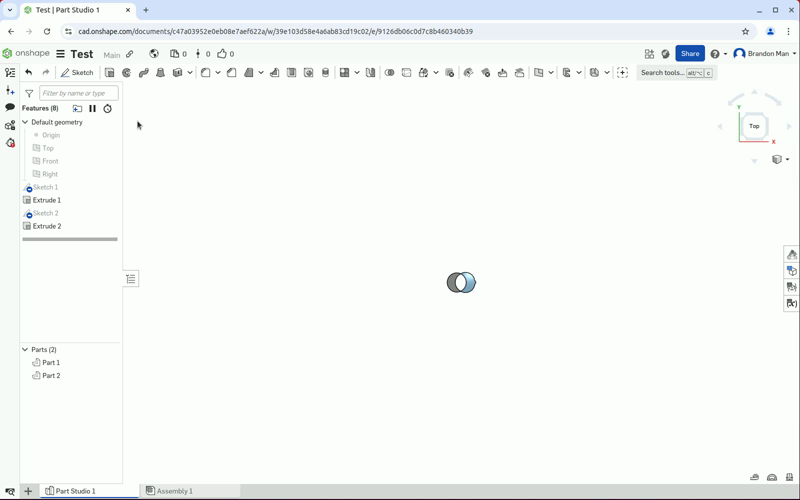
mouse_move(73, 189)
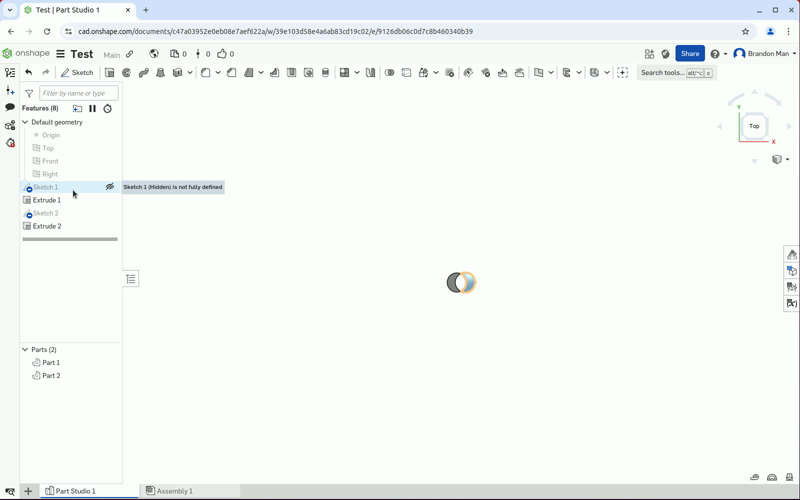
click(73, 189)
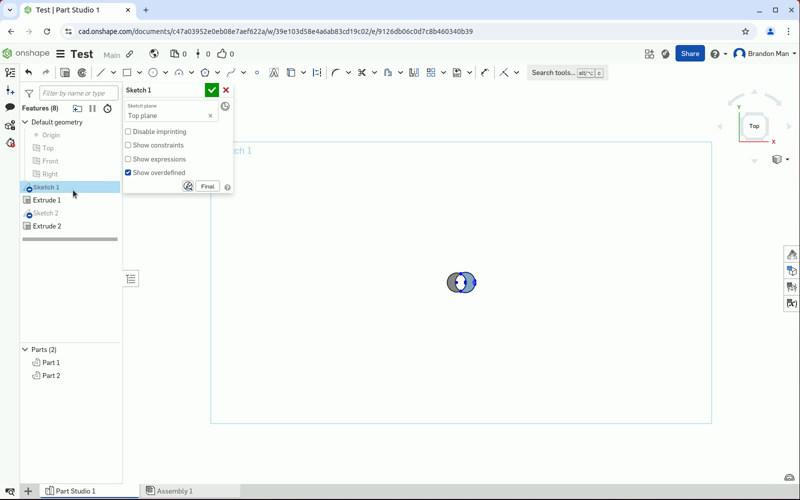
mouse_move(229, 92)
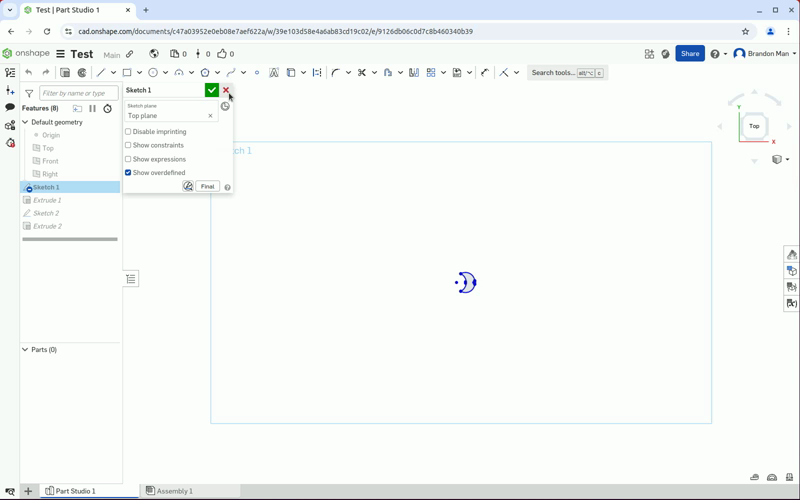
click(229, 92)
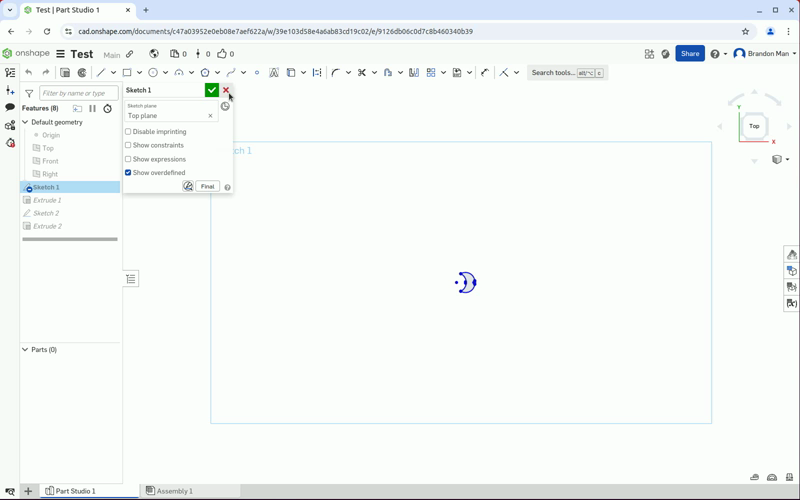
key(shift+s)
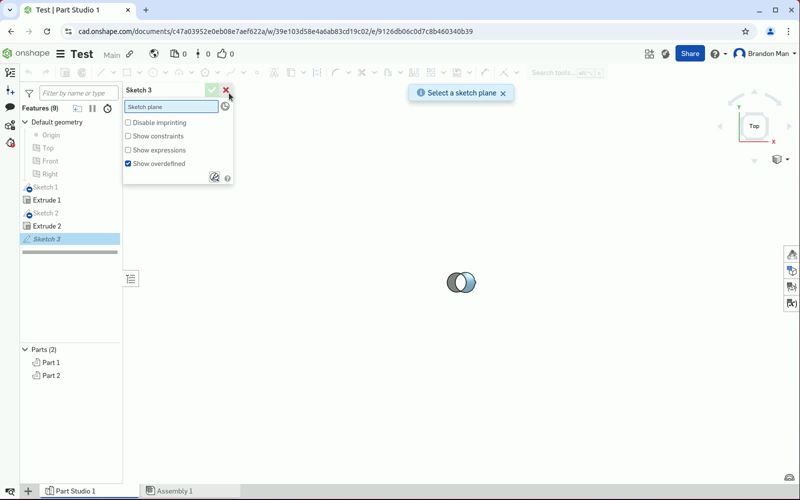
mouse_move(73, 150)
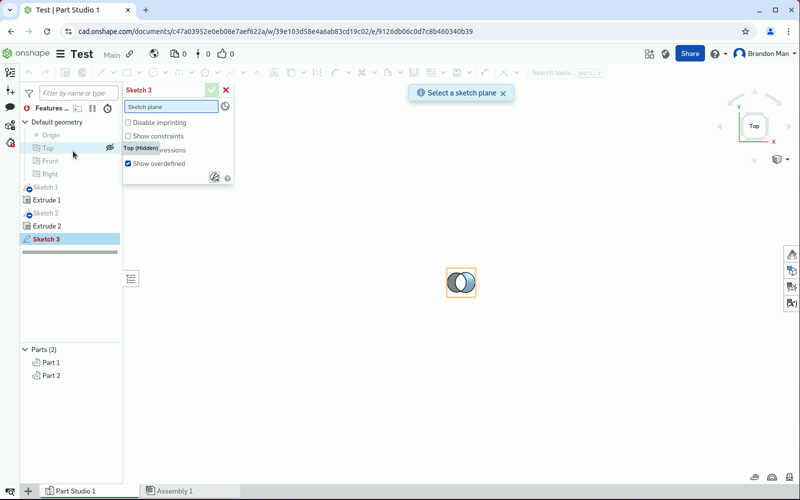
click(73, 150)
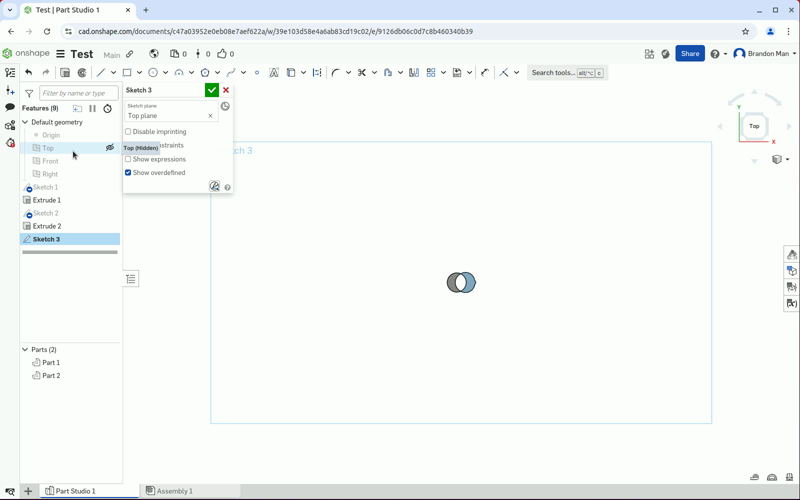
mouse_move(73, 352)
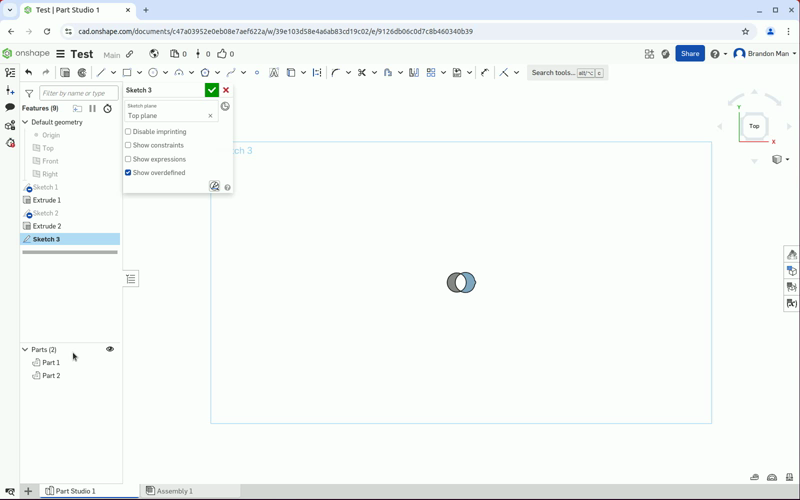
key(y)
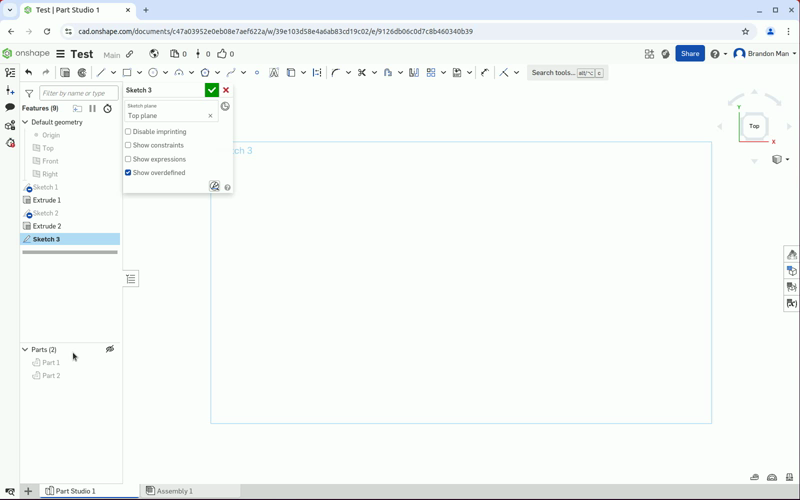
key(a)
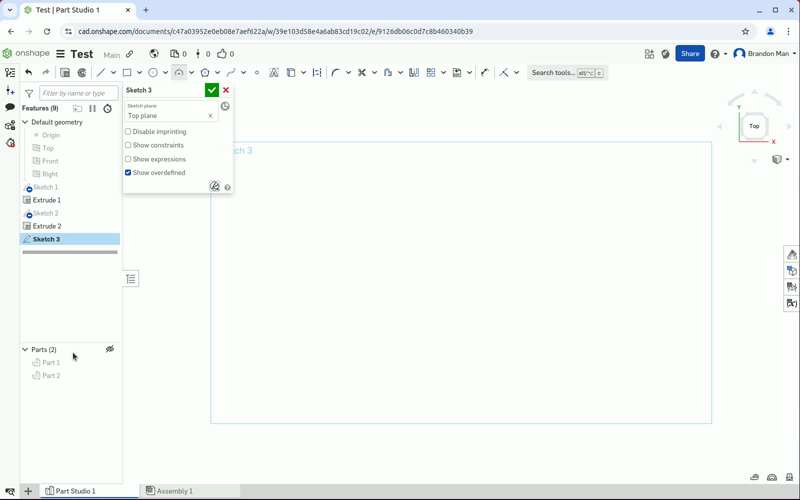
key_down(shift)
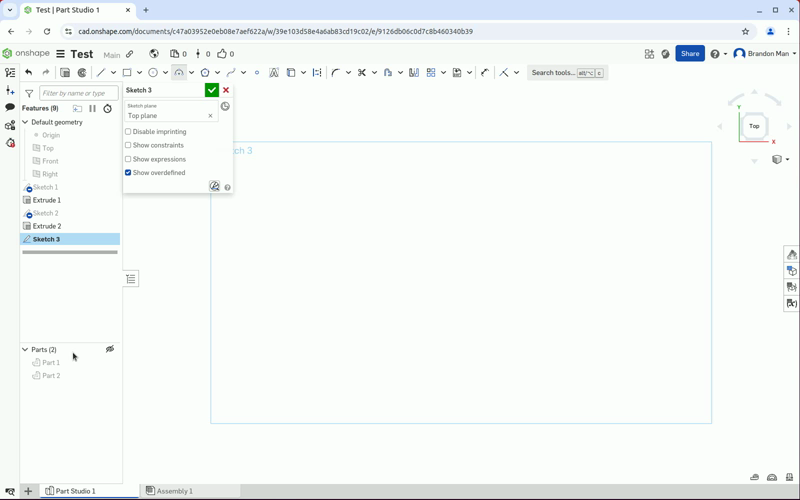
mouse_move(460, 291)
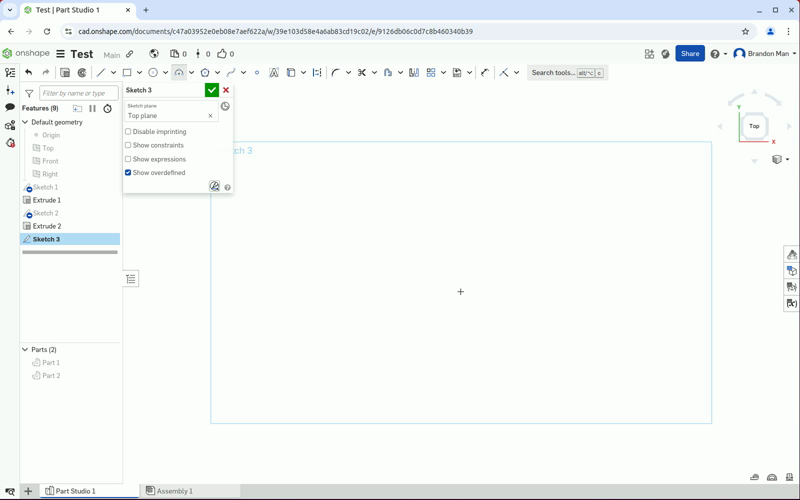
click(460, 291)
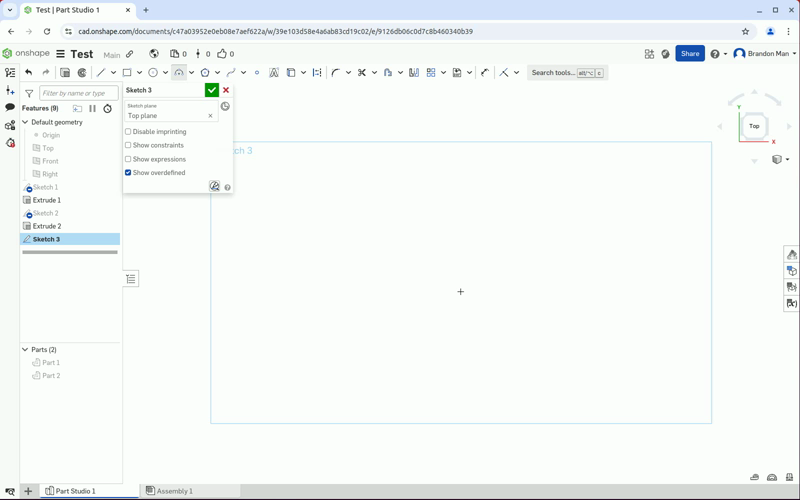
key_up(shift)
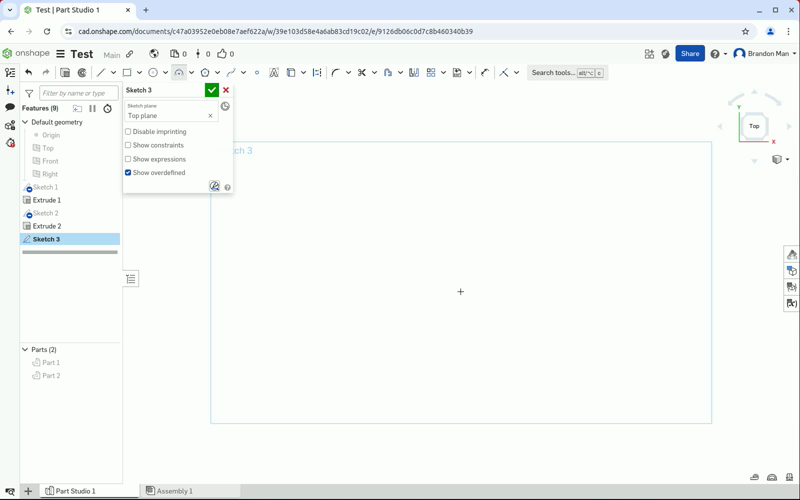
key_down(shift)
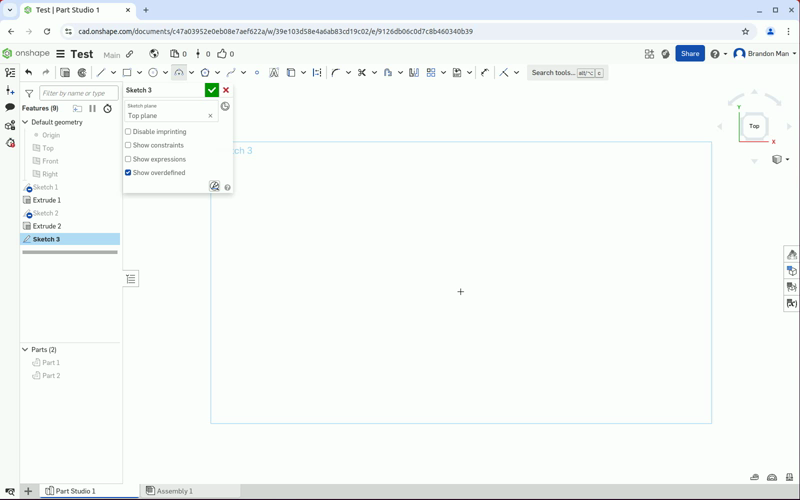
mouse_move(460, 272)
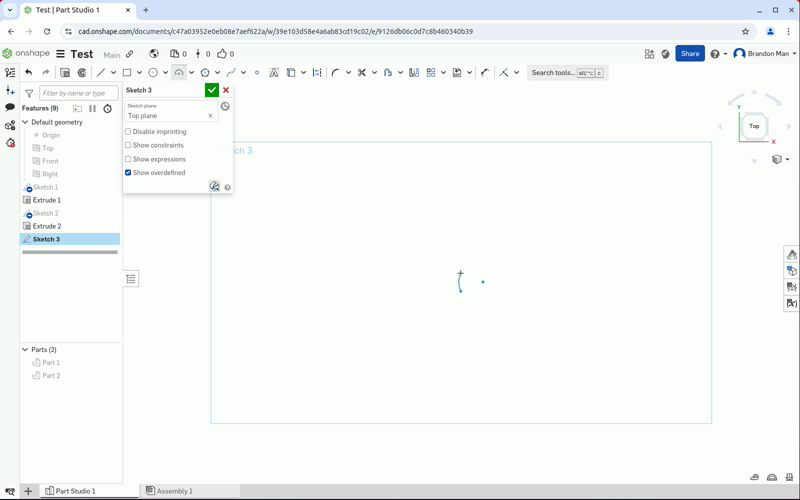
click(460, 272)
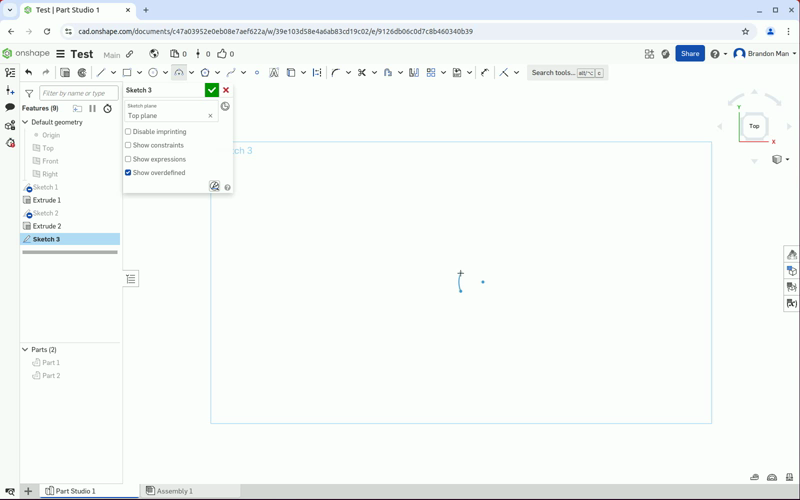
mouse_move(466, 282)
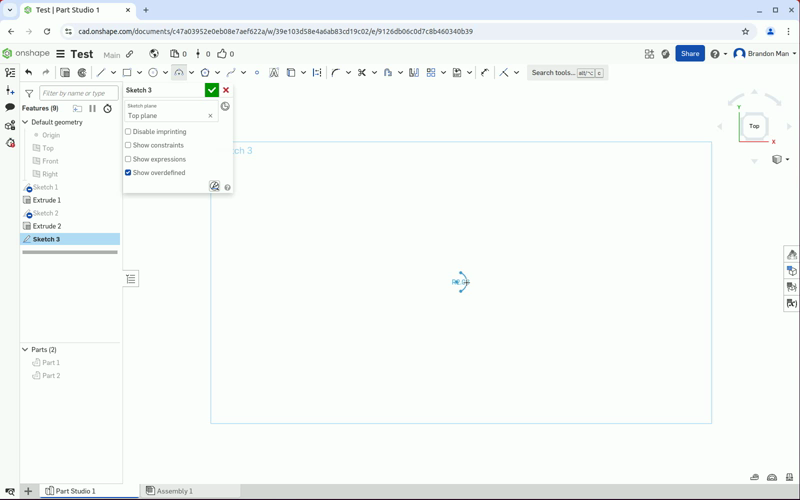
click(466, 282)
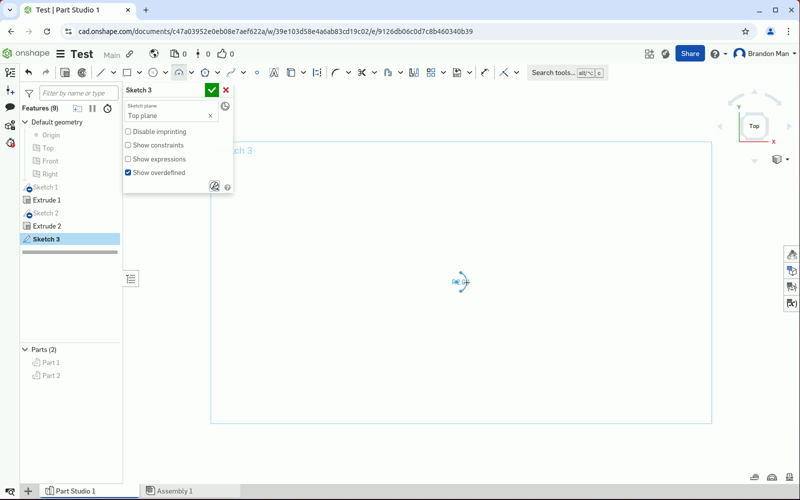
key_up(shift)
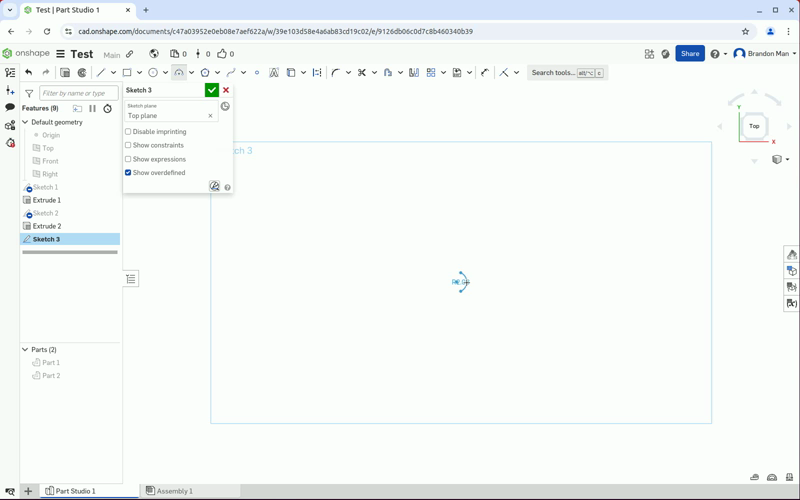
mouse_move(460, 272)
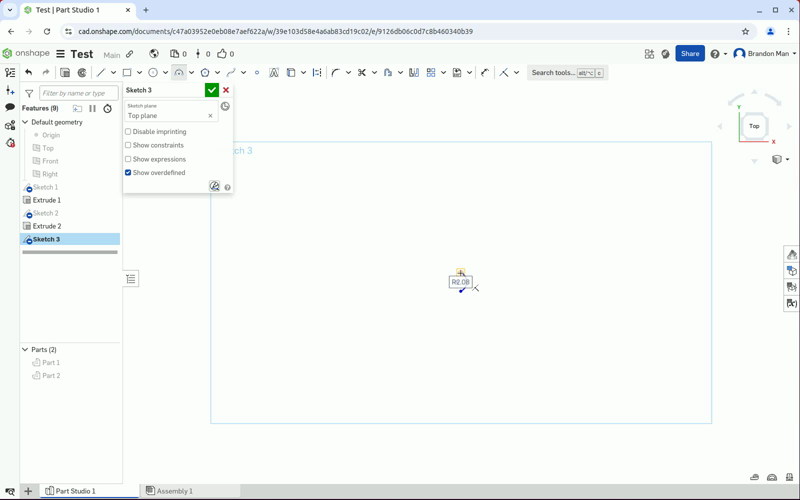
click(460, 272)
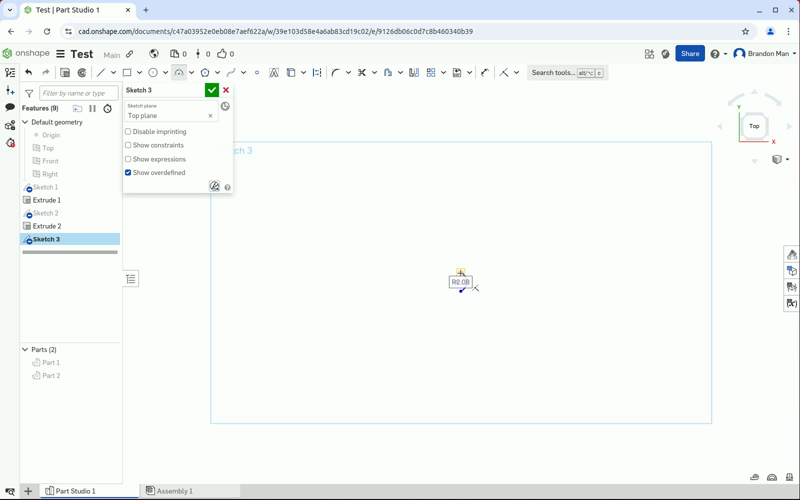
mouse_move(460, 291)
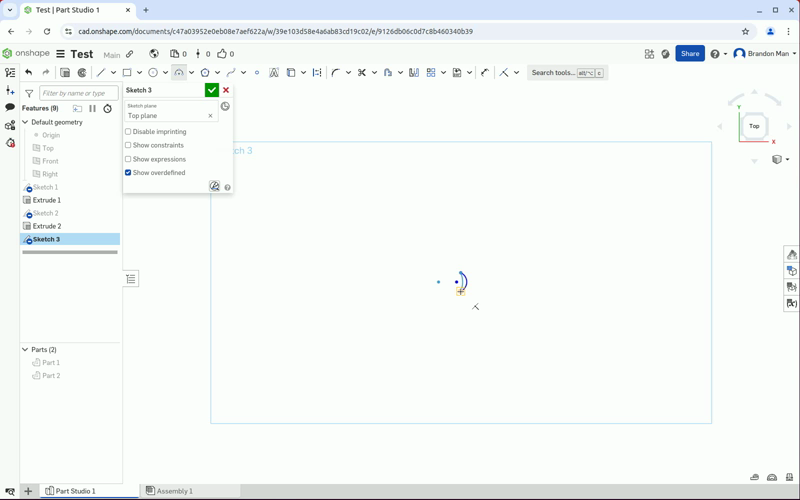
click(460, 291)
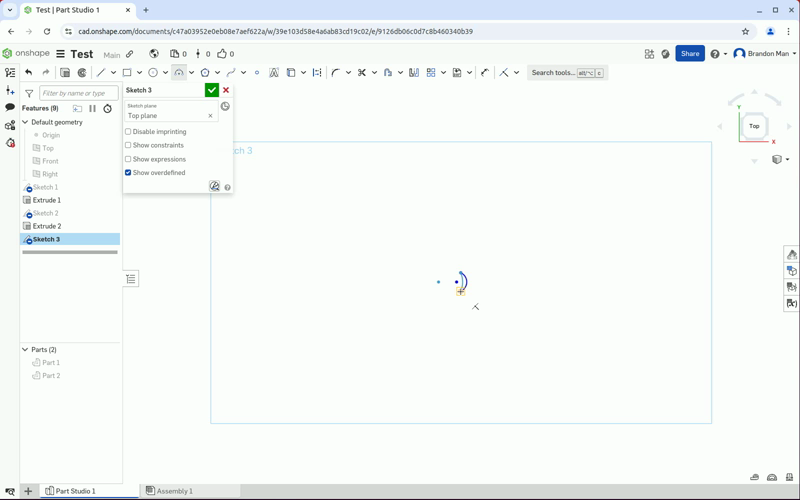
key_down(shift)
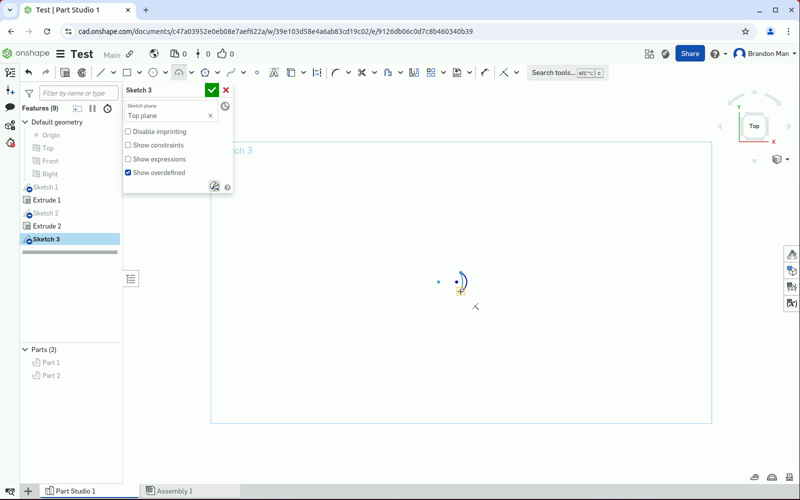
mouse_move(454, 282)
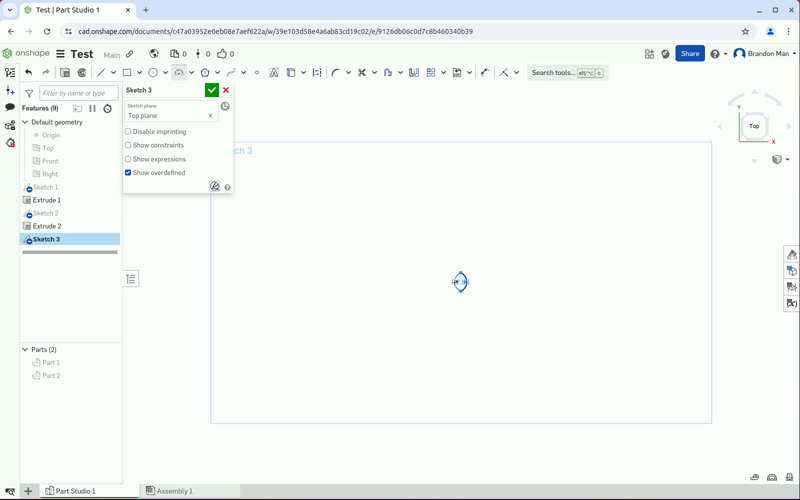
scroll(6)
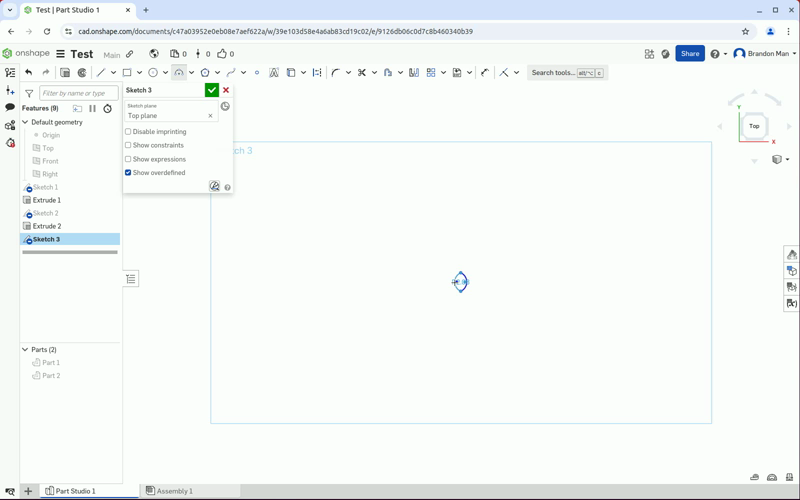
scroll(6)
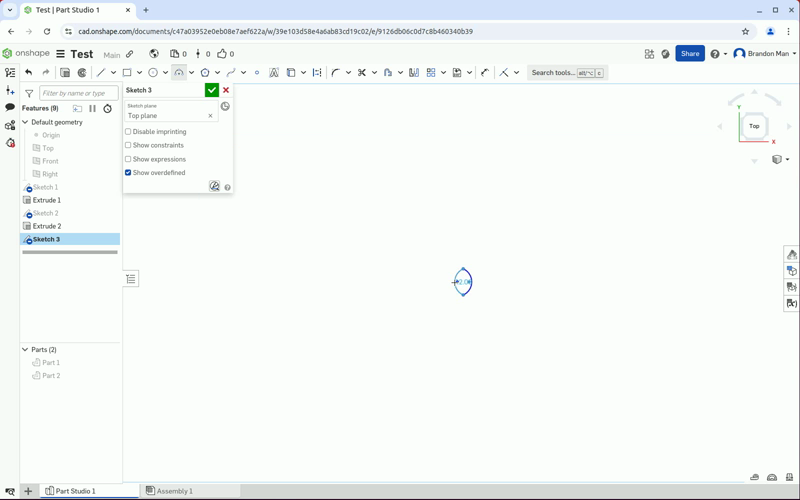
scroll(6)
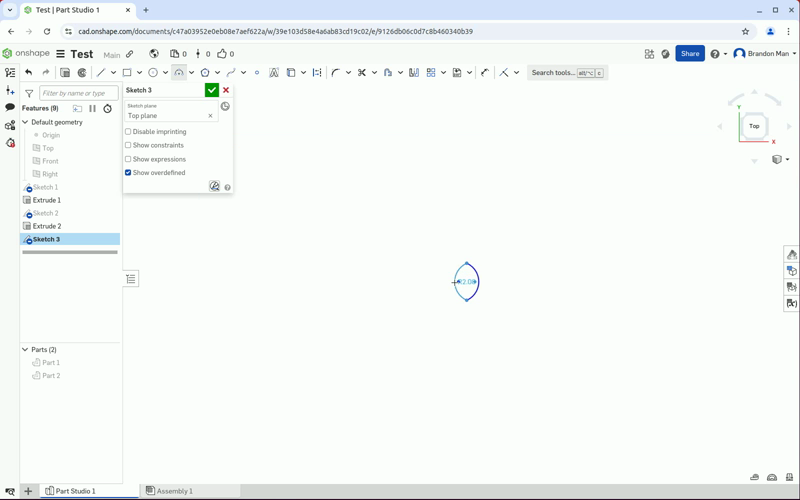
scroll(6)
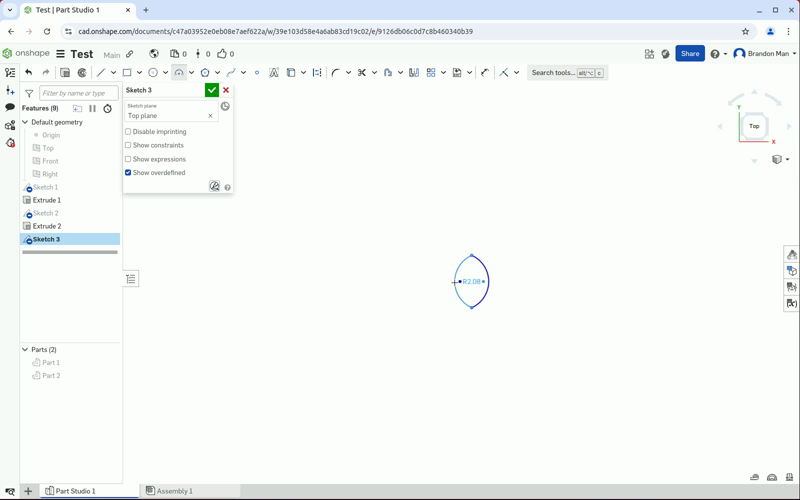
scroll(6)
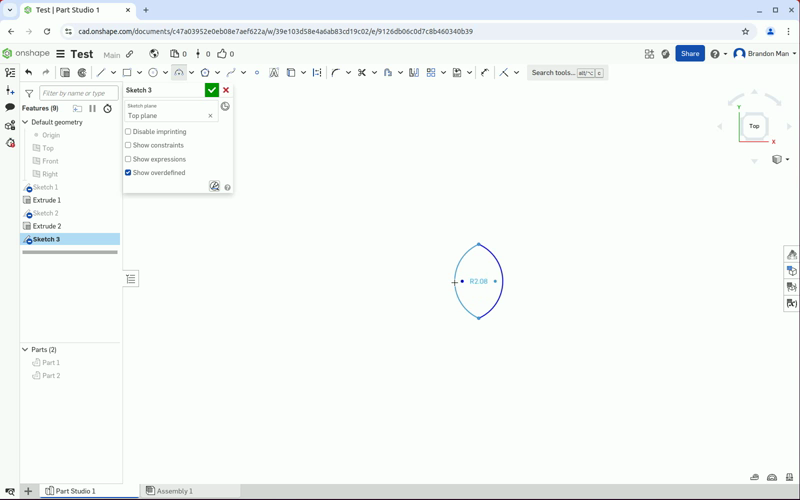
scroll(6)
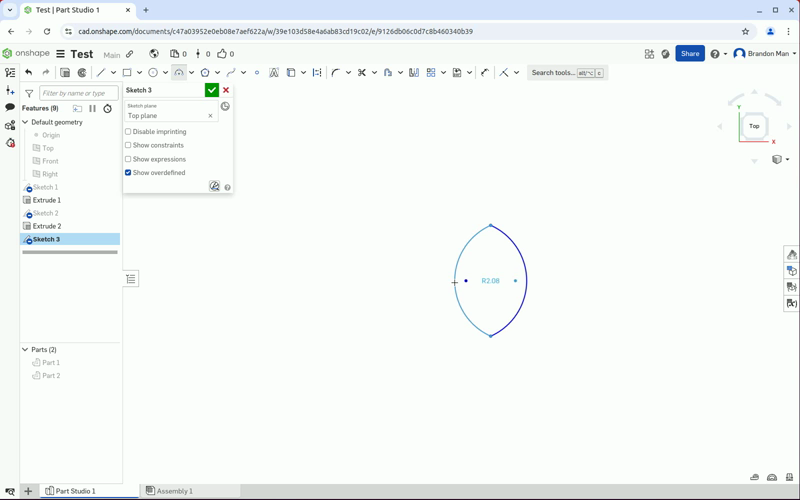
scroll(6)
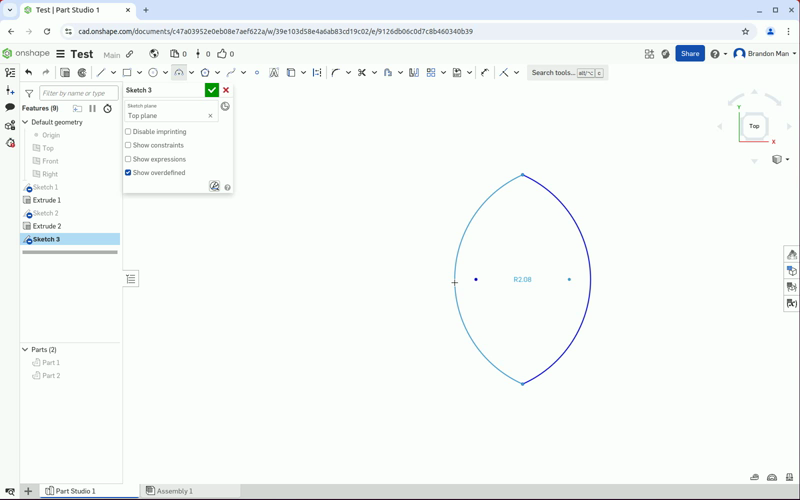
click(454, 282)
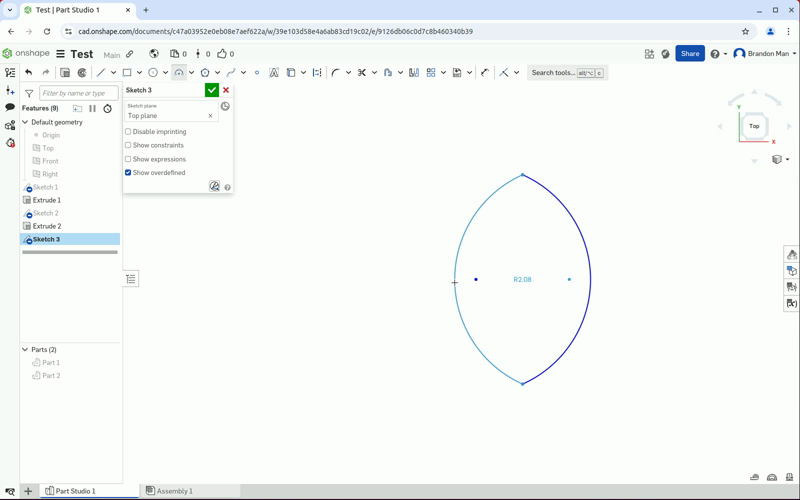
scroll(-6)
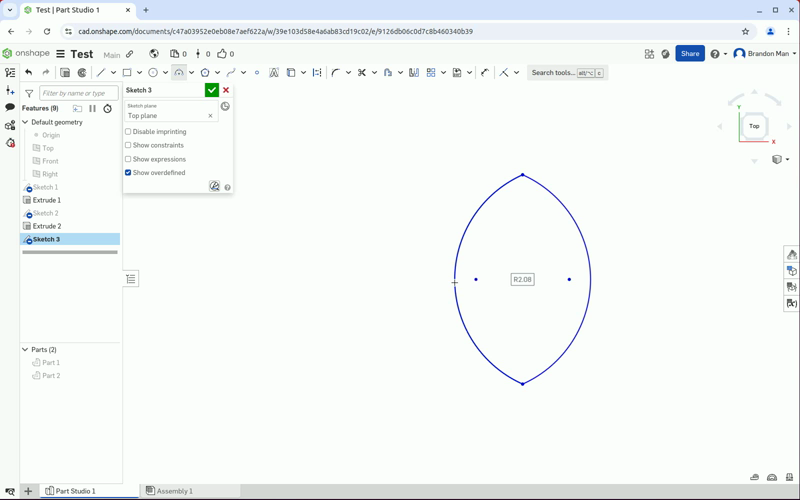
scroll(-6)
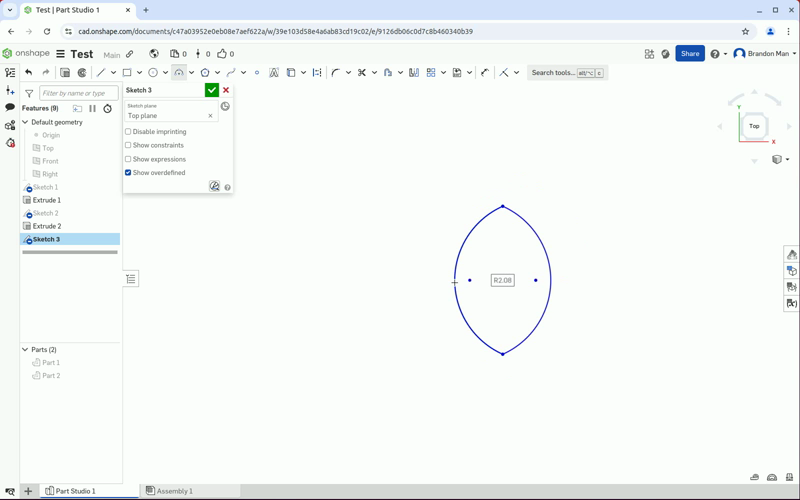
scroll(-6)
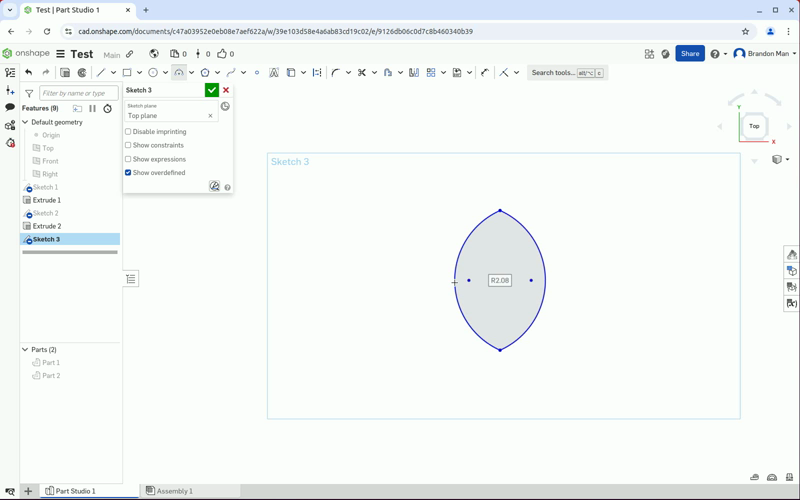
scroll(-6)
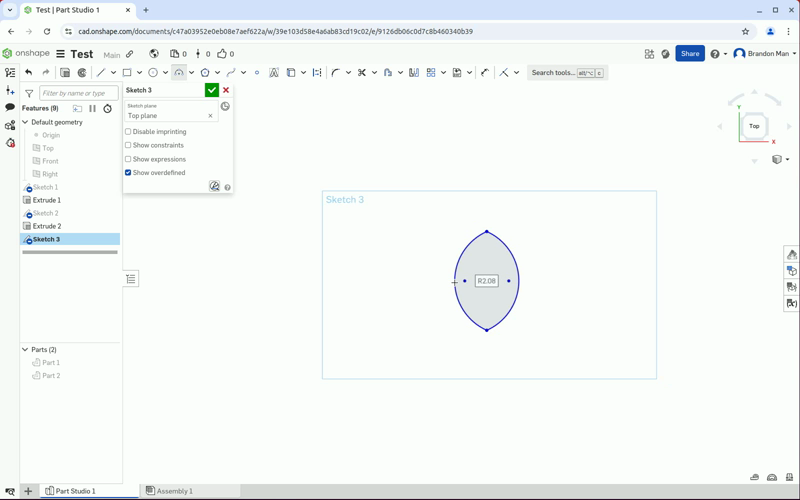
scroll(-6)
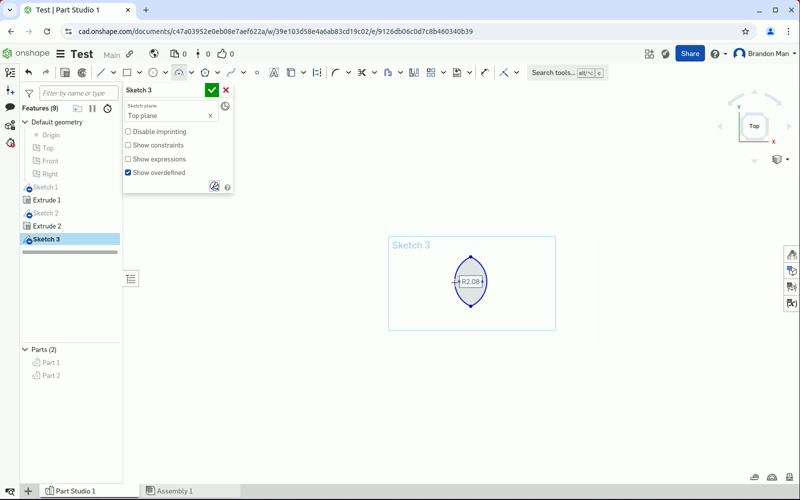
scroll(-6)
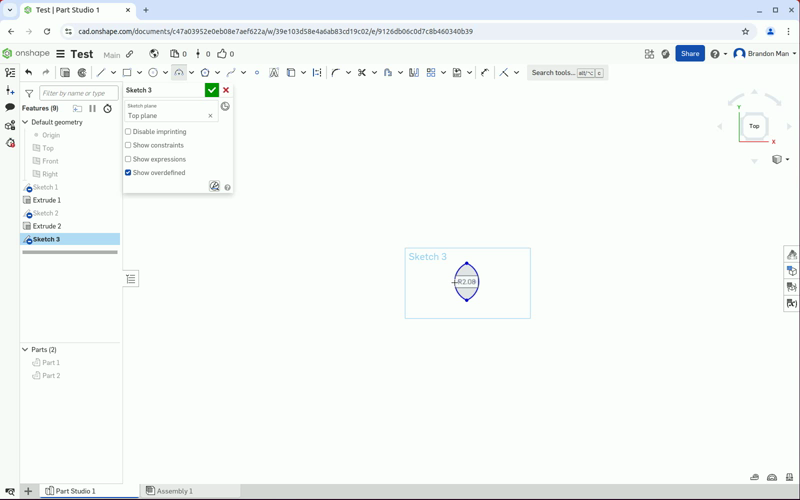
scroll(-6)
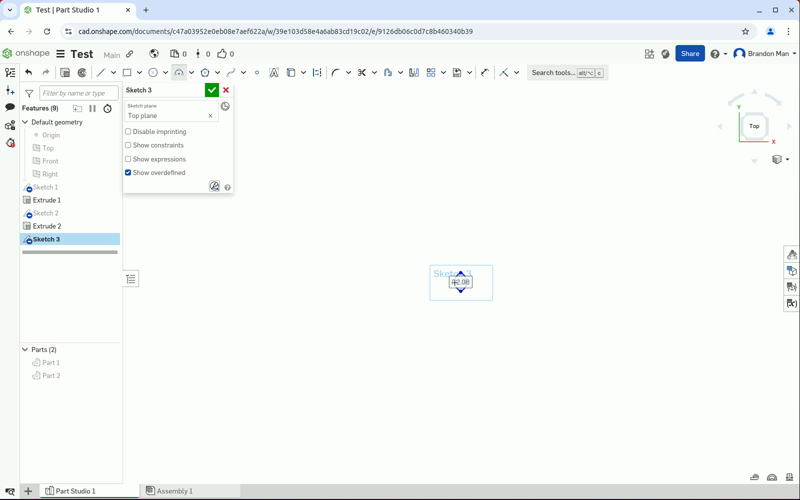
key_up(shift)
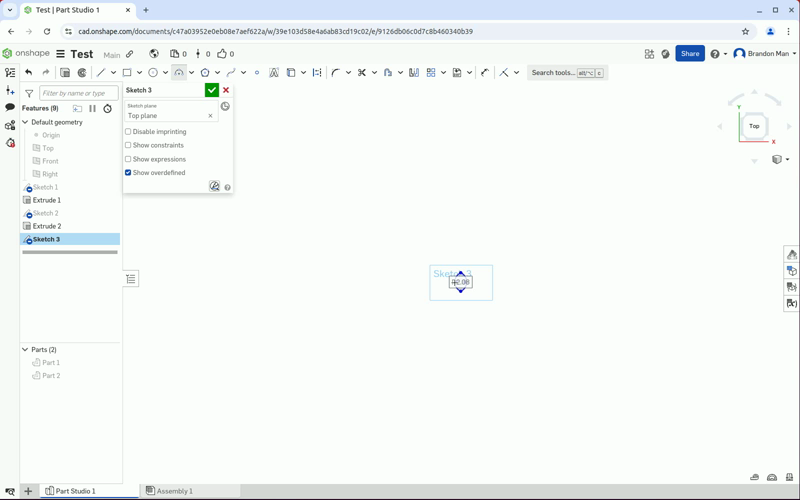
key(esc)
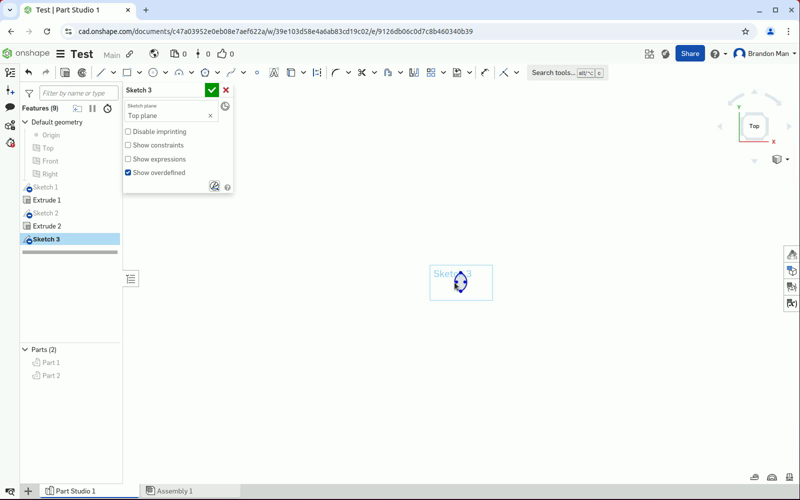
mouse_move(460, 290)
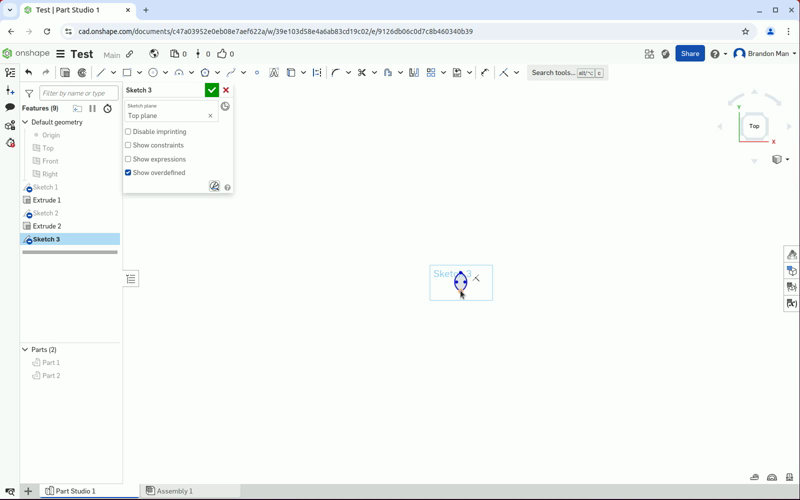
scroll(6)
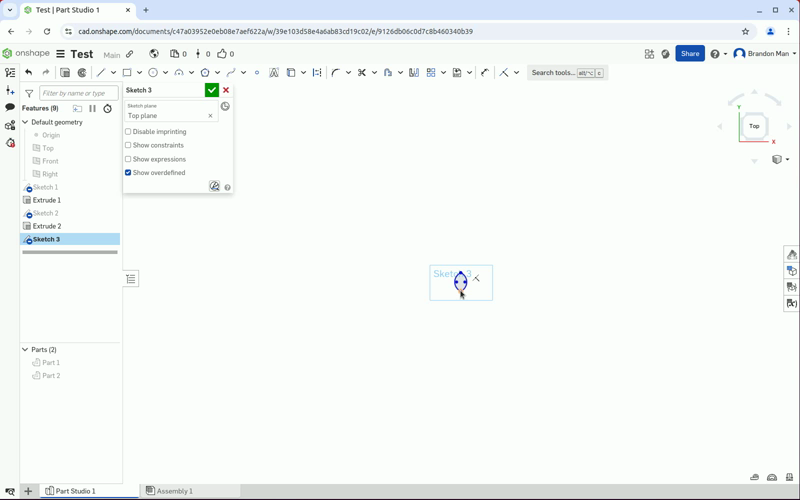
scroll(6)
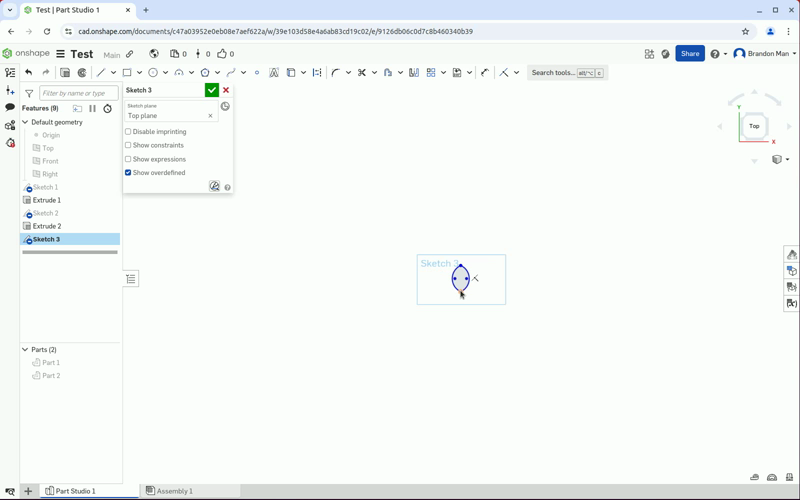
scroll(6)
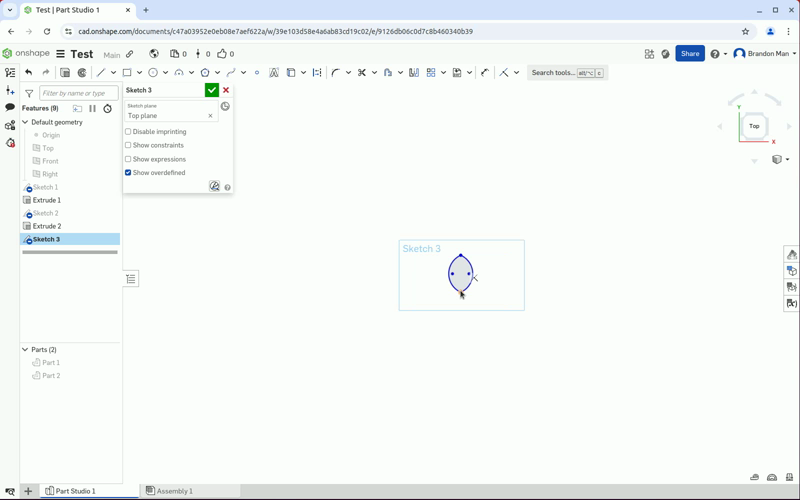
scroll(6)
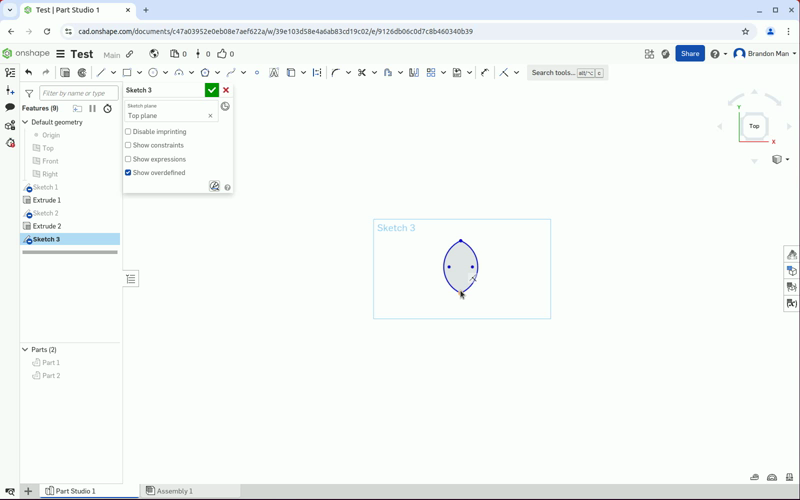
scroll(6)
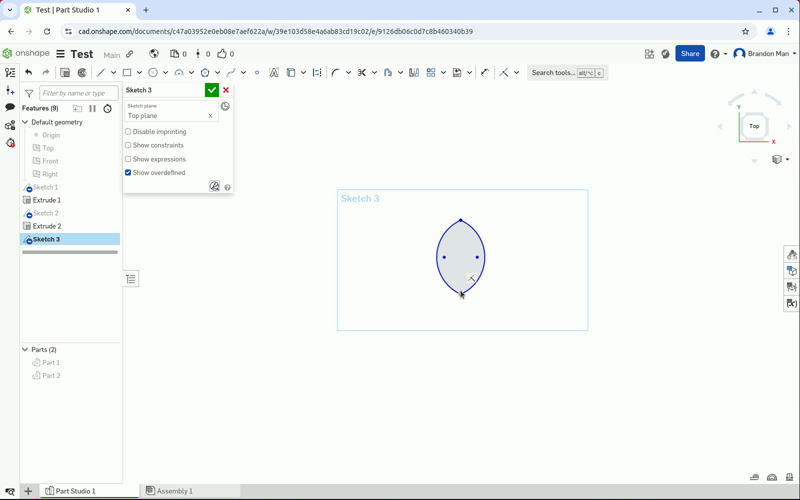
scroll(6)
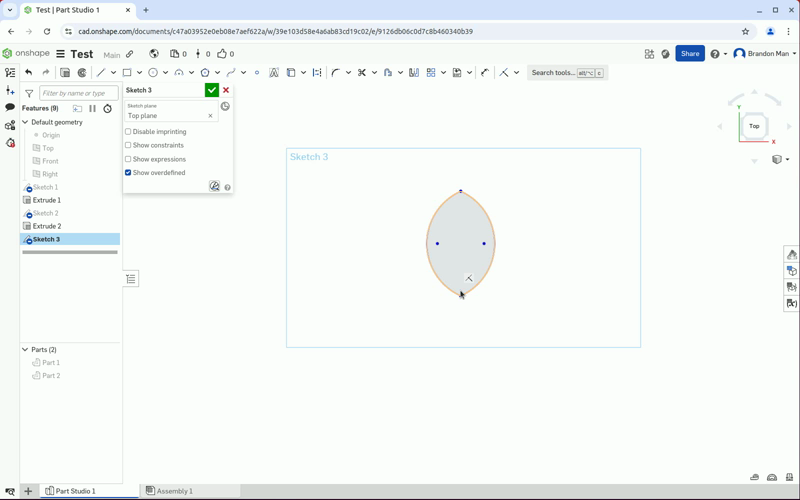
scroll(6)
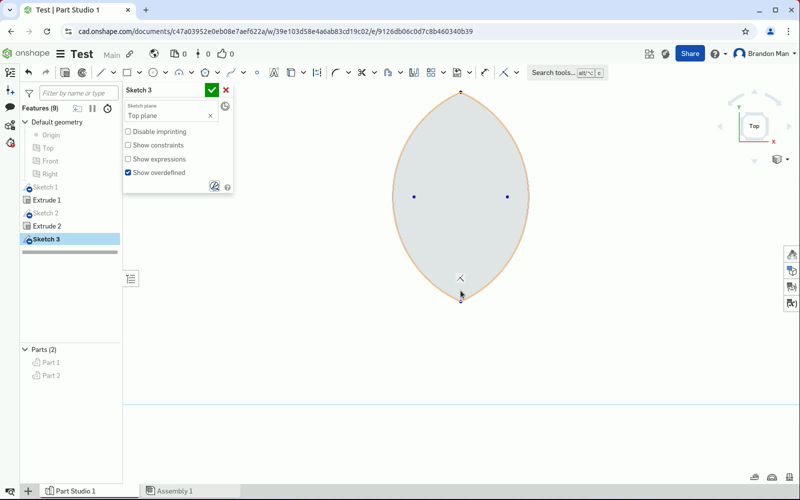
click(460, 290)
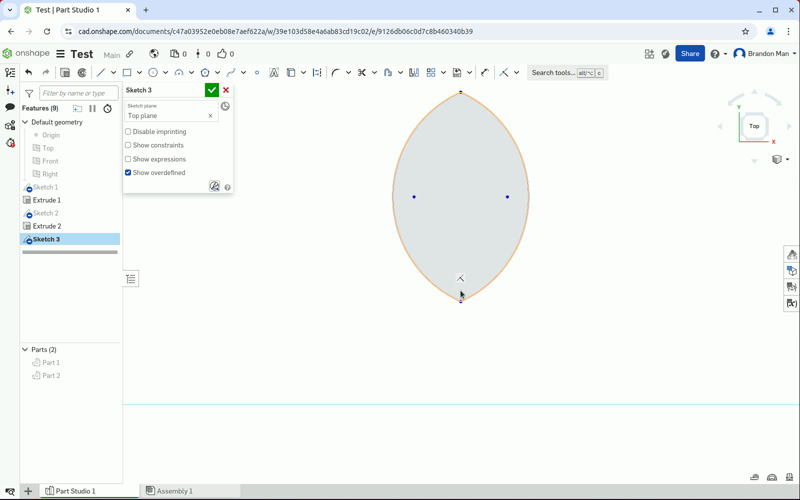
scroll(-6)
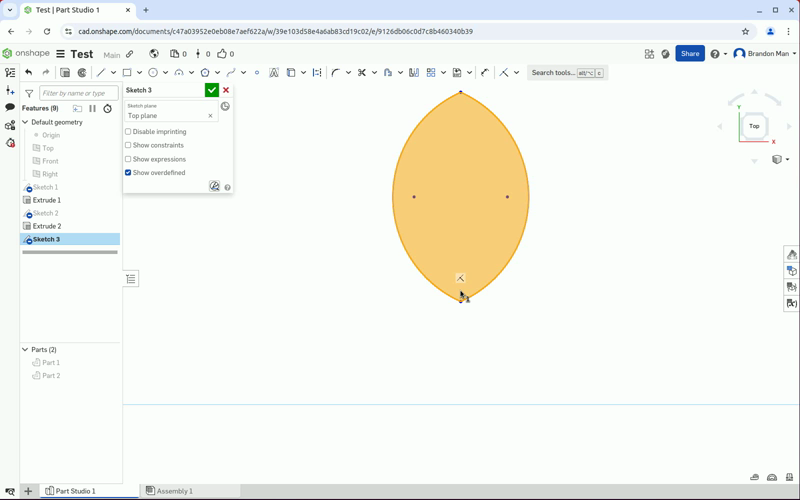
scroll(-6)
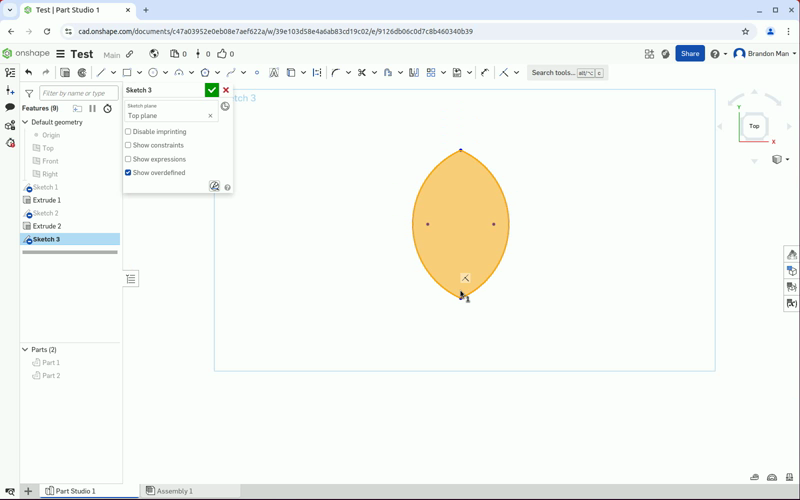
scroll(-6)
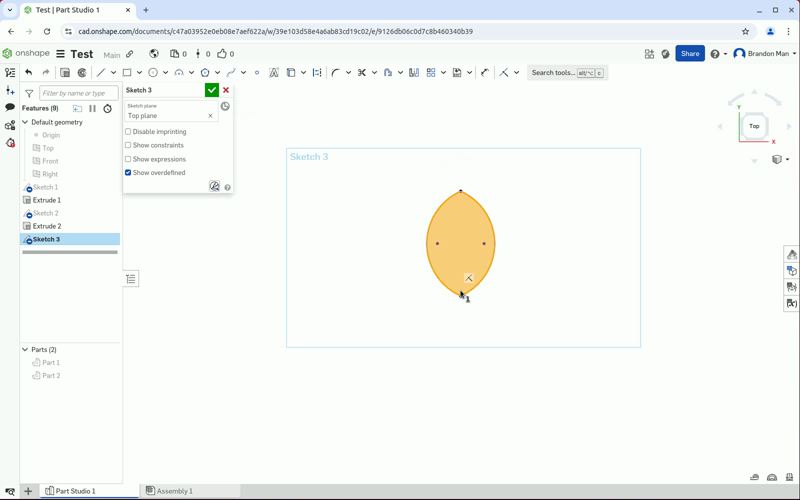
scroll(-6)
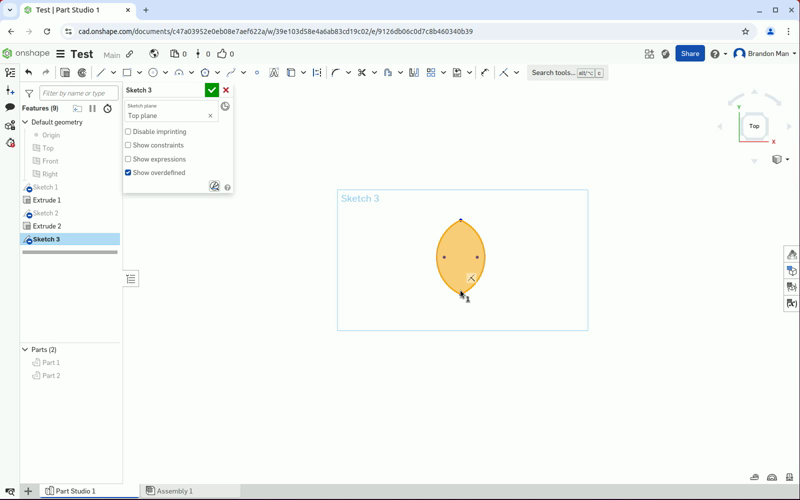
scroll(-6)
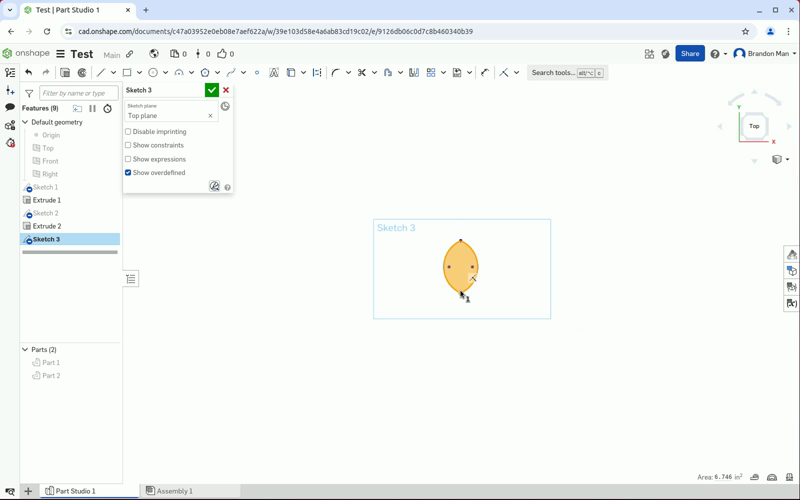
scroll(-6)
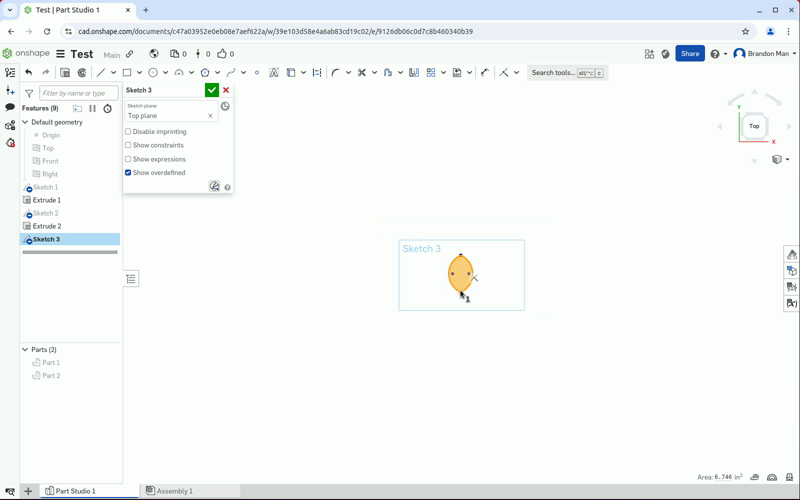
scroll(-6)
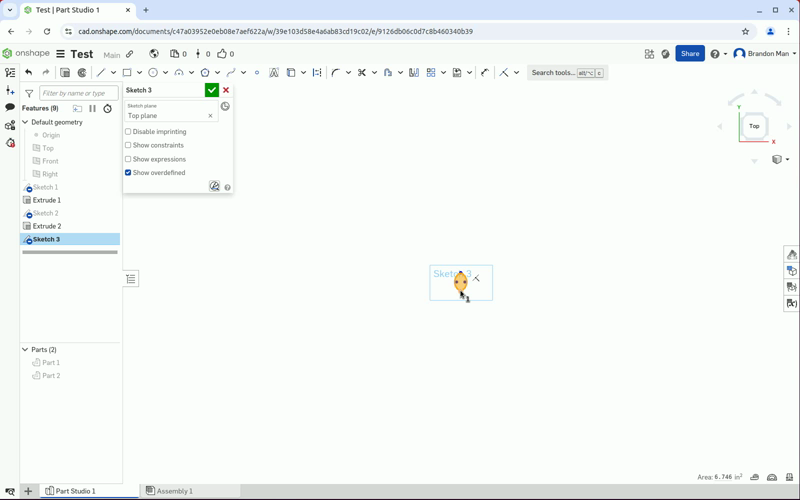
mouse_move(73, 352)
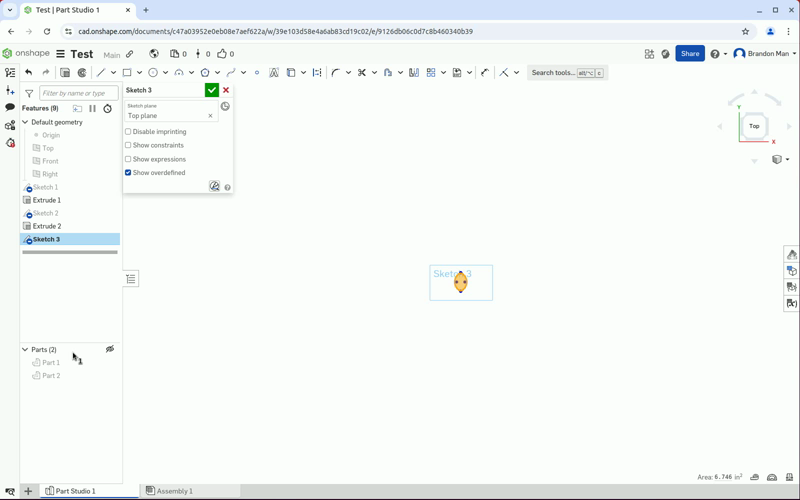
key(shift+y)
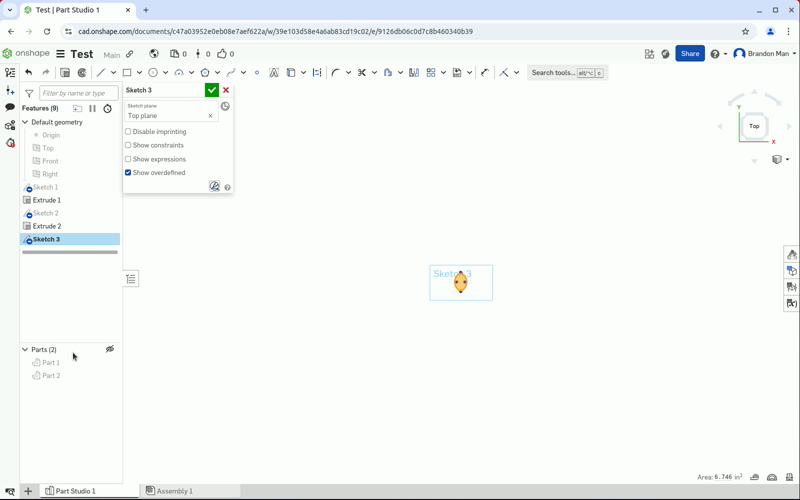
key(shift+e)
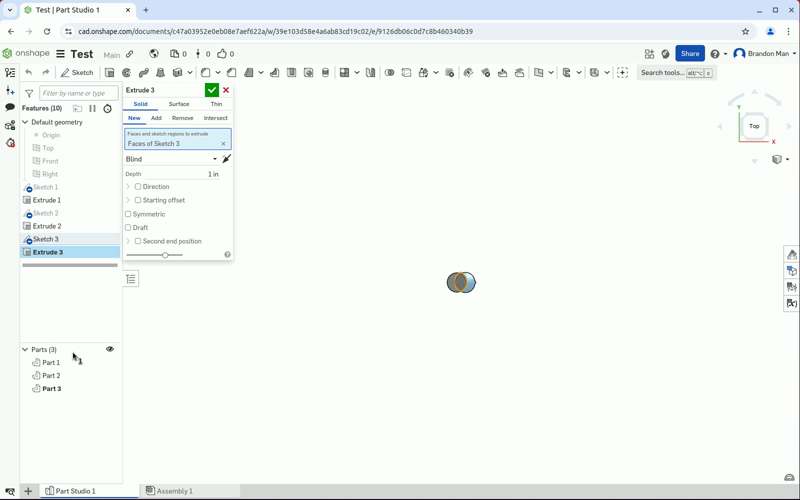
mouse_move(143, 106)
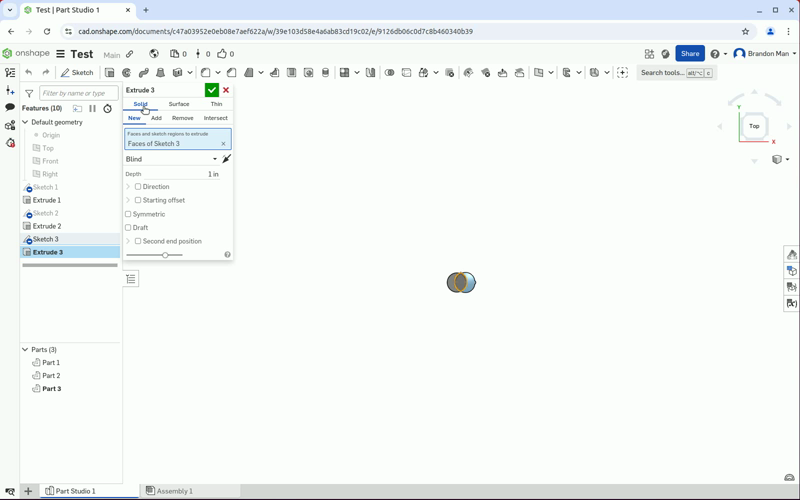
click(143, 106)
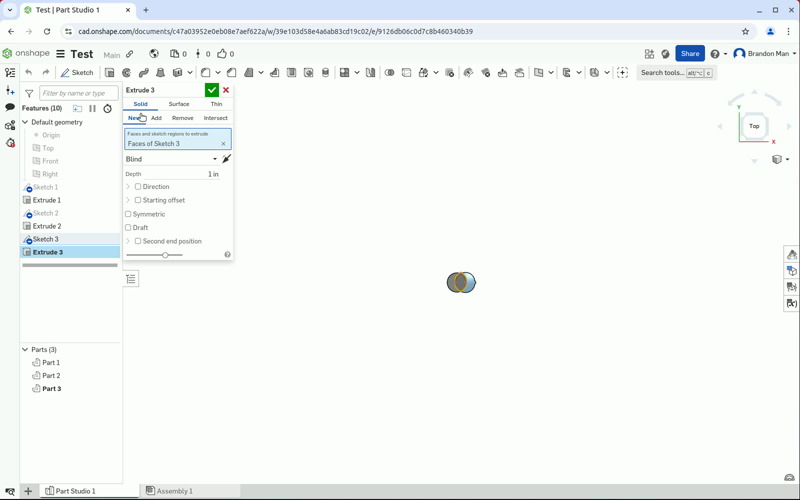
mouse_move(137, 120)
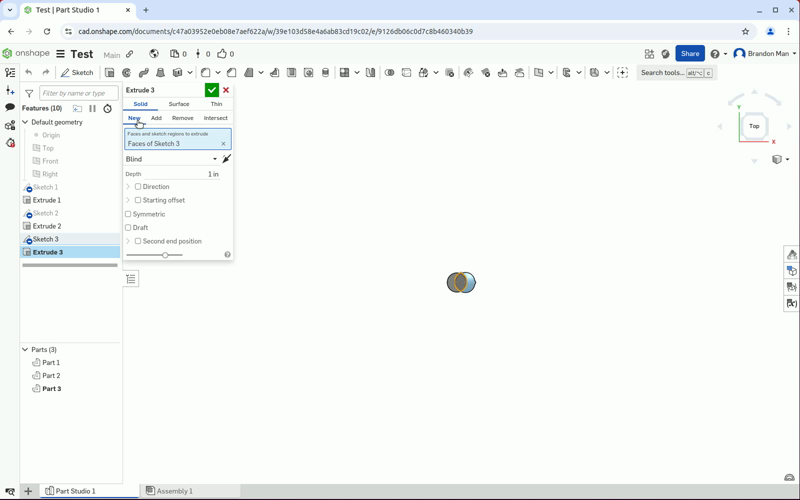
click(137, 120)
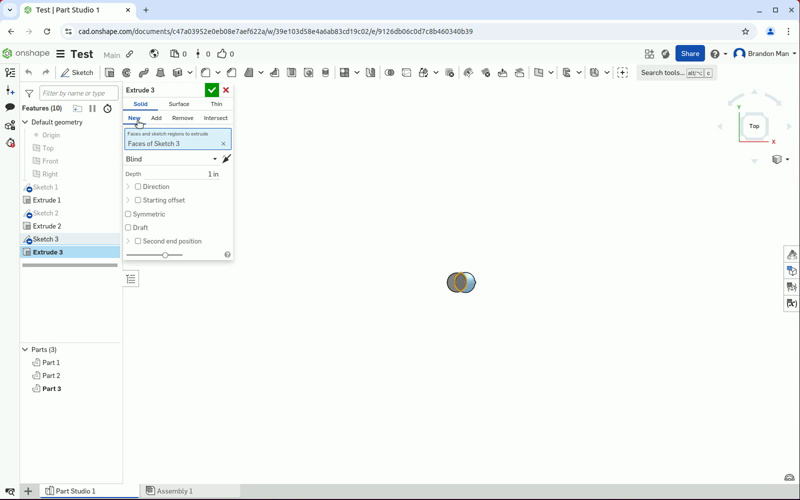
key(tab, 4)
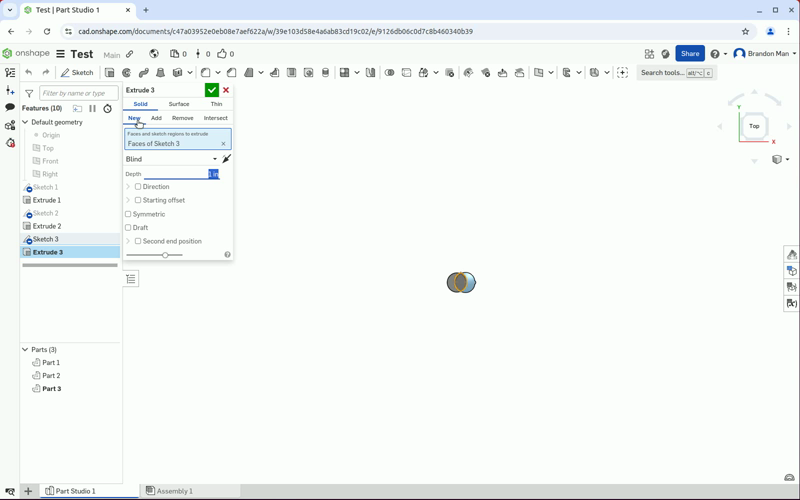
text(23.108)
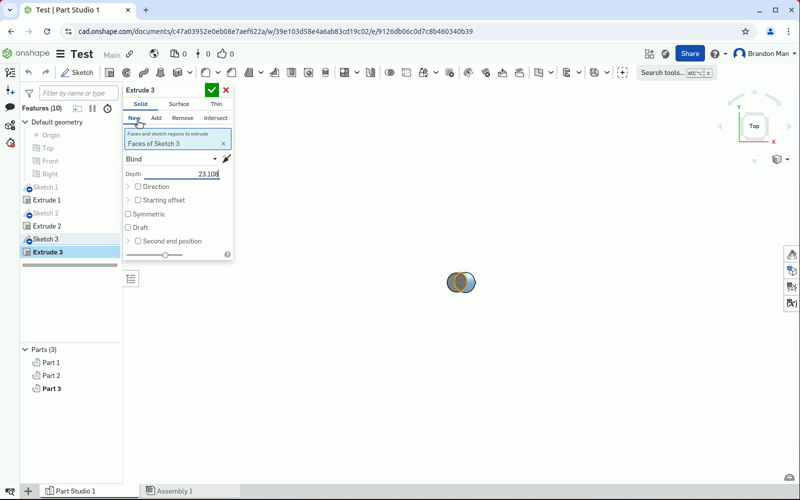
key(enter)
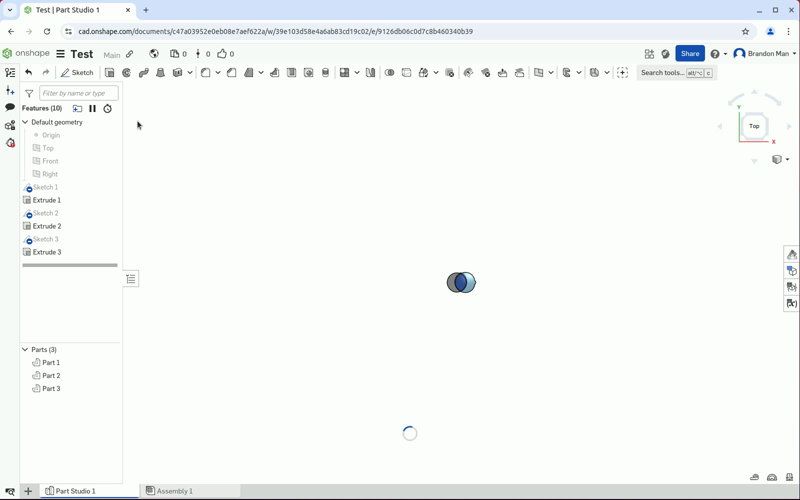
key(shift+h)
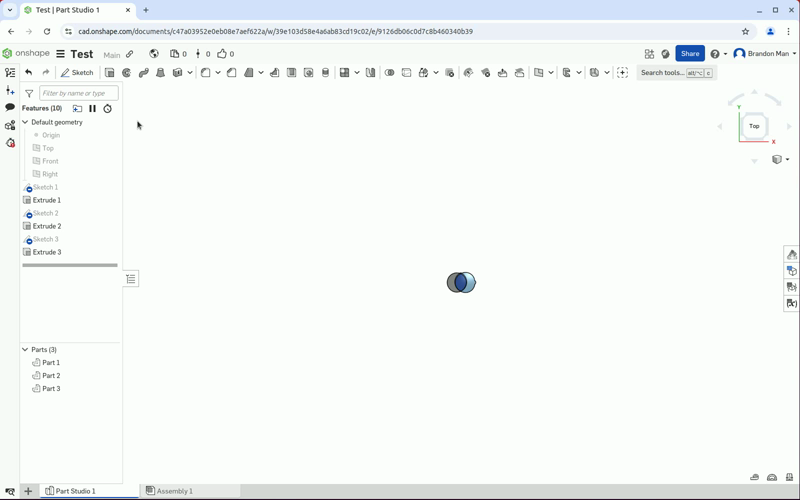
key(shift+h)
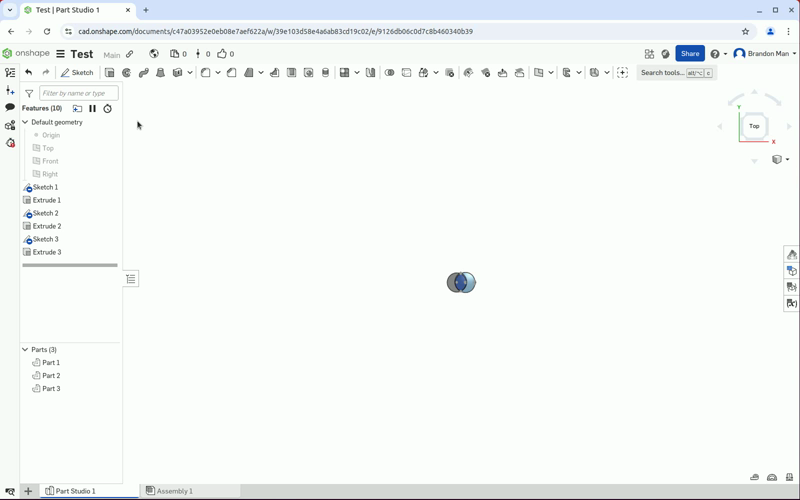
key(shift+7)
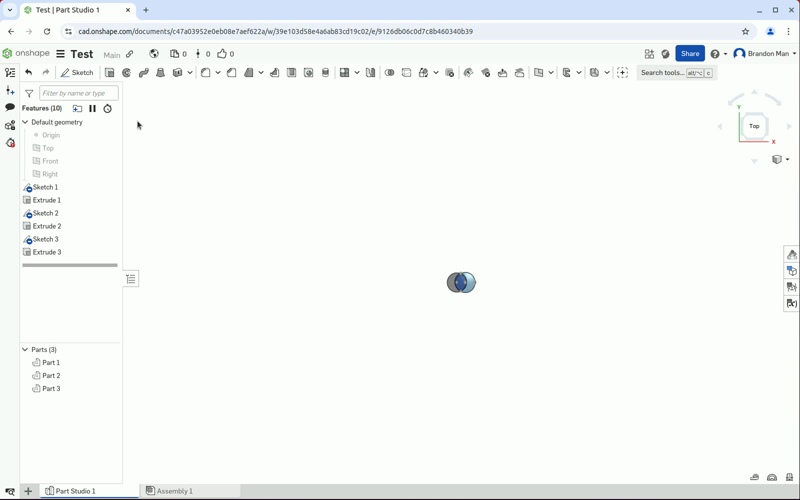
key(up, 3)
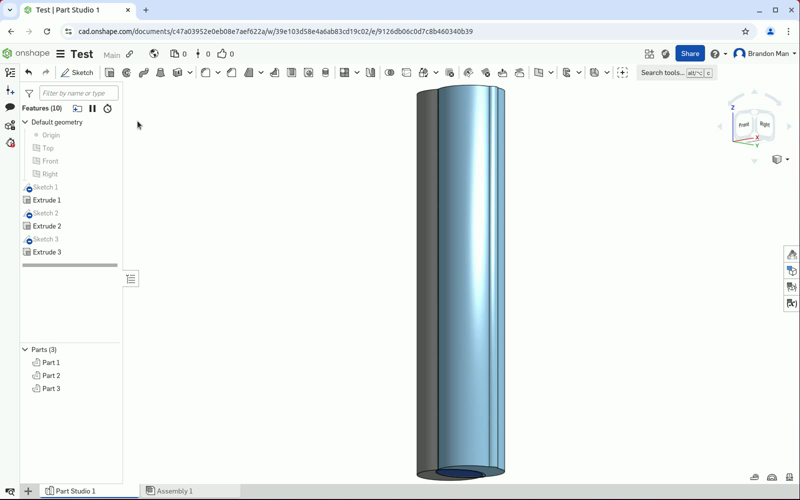
key(left, 3)
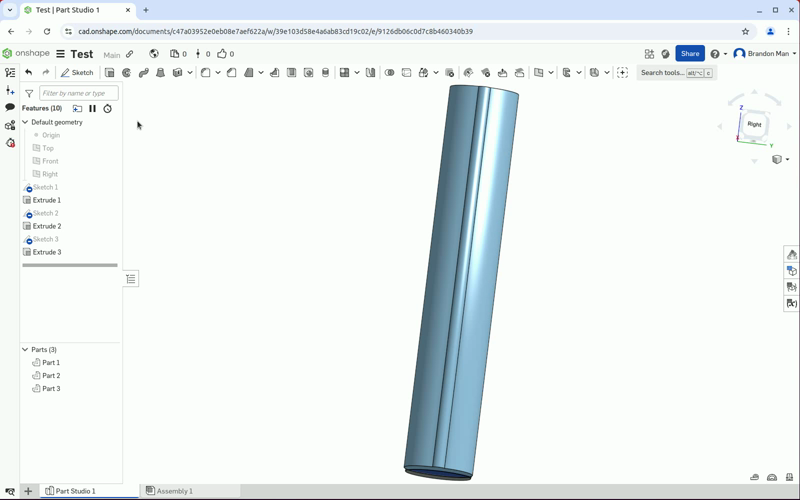
key(right, 3)
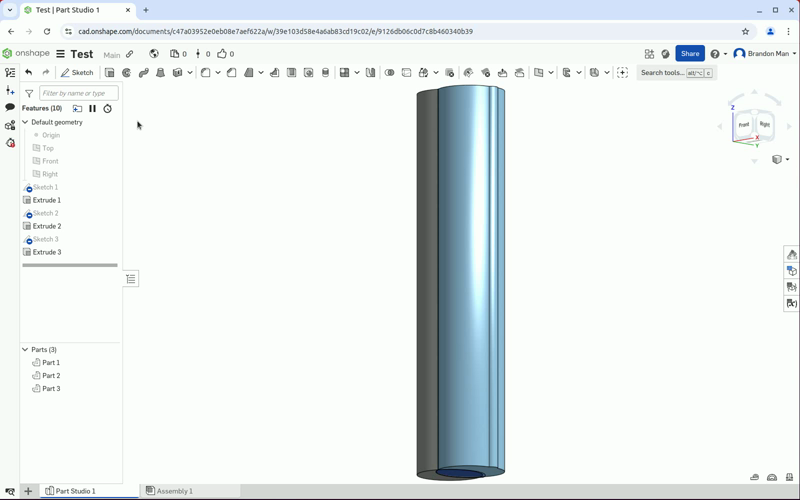
key(down, 3)
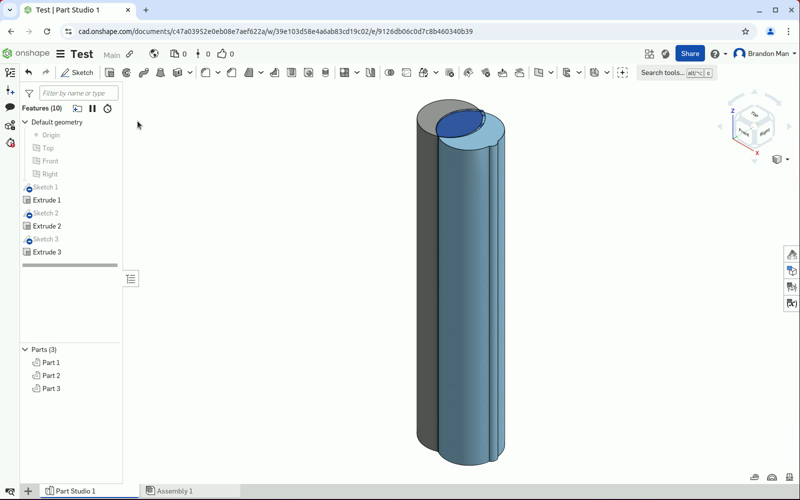
mouse_move(73, 189)
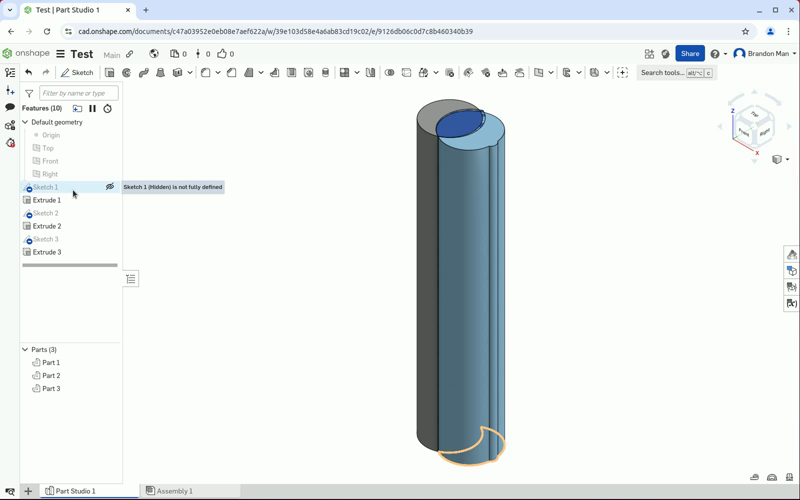
click(73, 189)